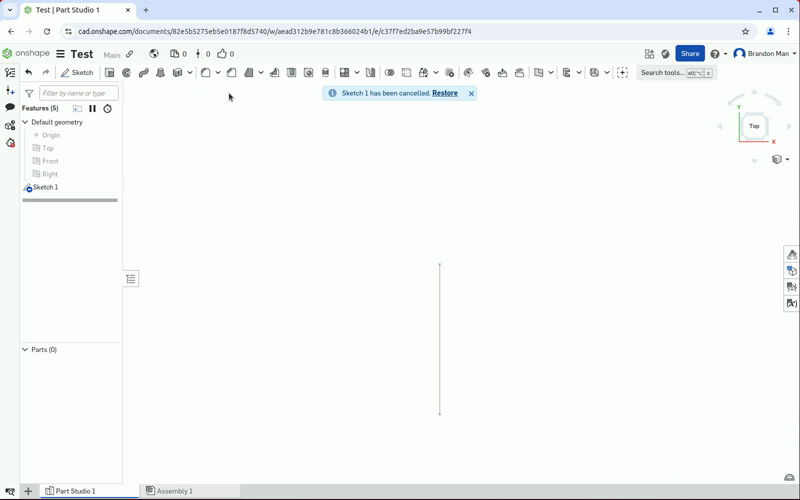
key(shift+h)
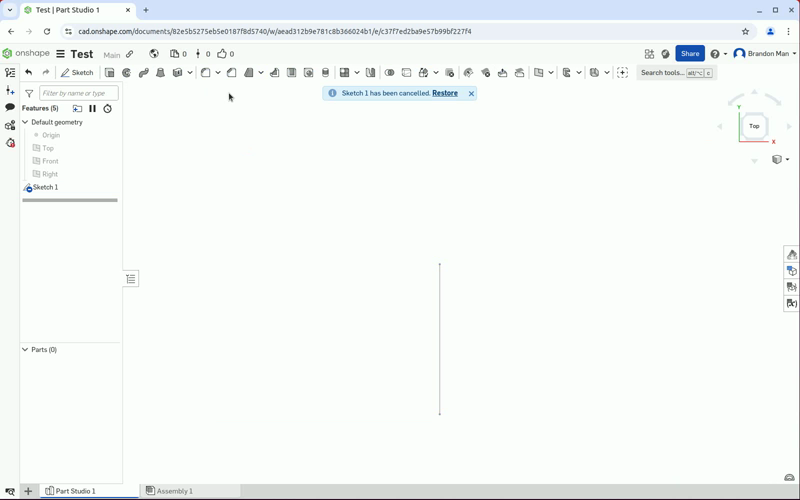
key(shift+s)
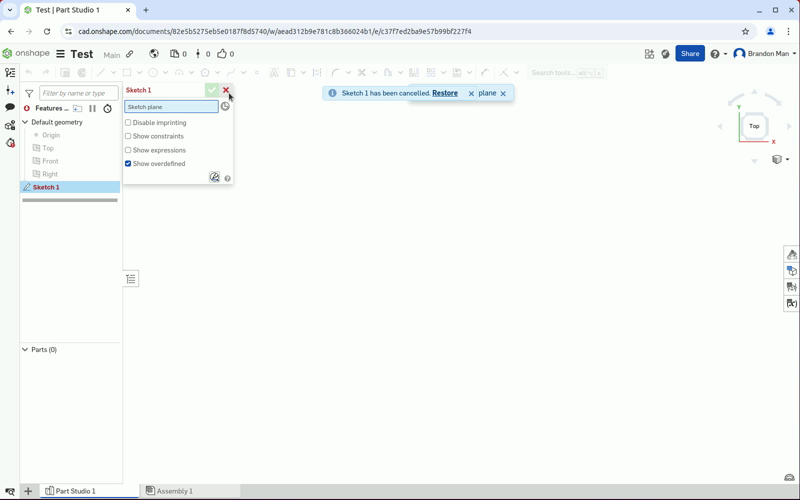
mouse_move(73, 150)
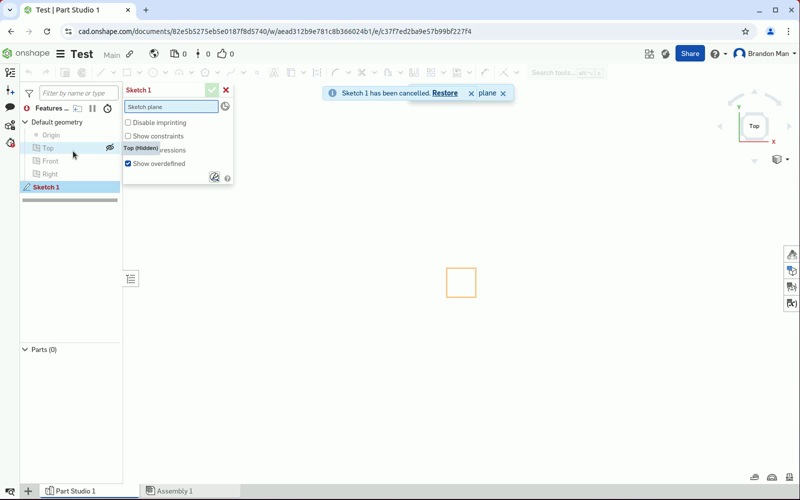
click(73, 150)
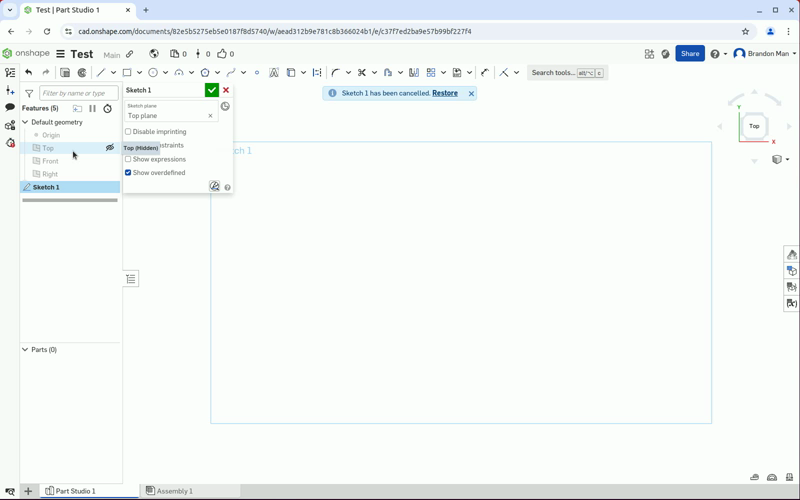
mouse_move(73, 352)
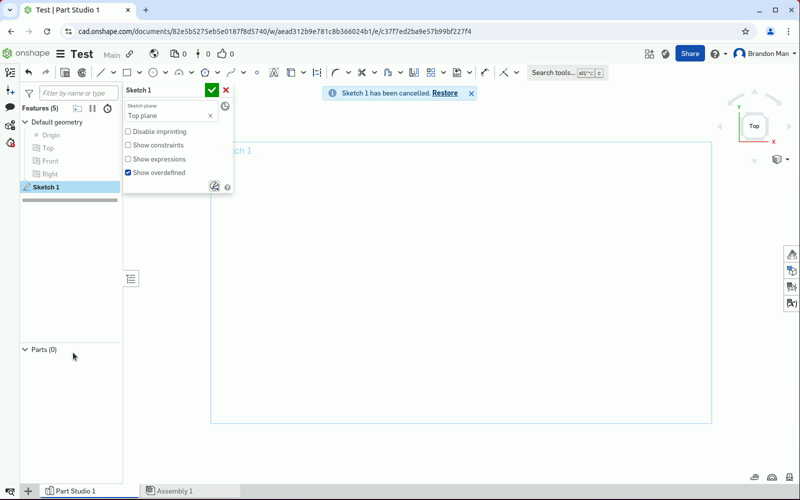
key(y)
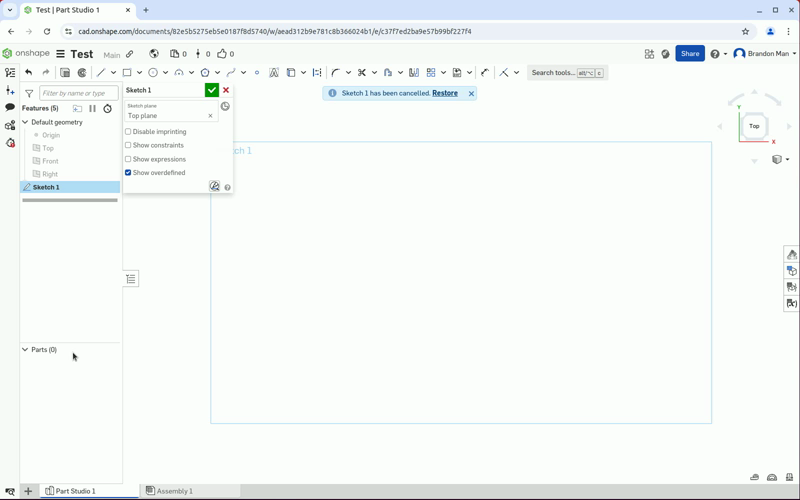
key(l)
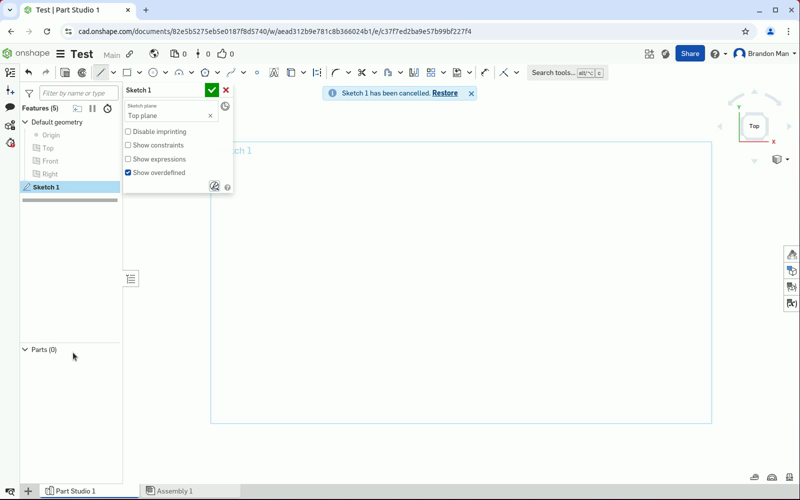
key_down(shift)
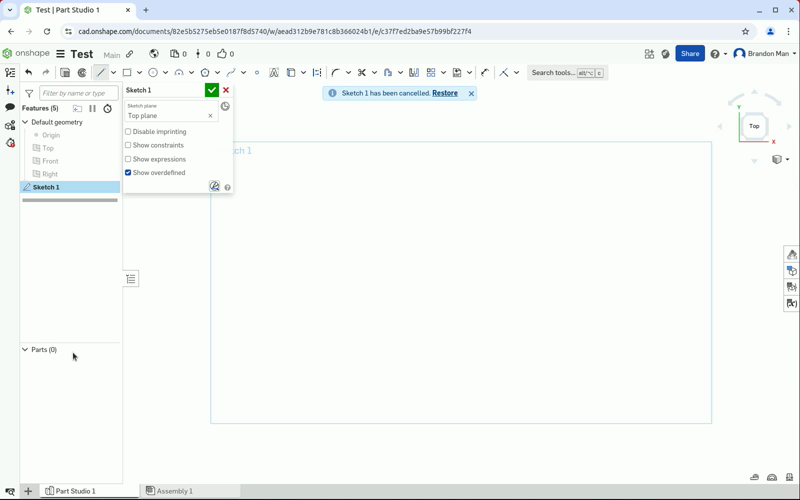
mouse_move(457, 285)
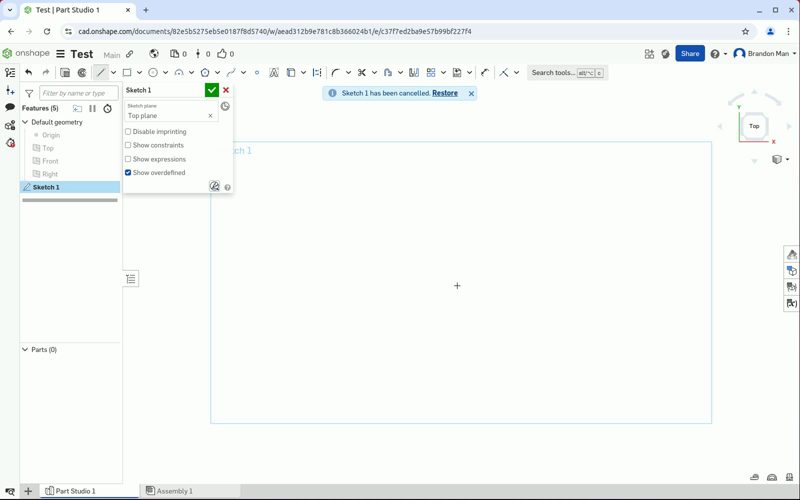
click(457, 285)
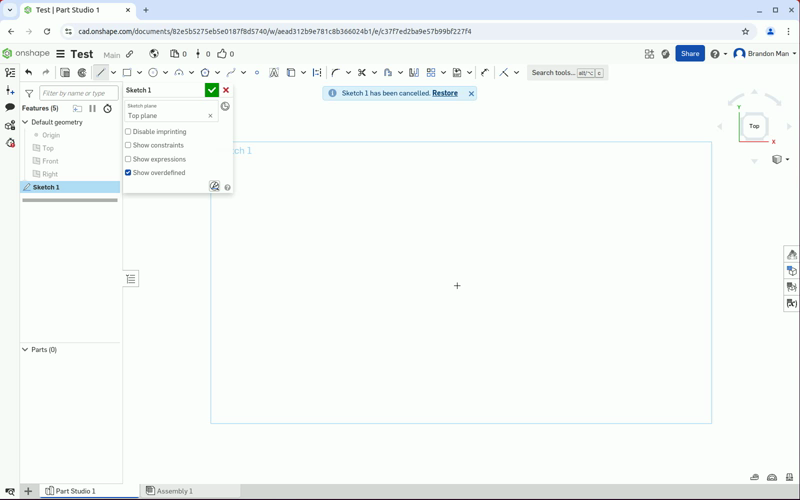
key_up(shift)
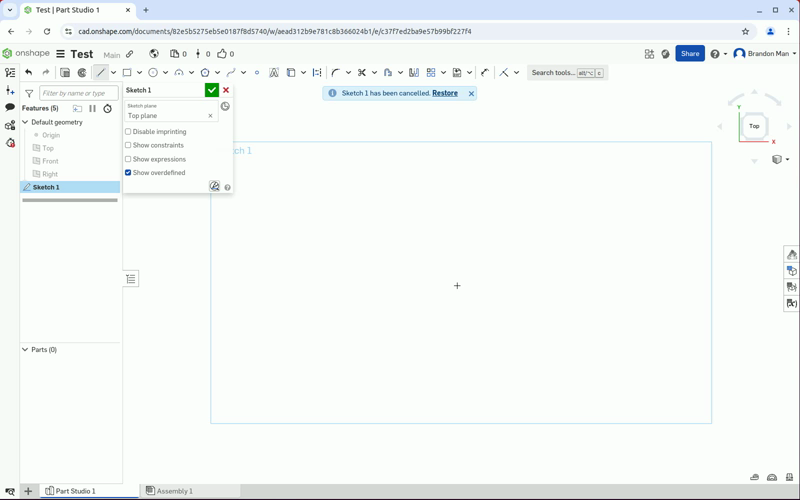
key_down(shift)
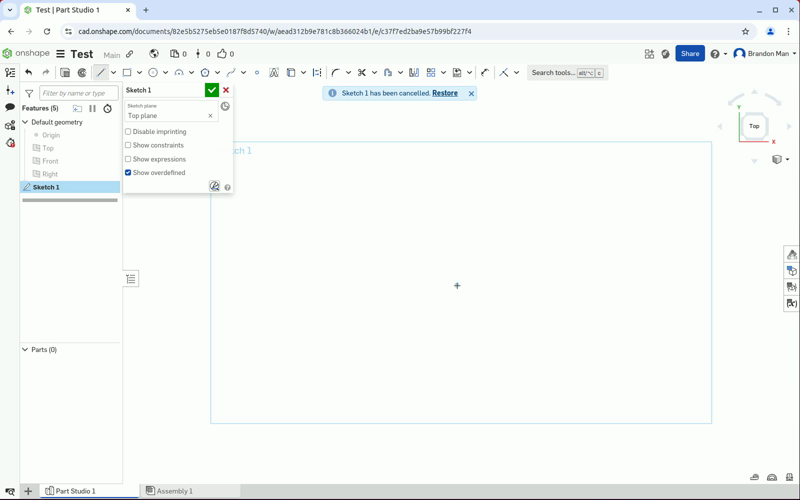
mouse_move(487, 285)
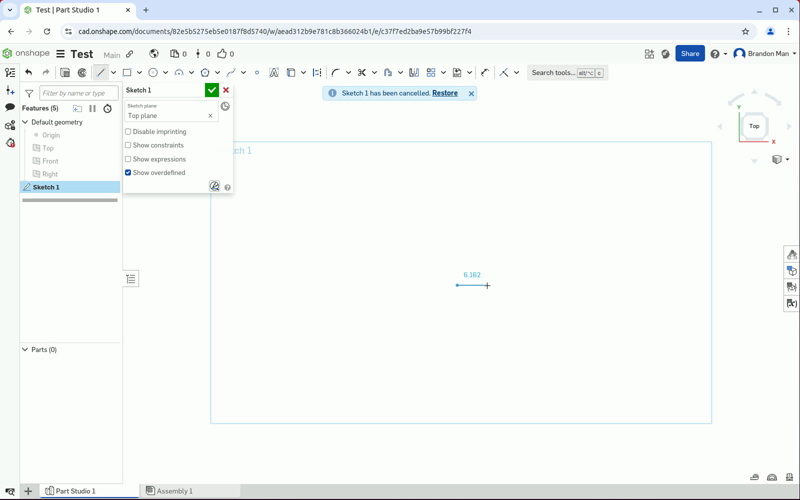
mouse_move(477, 285)
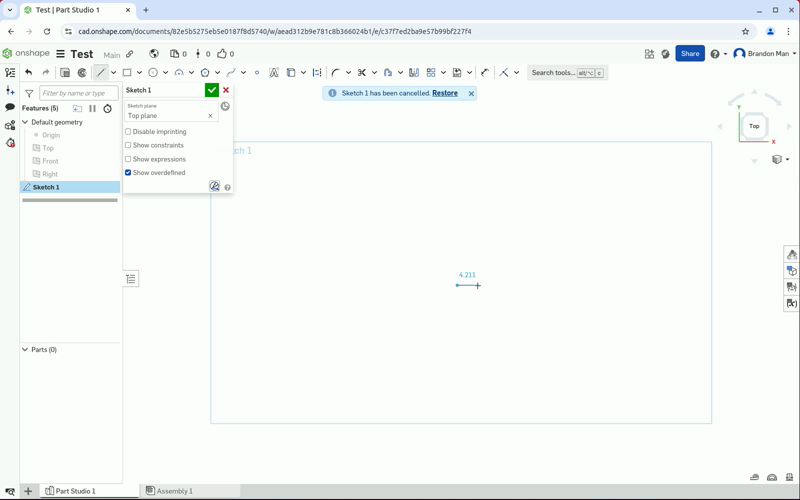
click(477, 285)
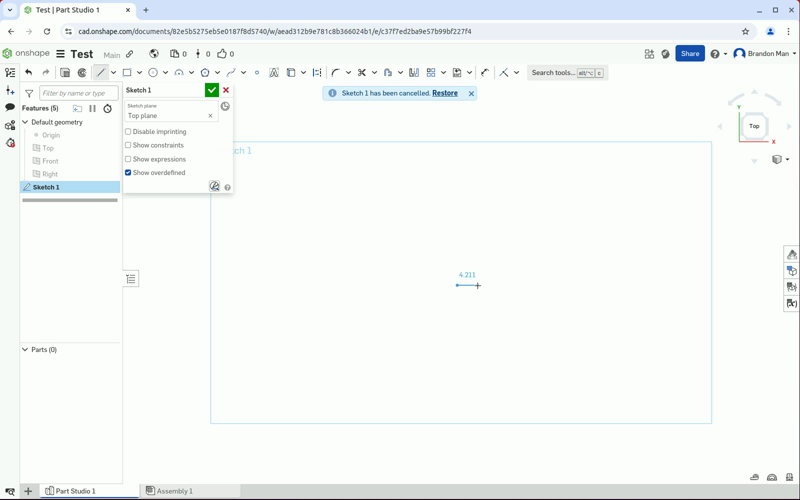
key_up(shift)
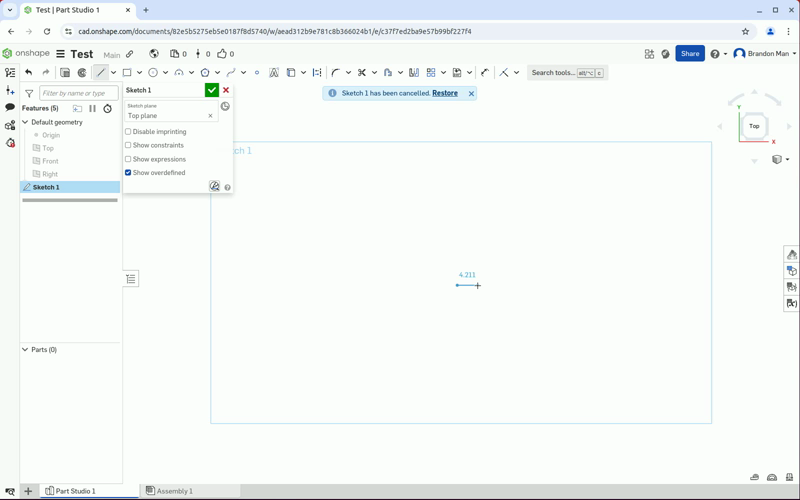
key_down(shift)
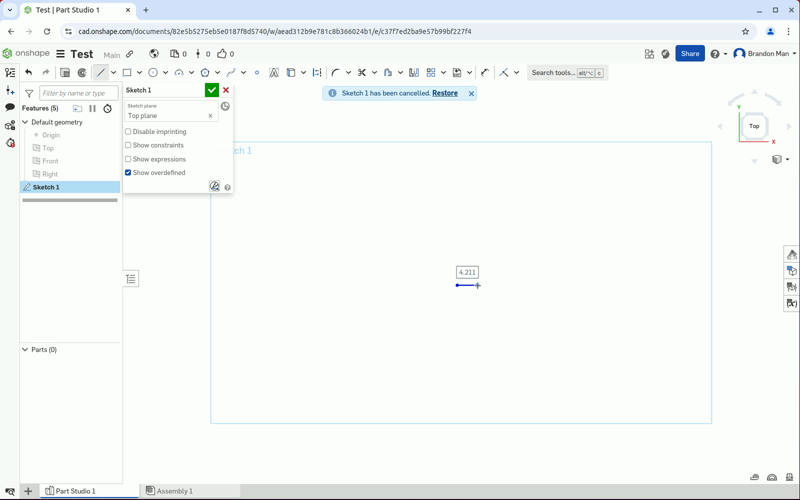
mouse_move(507, 285)
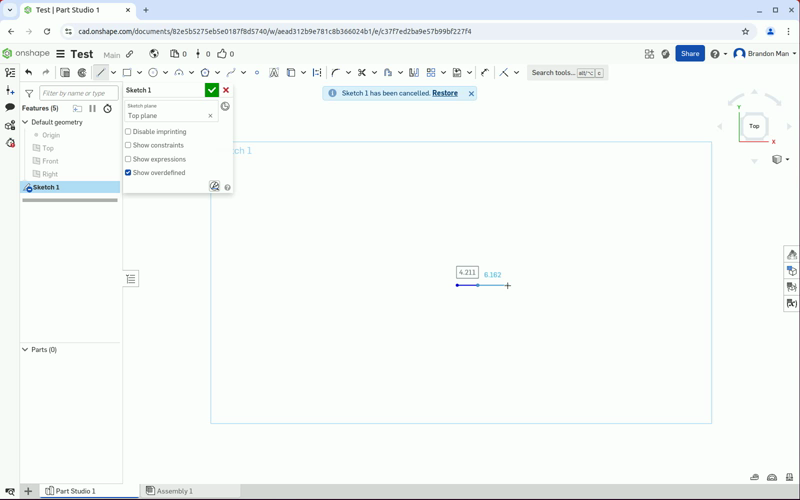
mouse_move(477, 243)
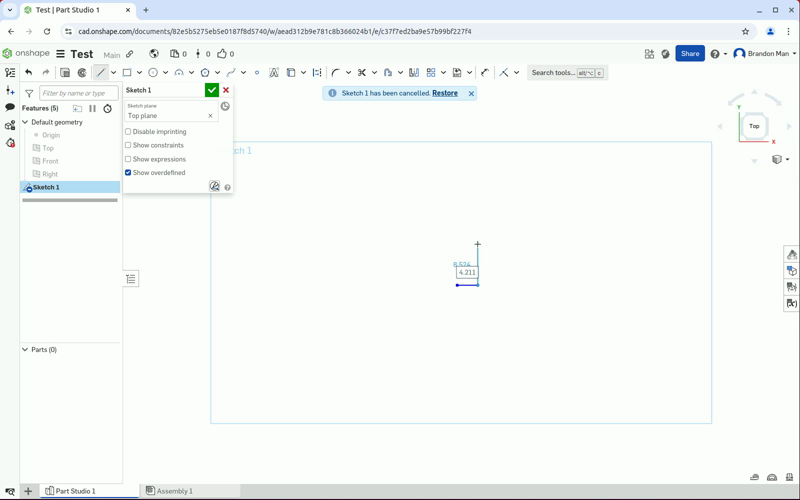
click(477, 243)
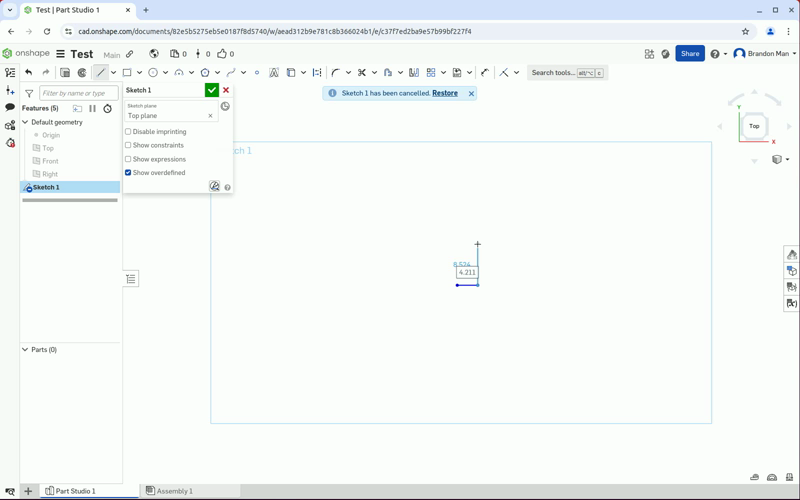
key_up(shift)
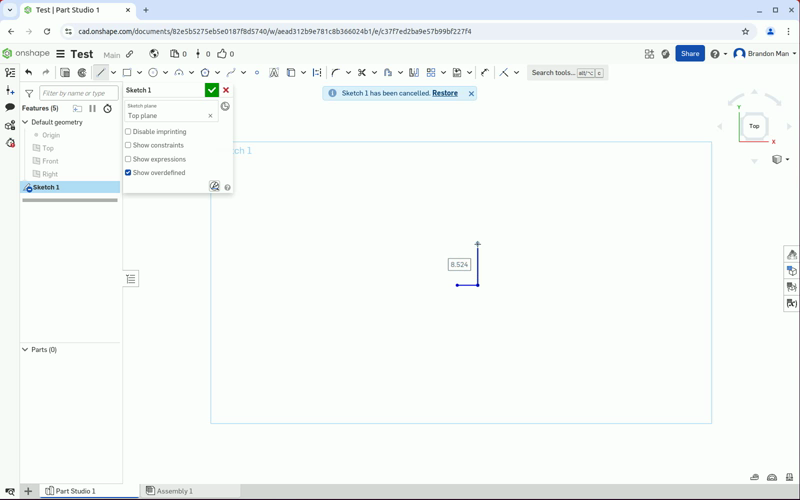
key_down(shift)
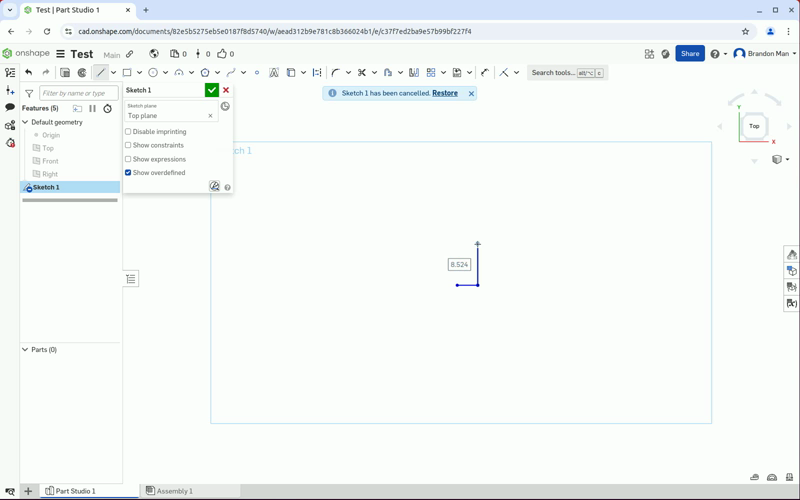
mouse_move(507, 243)
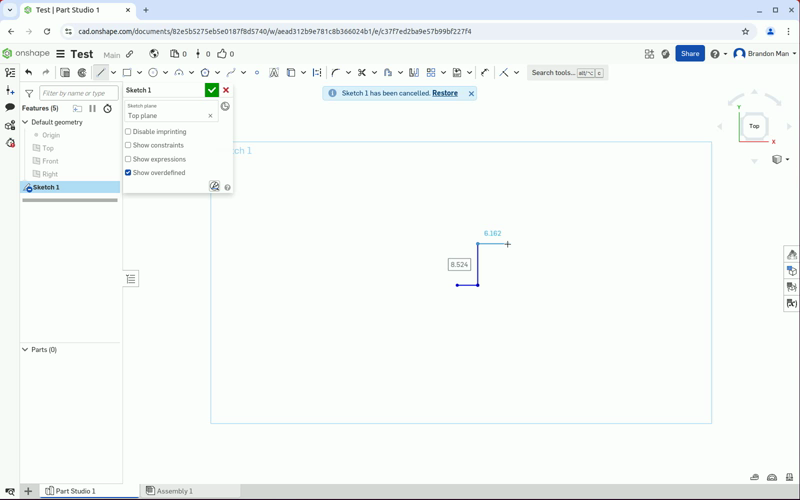
mouse_move(457, 243)
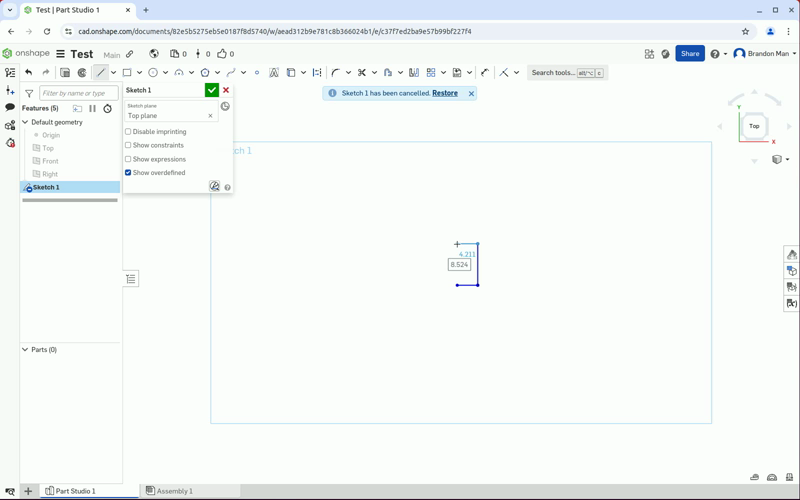
click(457, 243)
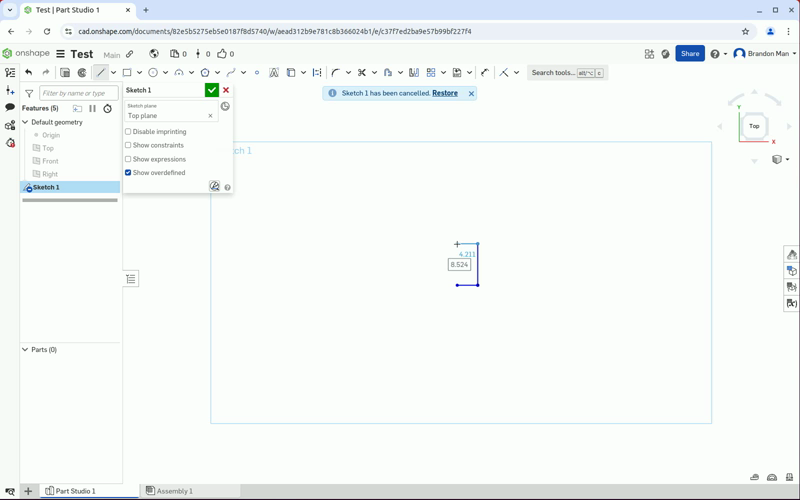
key_up(shift)
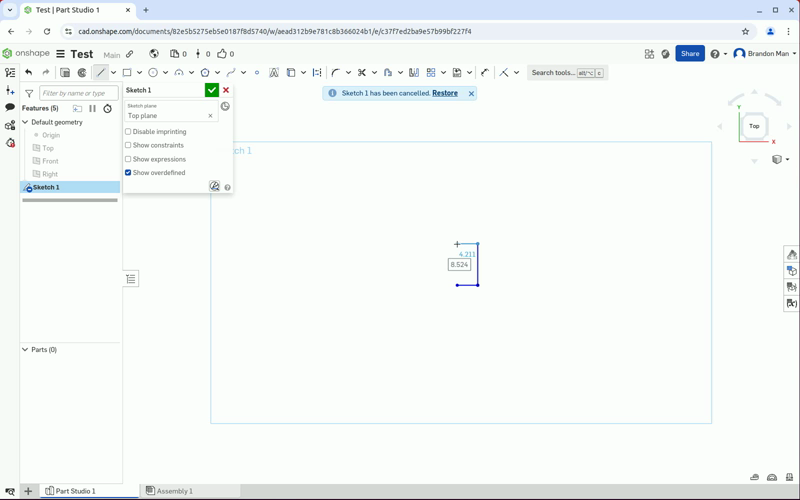
mouse_move(487, 243)
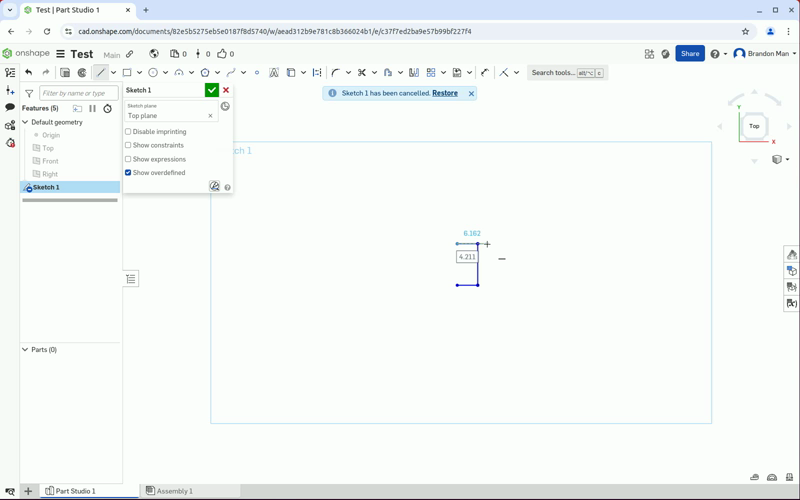
key_down(shift)
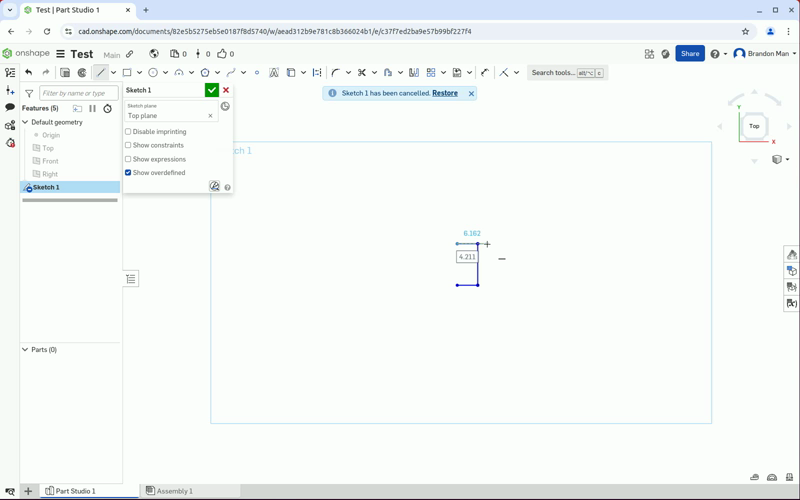
mouse_move(457, 285)
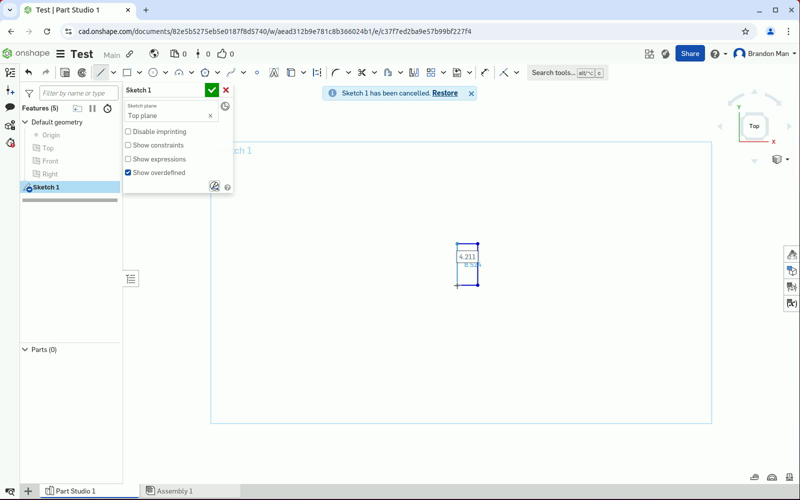
key_up(shift)
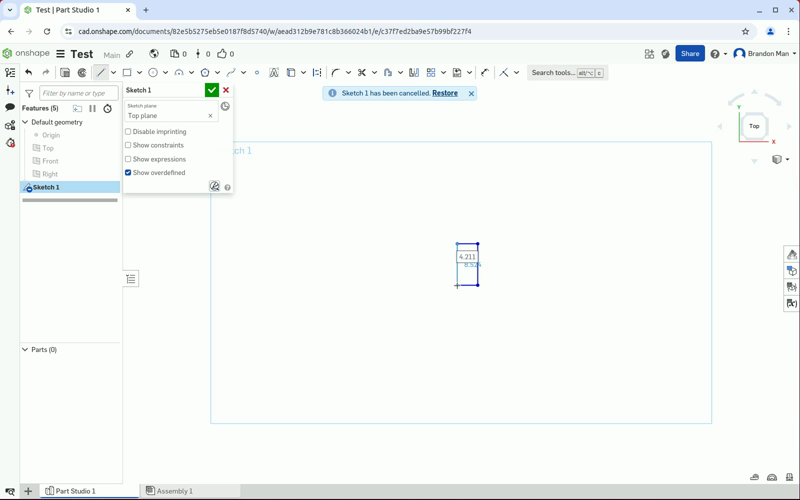
click(457, 285)
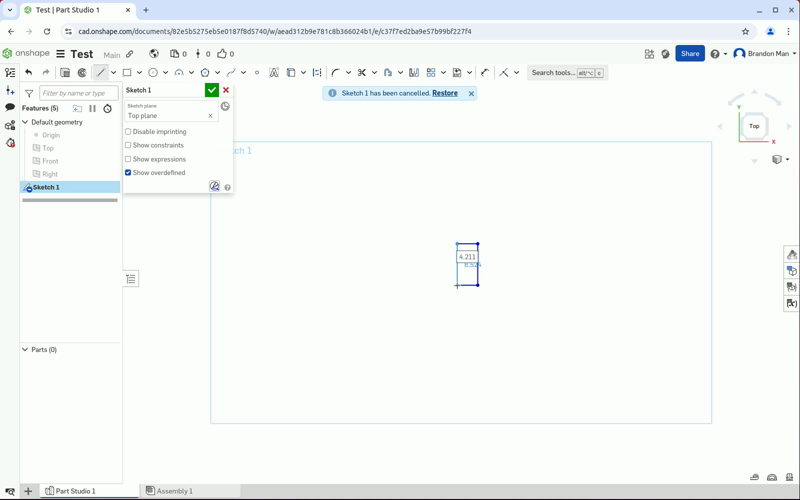
key(esc)
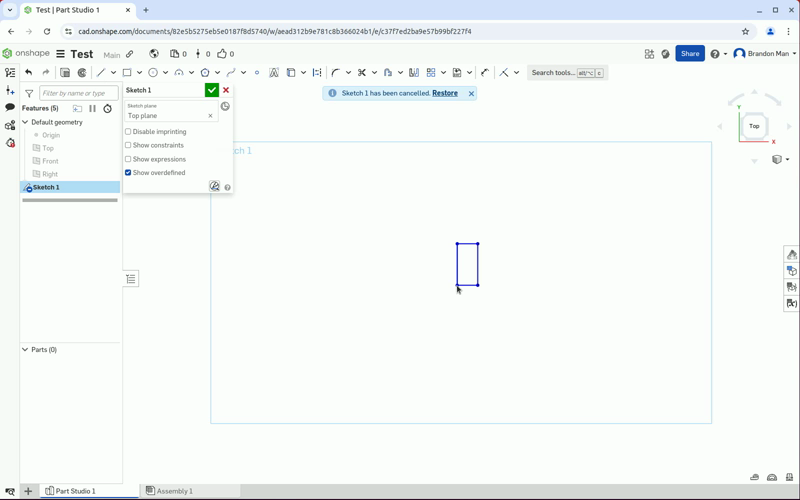
mouse_move(459, 282)
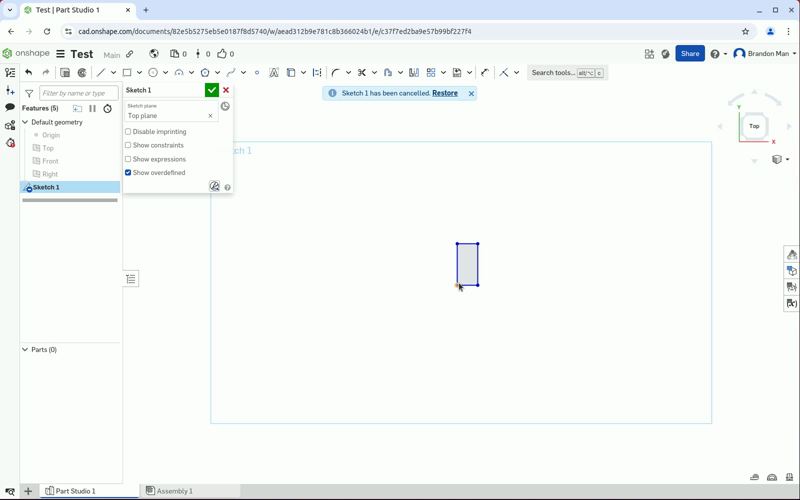
scroll(6)
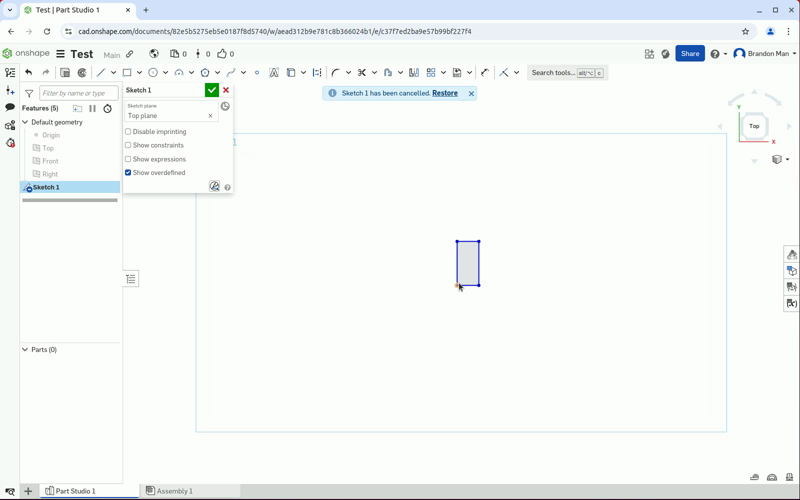
scroll(6)
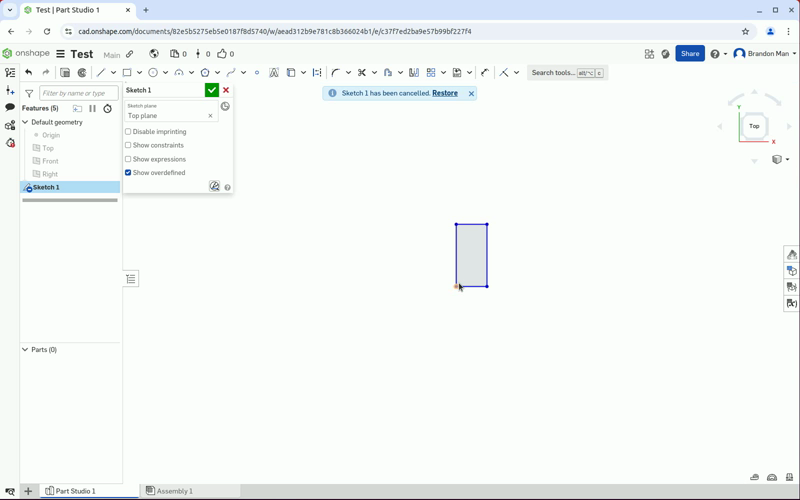
scroll(6)
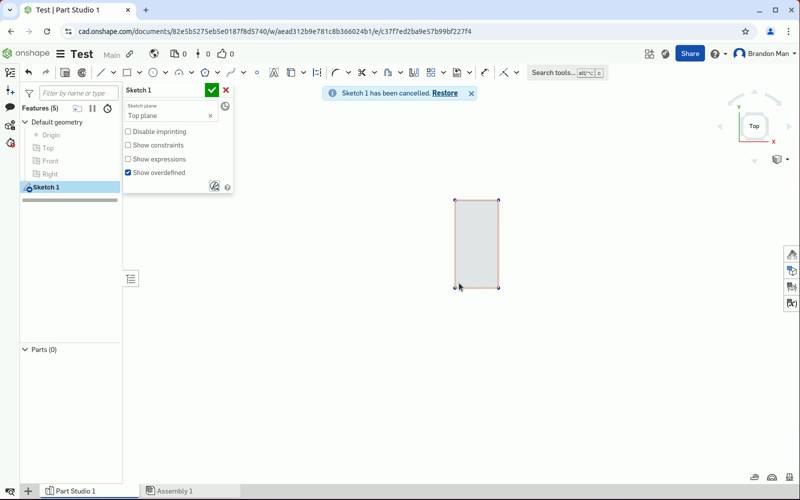
scroll(6)
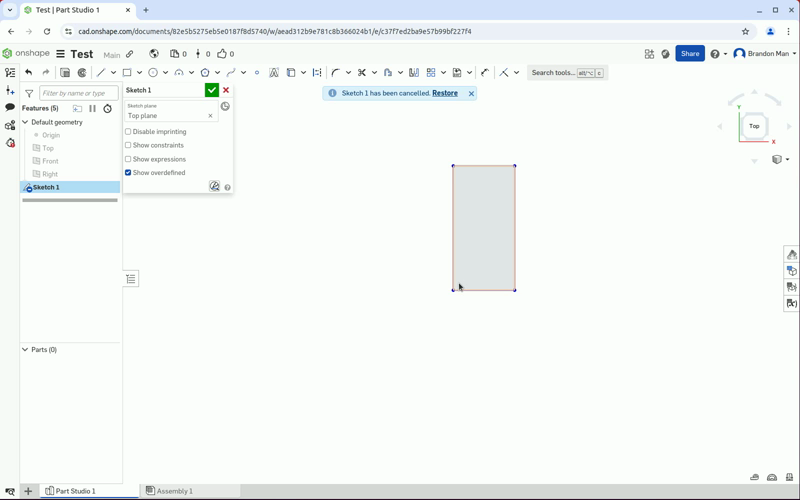
scroll(6)
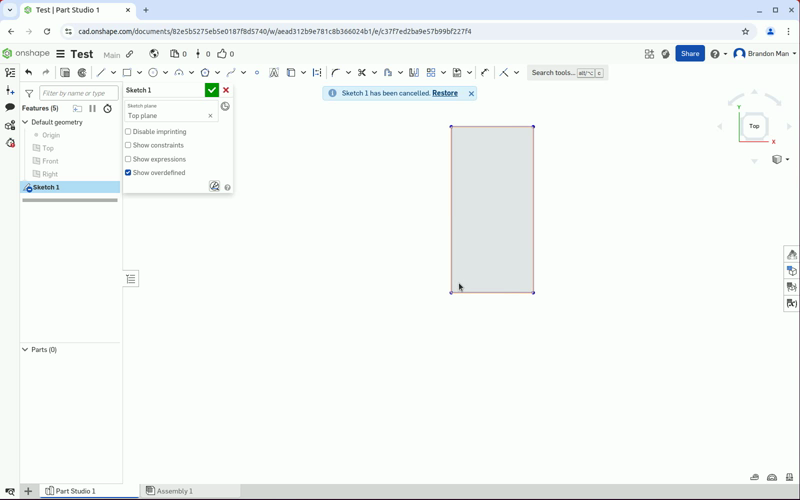
scroll(6)
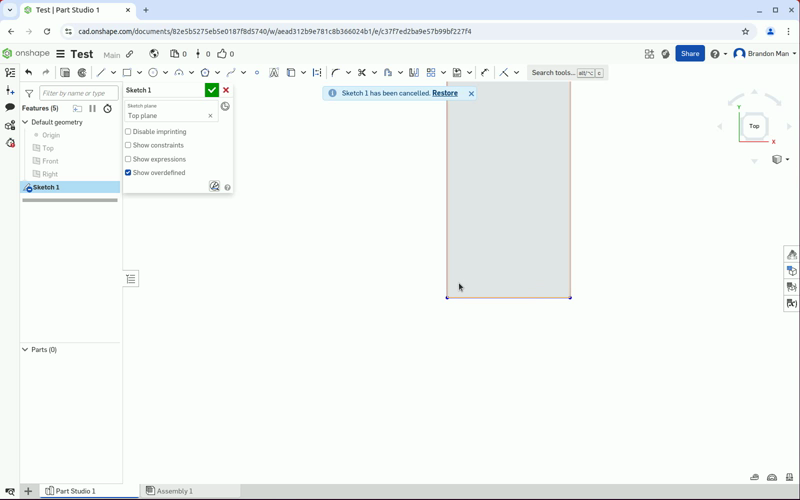
scroll(6)
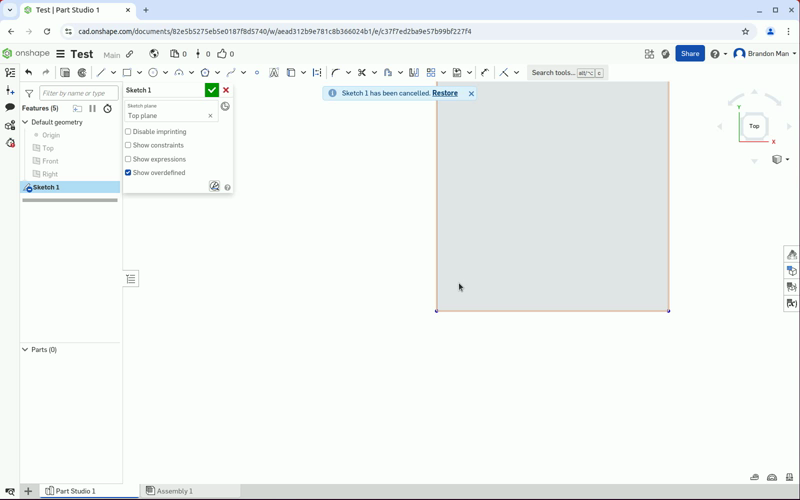
click(459, 282)
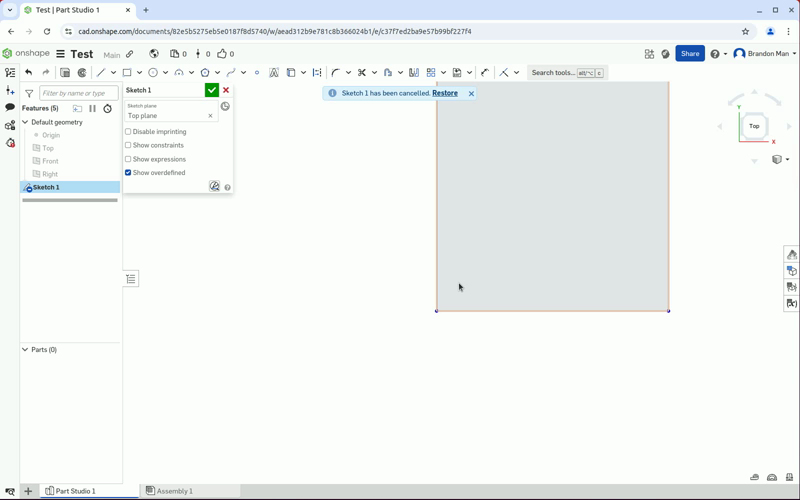
scroll(-6)
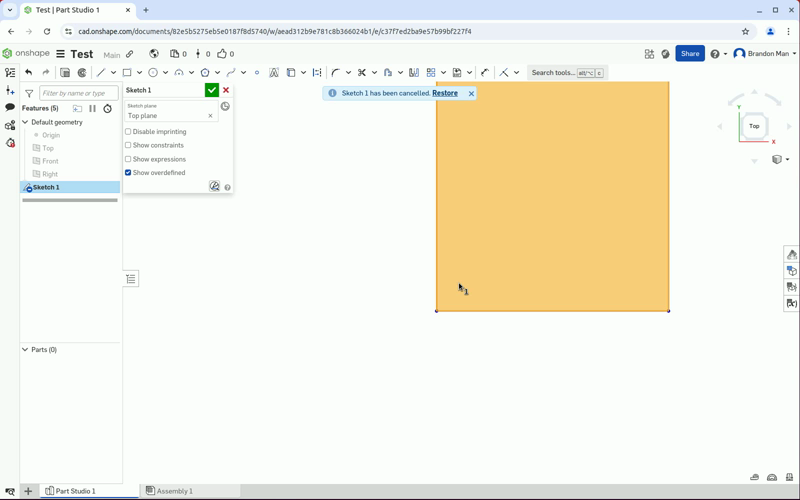
scroll(-6)
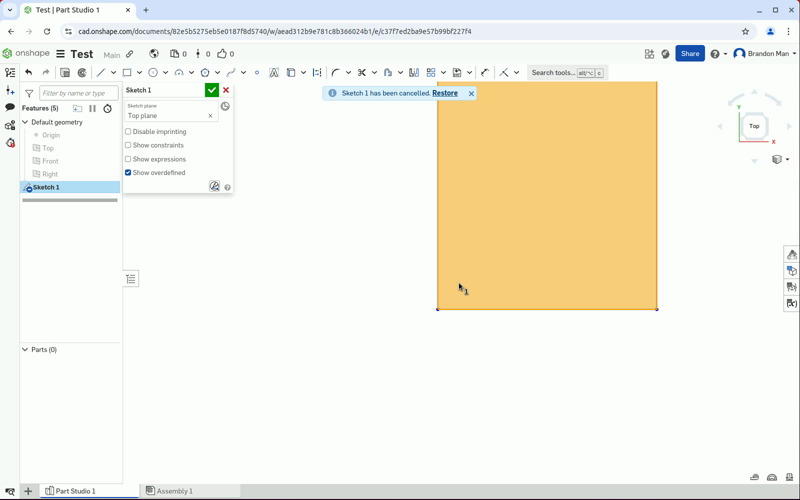
scroll(-6)
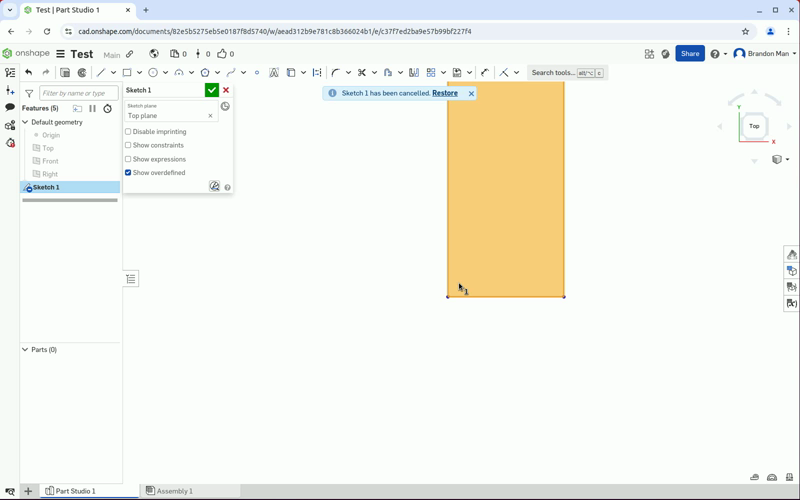
scroll(-6)
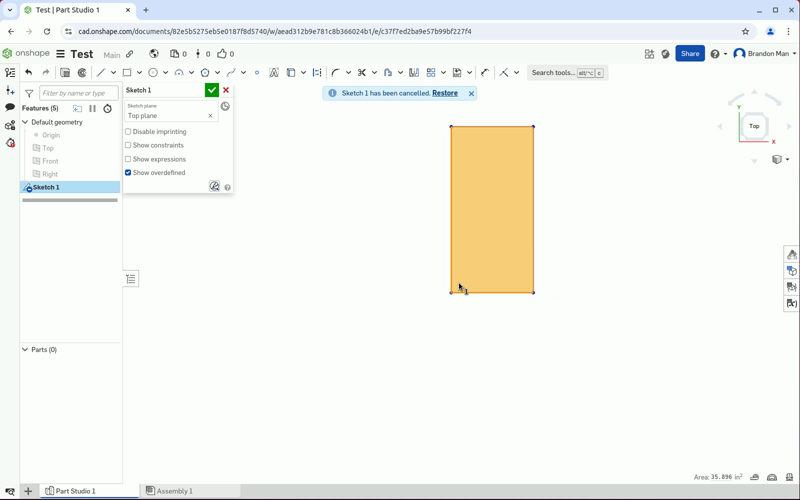
scroll(-6)
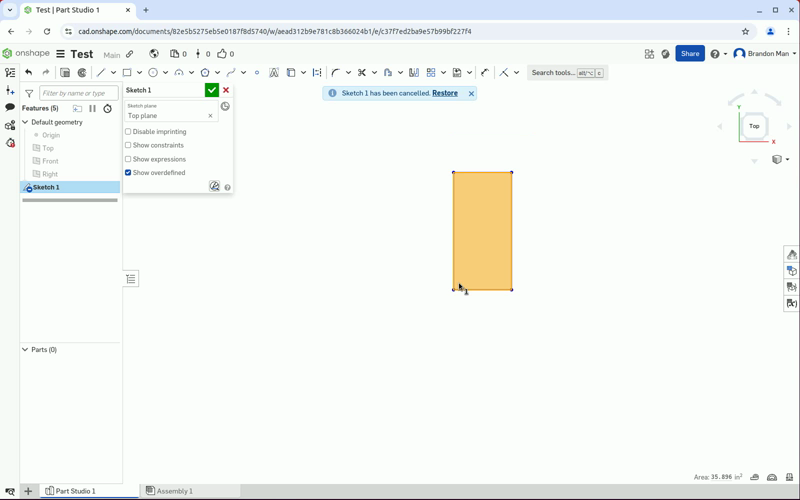
scroll(-6)
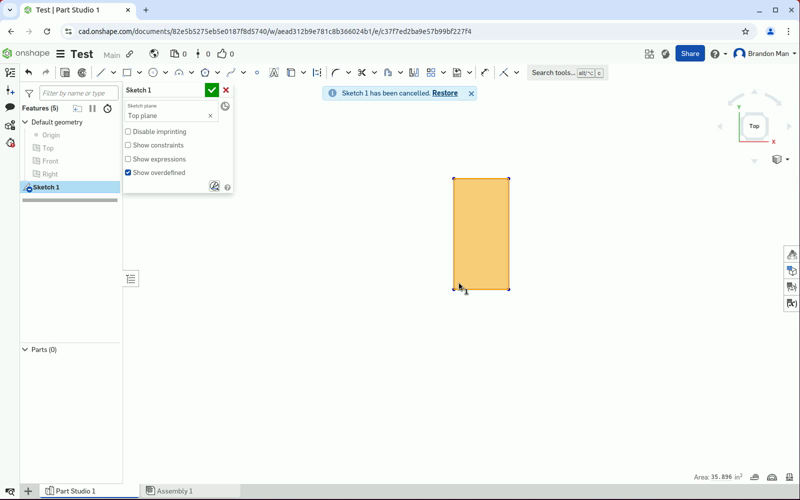
scroll(-6)
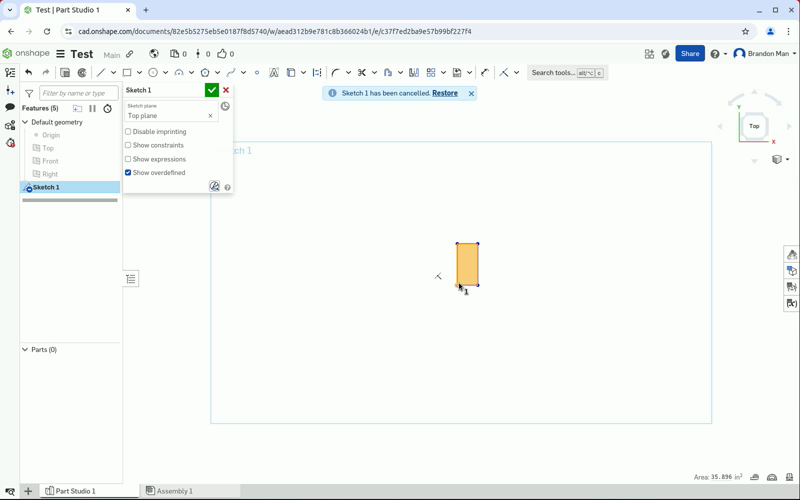
mouse_move(73, 352)
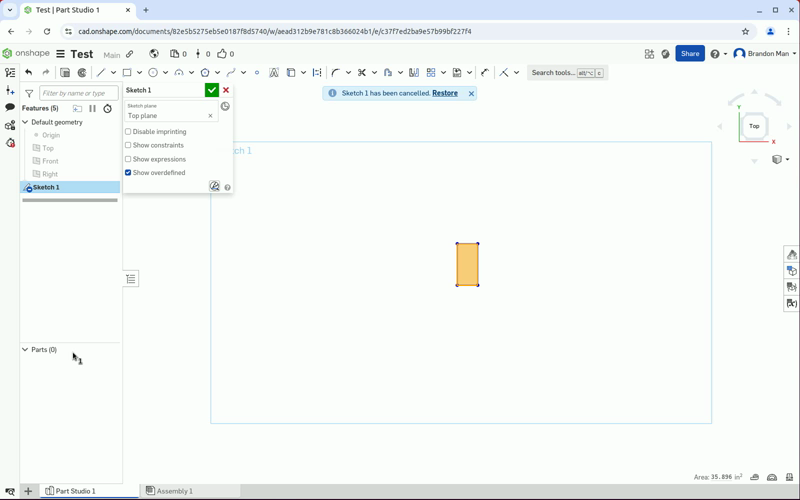
key(shift+y)
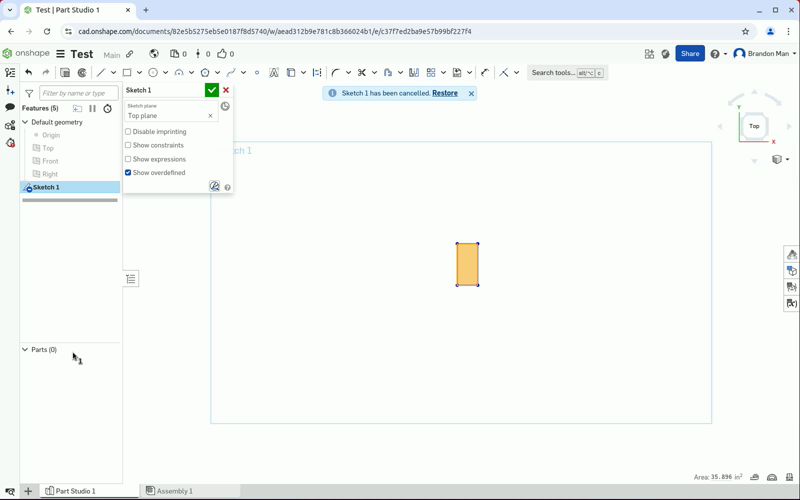
key(shift+e)
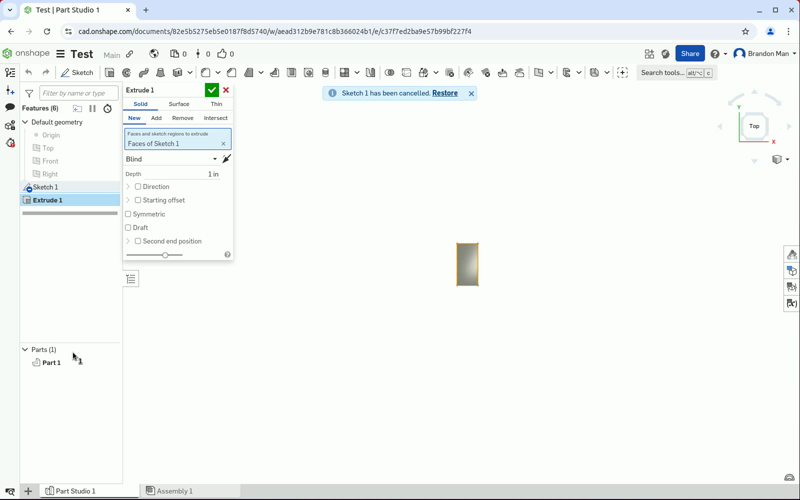
mouse_move(143, 106)
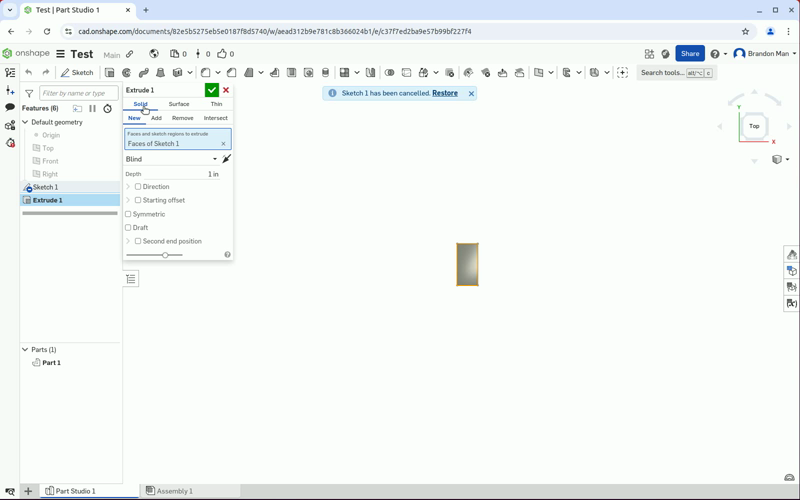
click(143, 106)
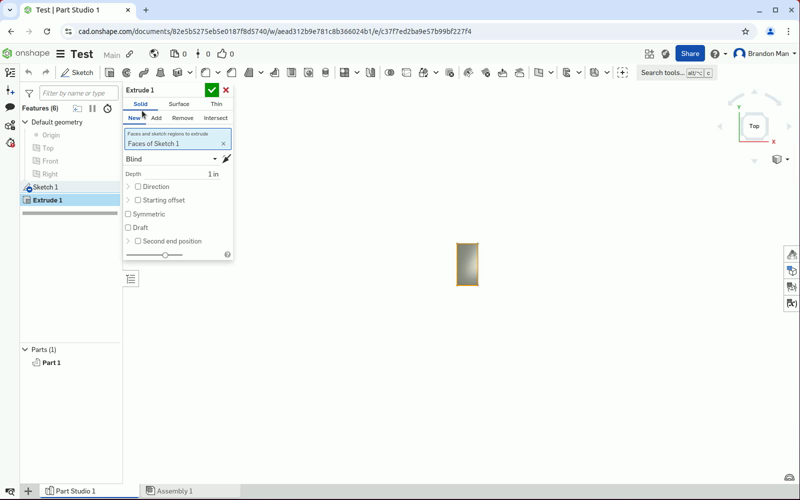
mouse_move(137, 120)
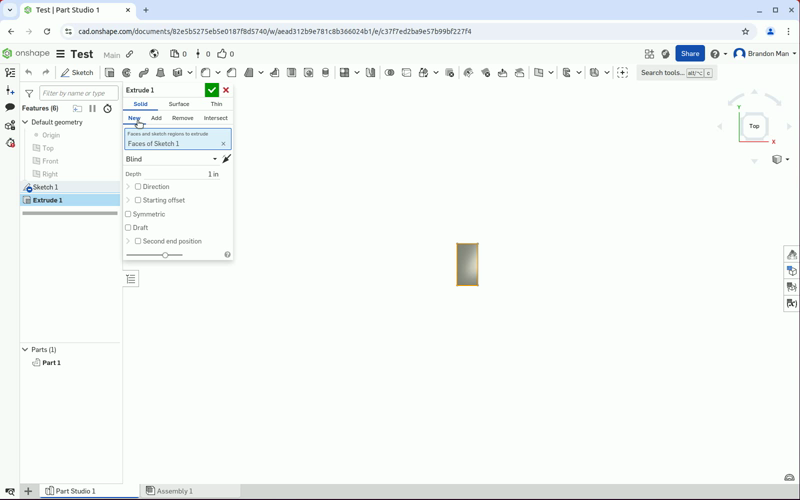
click(137, 120)
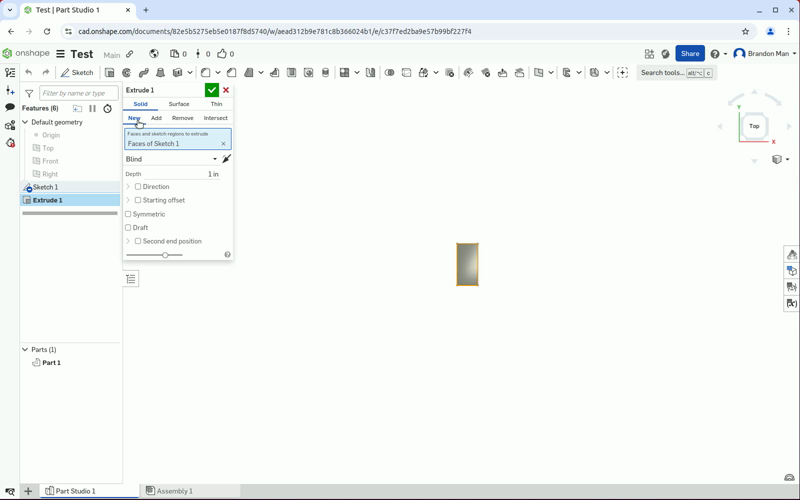
key(tab, 4)
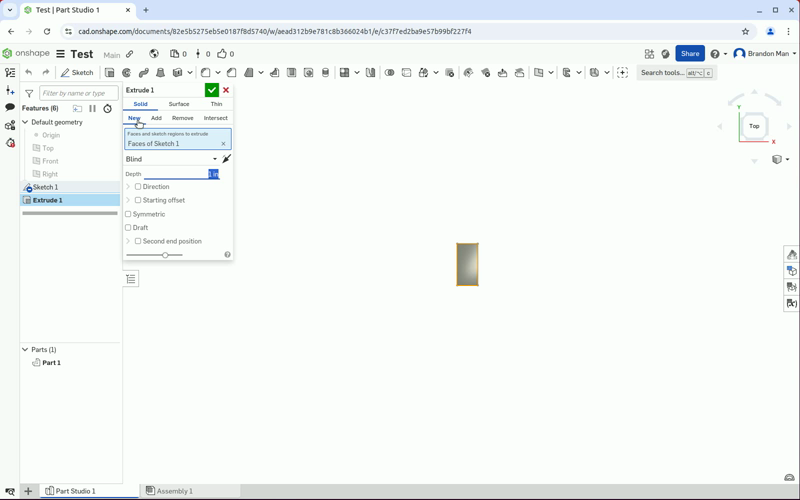
text(1.926)
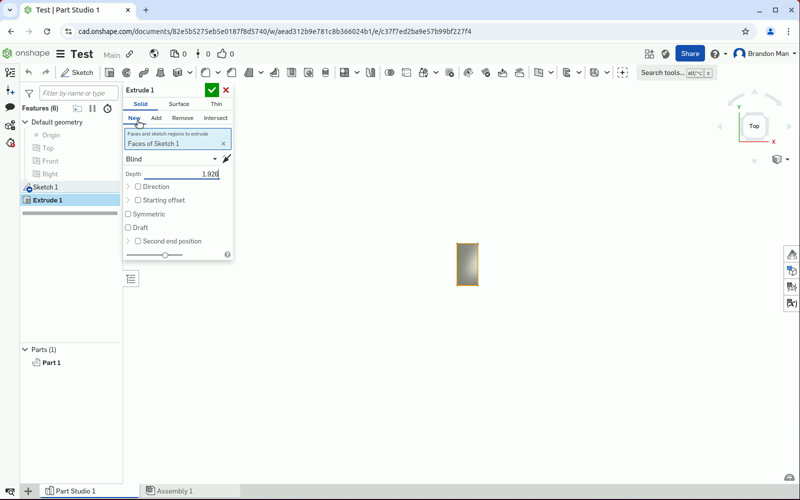
key(enter)
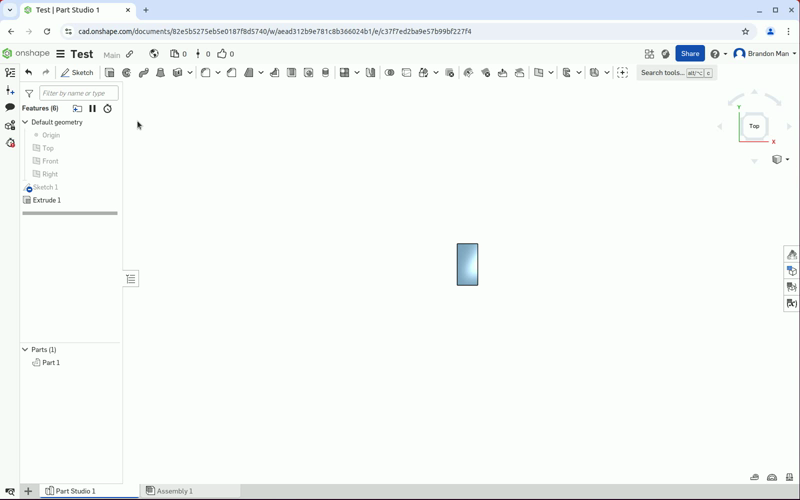
key(shift+h)
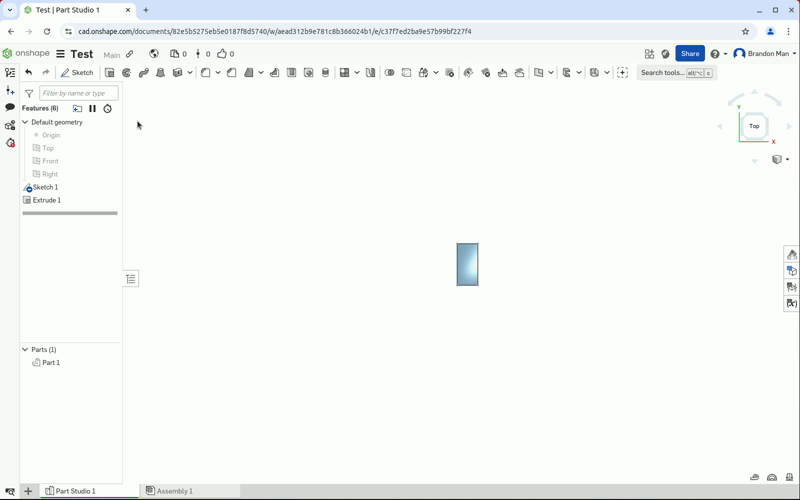
key(shift+h)
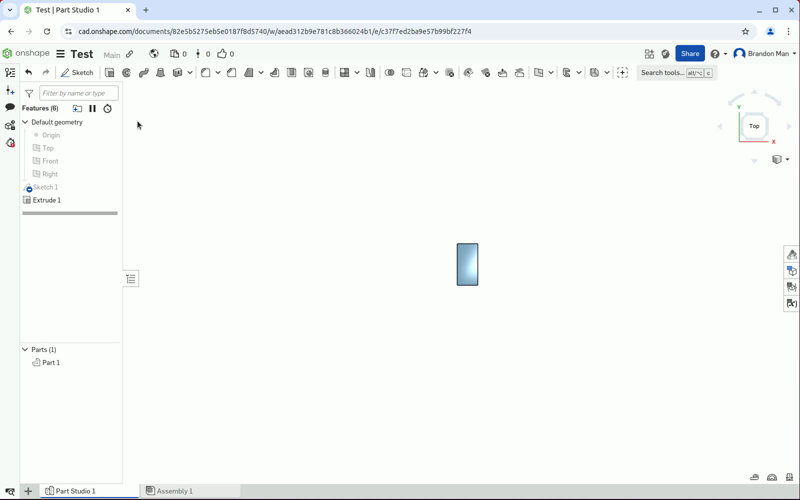
mouse_move(73, 189)
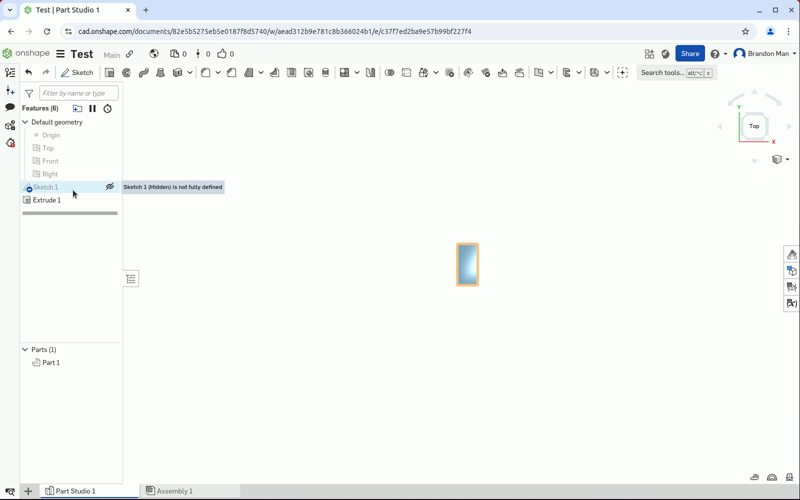
click(73, 189)
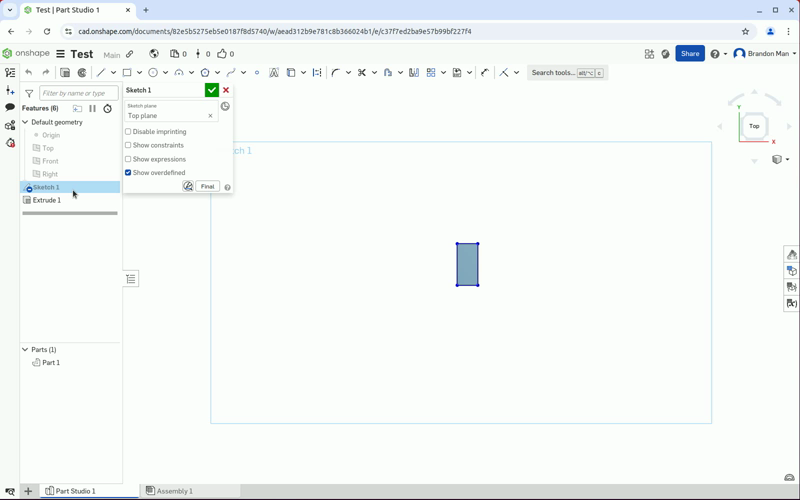
mouse_move(229, 92)
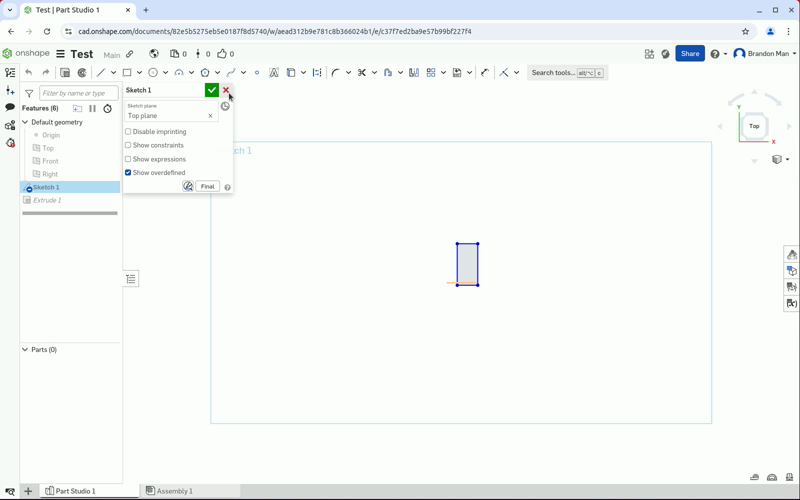
click(229, 92)
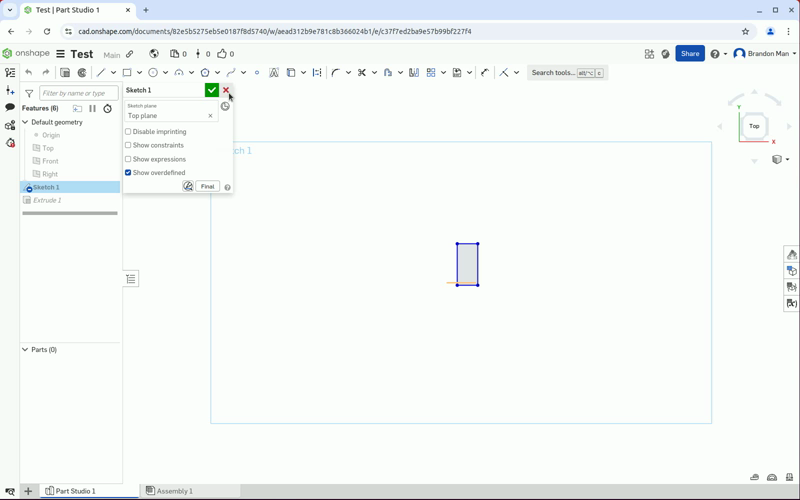
key(shift+s)
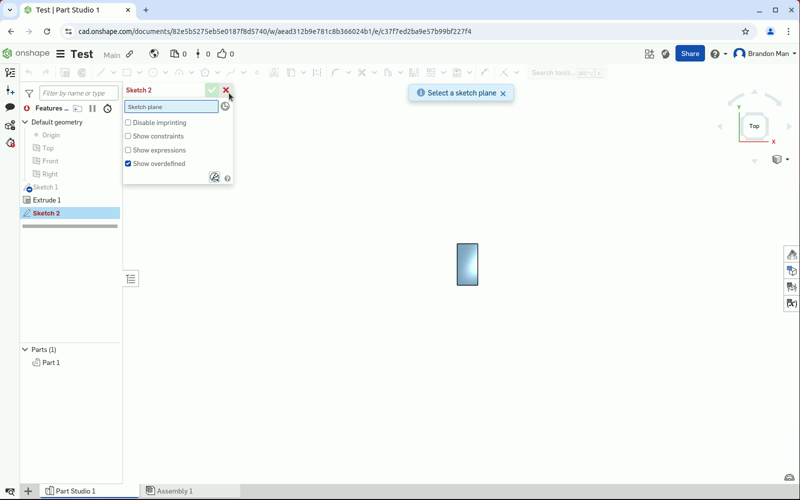
mouse_move(73, 150)
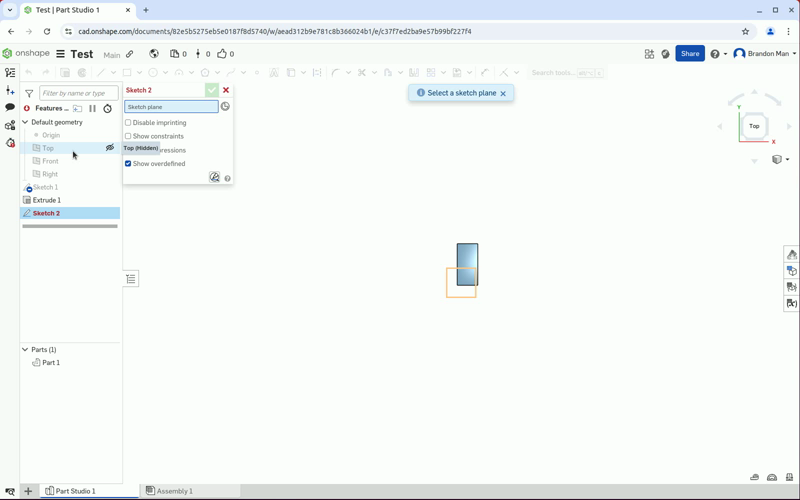
click(73, 150)
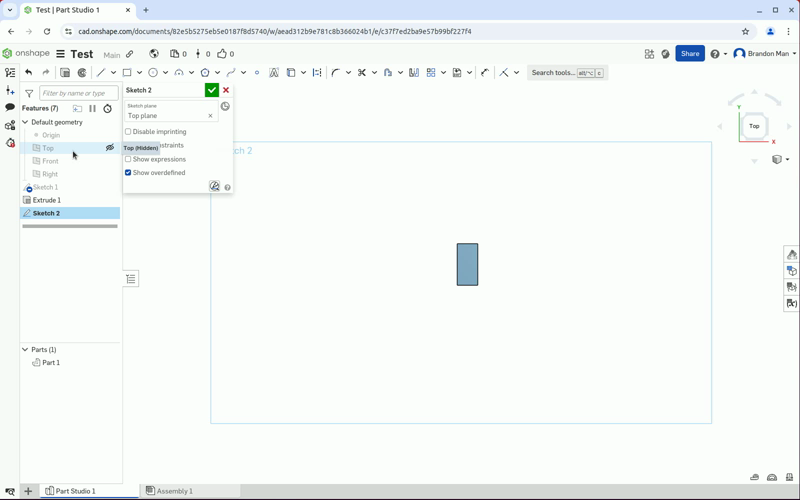
mouse_move(73, 352)
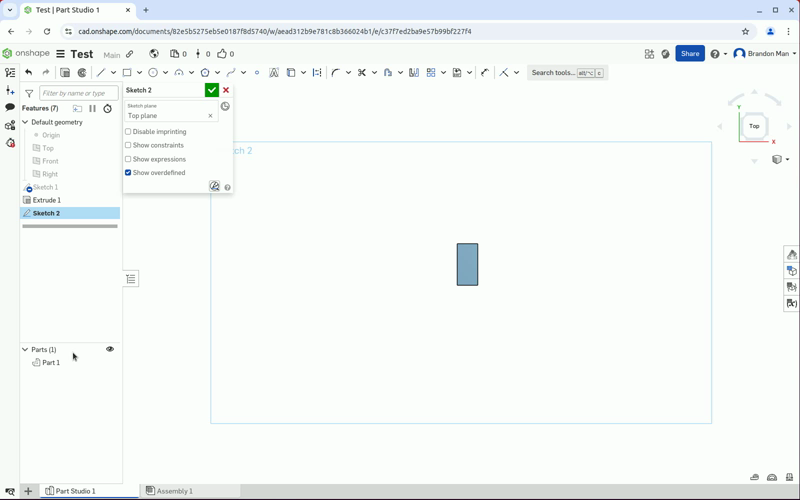
key(y)
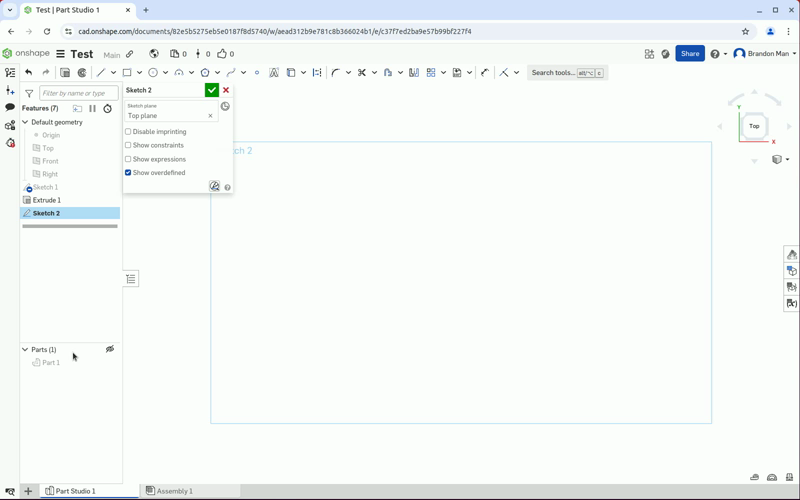
key(l)
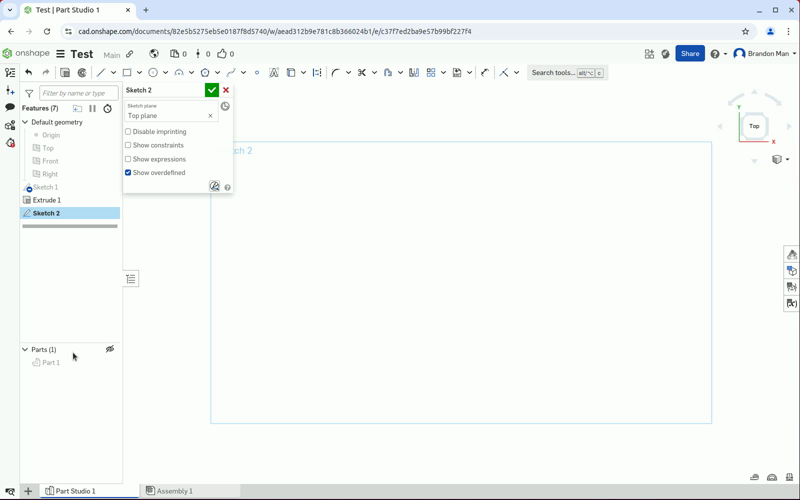
key_down(shift)
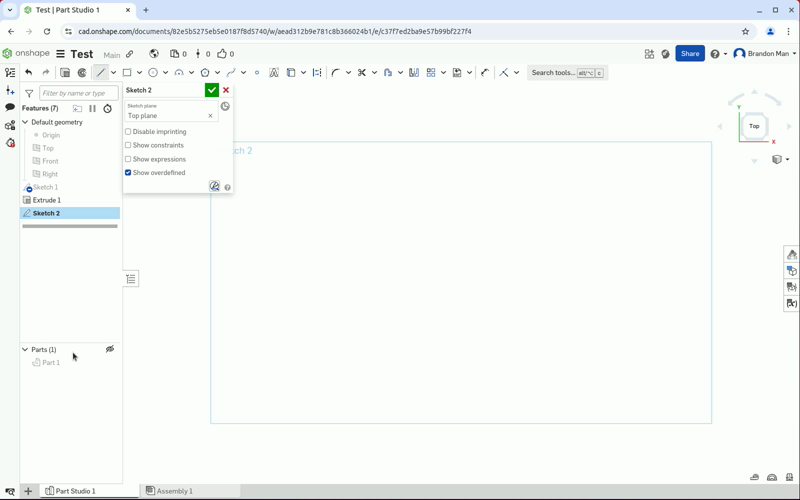
mouse_move(497, 279)
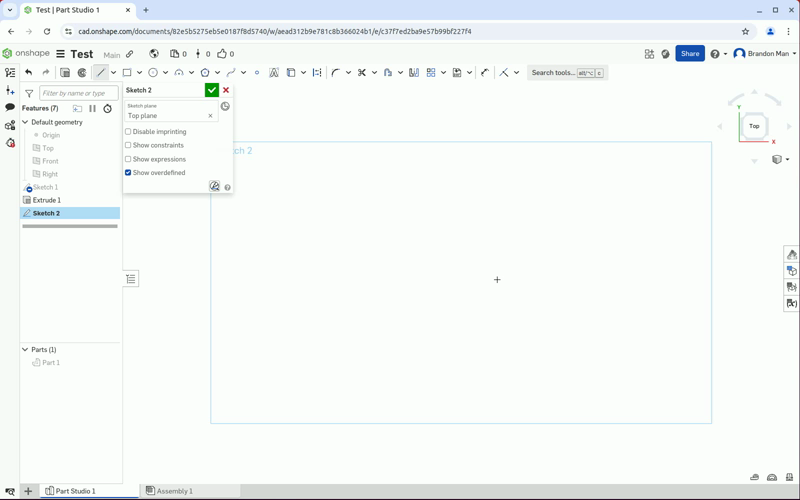
click(497, 279)
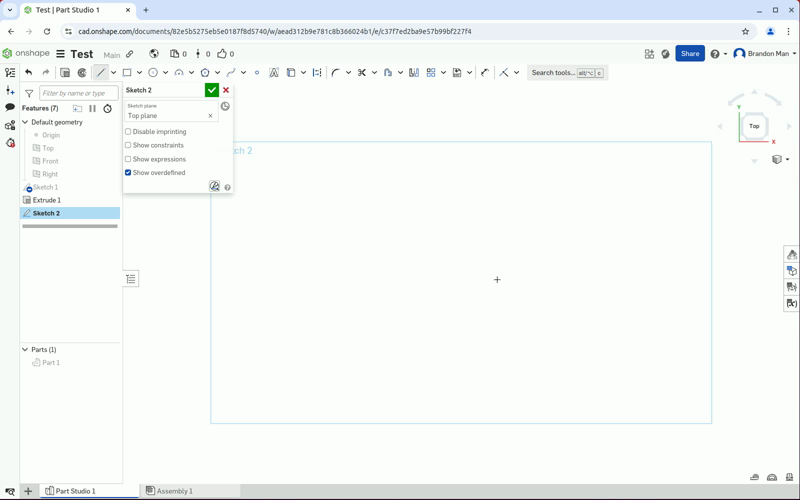
key_up(shift)
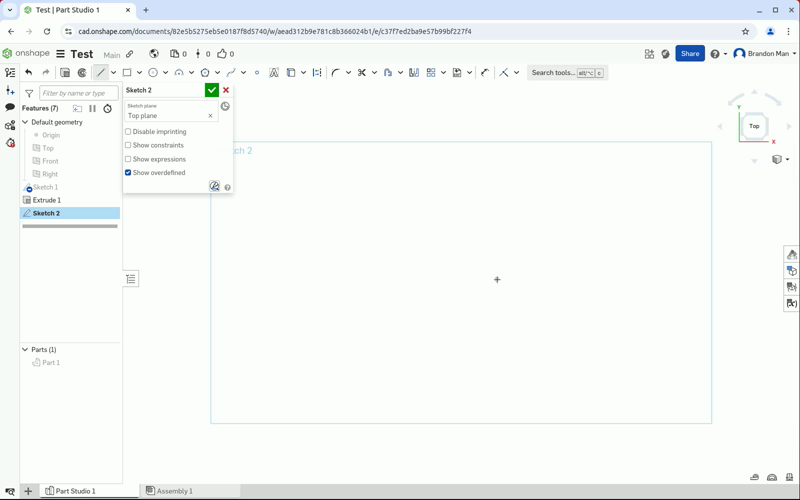
key_down(shift)
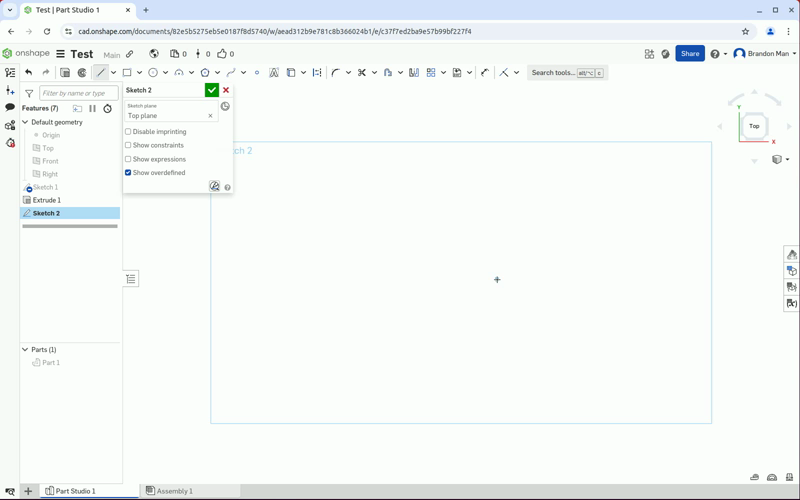
mouse_move(527, 279)
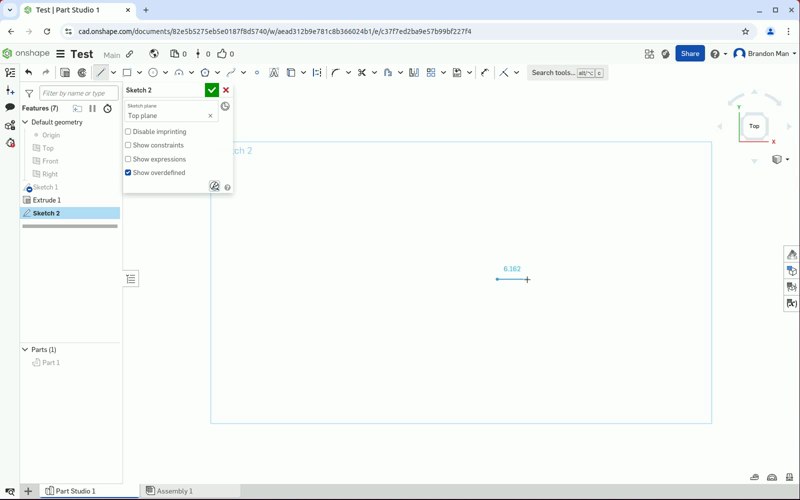
mouse_move(518, 279)
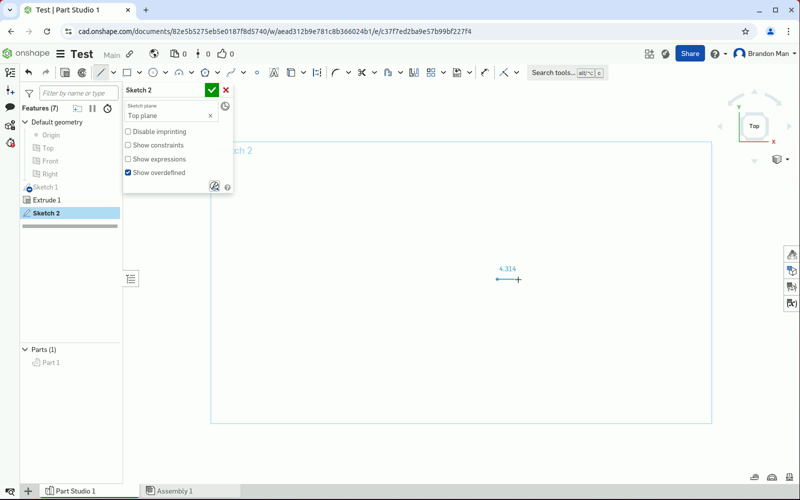
click(518, 279)
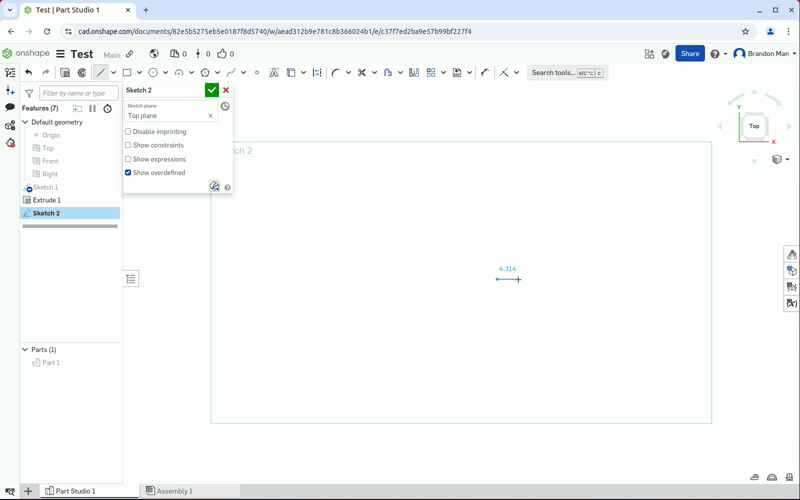
key_up(shift)
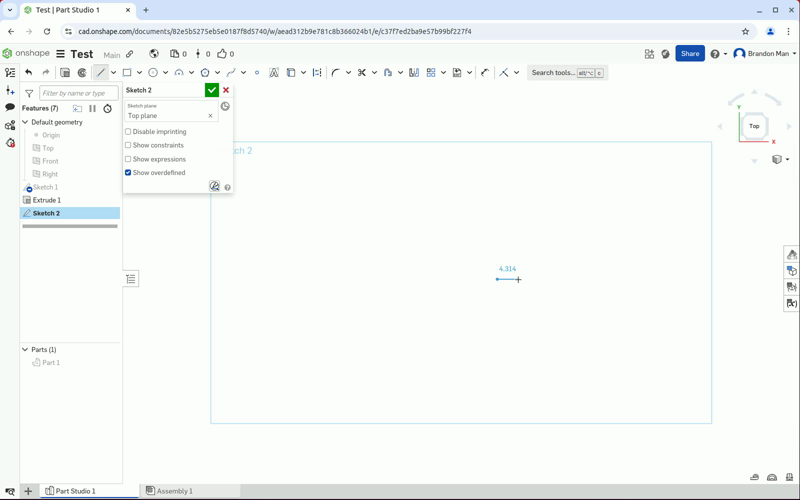
key_down(shift)
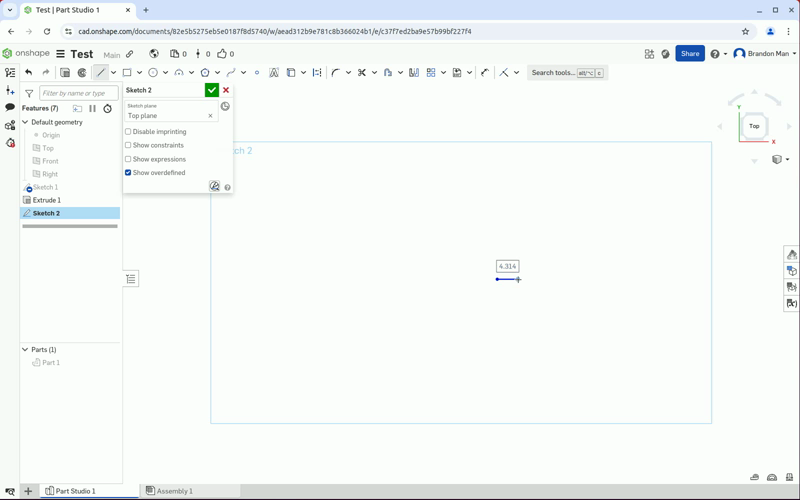
mouse_move(548, 279)
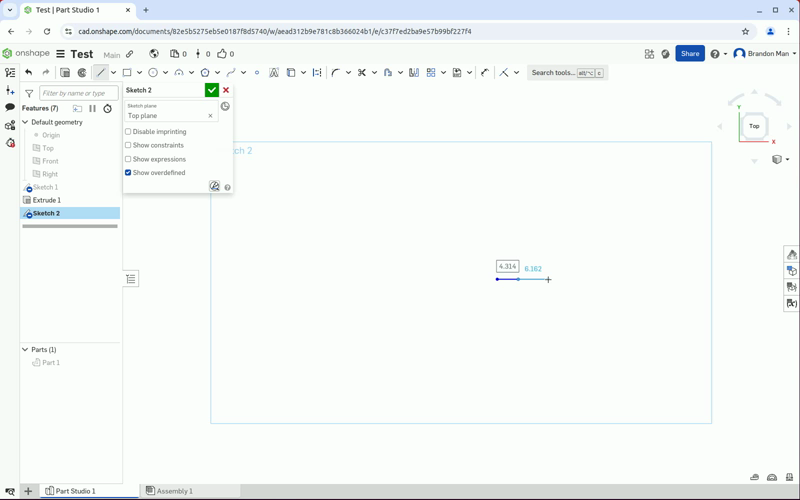
mouse_move(518, 252)
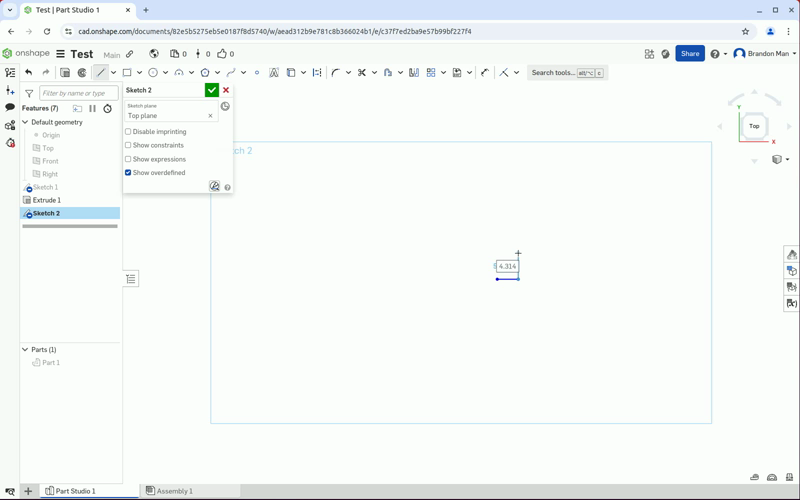
click(518, 252)
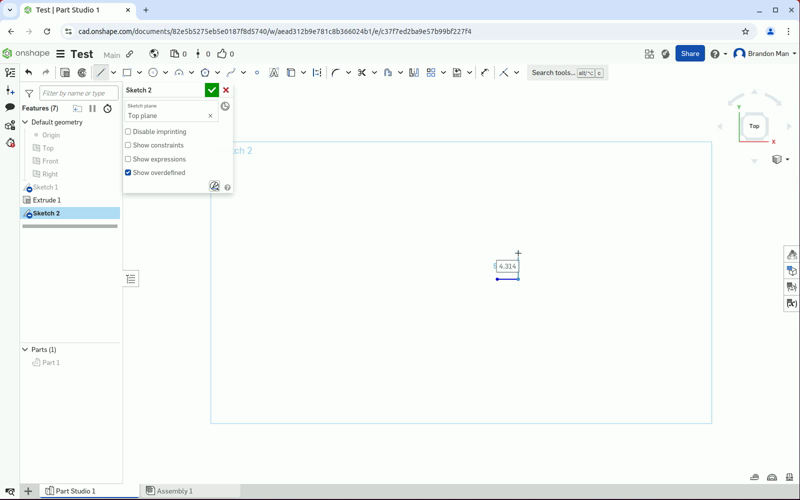
key_up(shift)
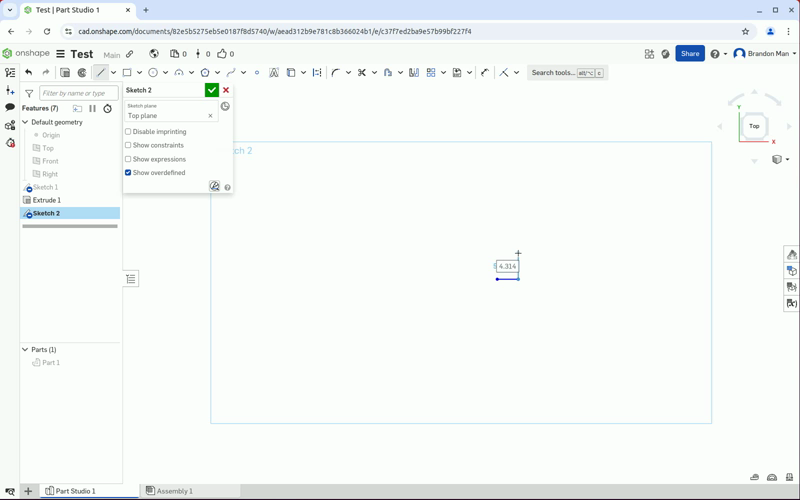
key_down(shift)
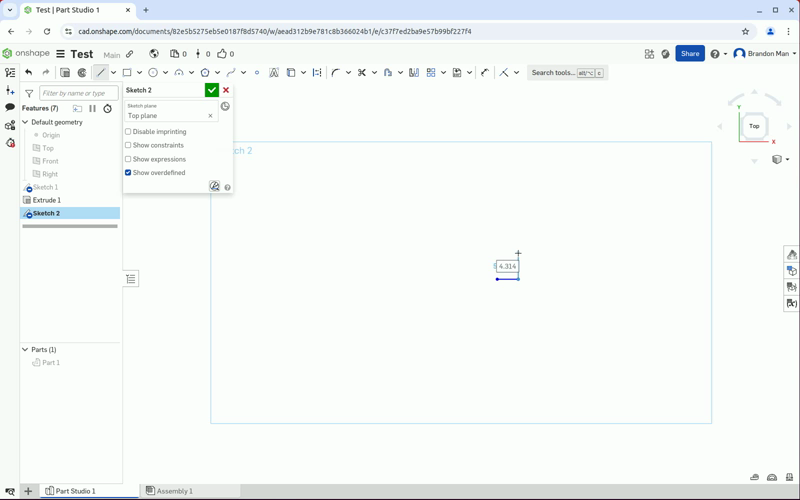
mouse_move(548, 252)
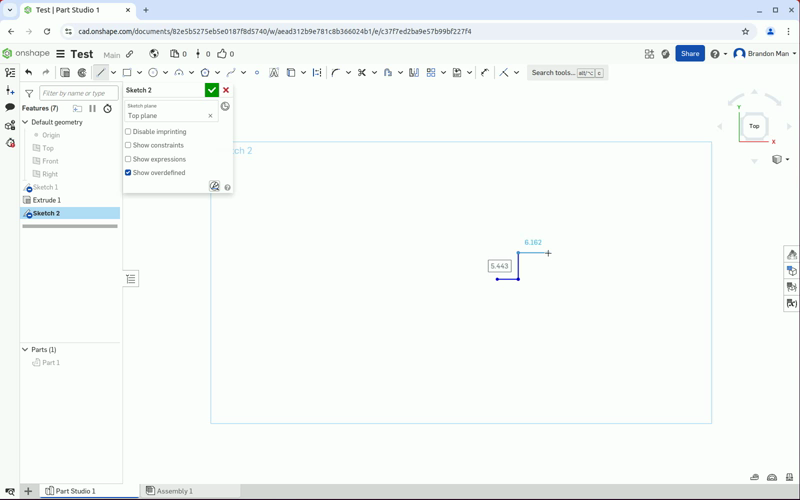
mouse_move(497, 252)
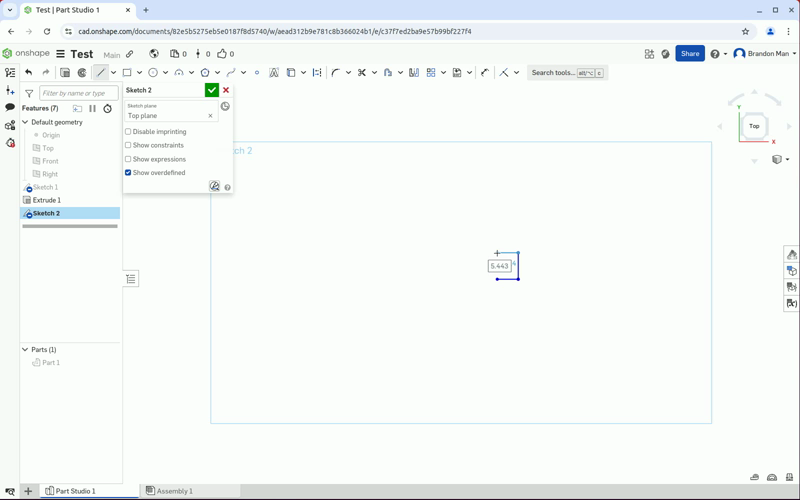
click(497, 252)
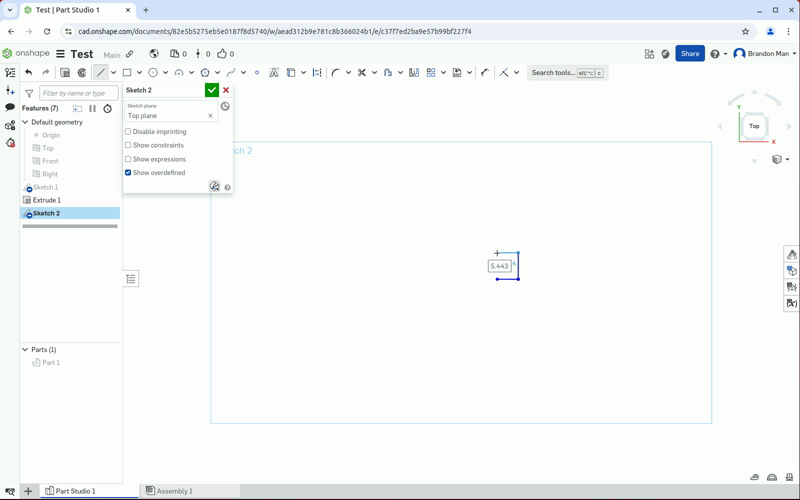
key_up(shift)
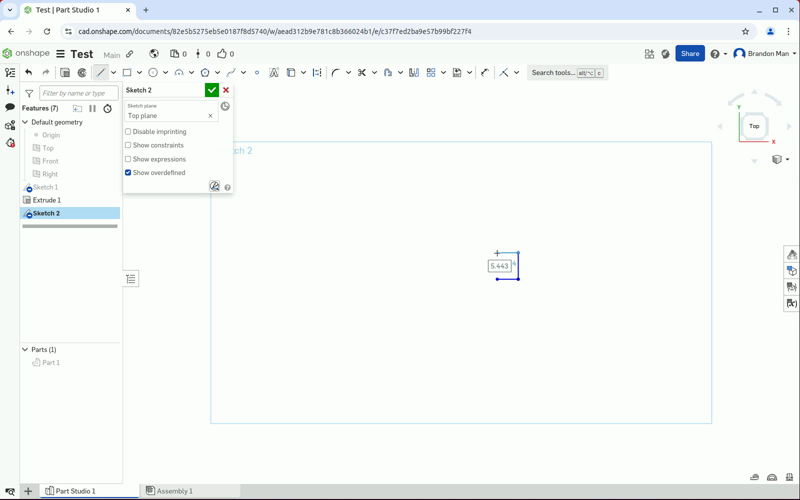
mouse_move(527, 252)
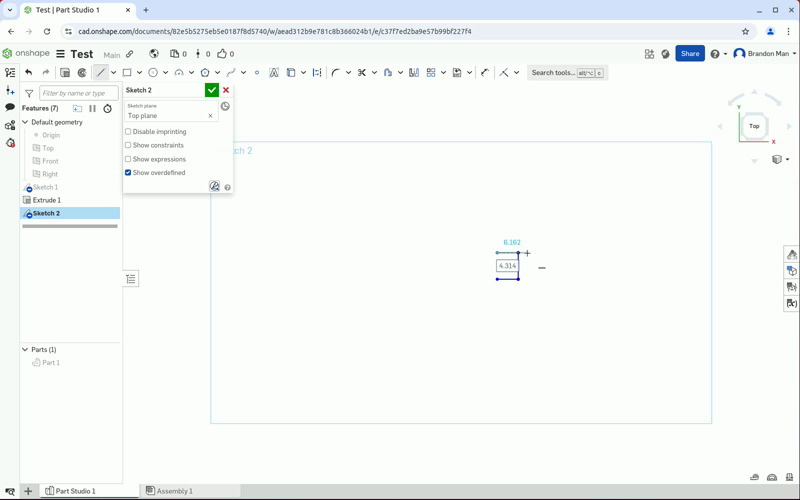
key_down(shift)
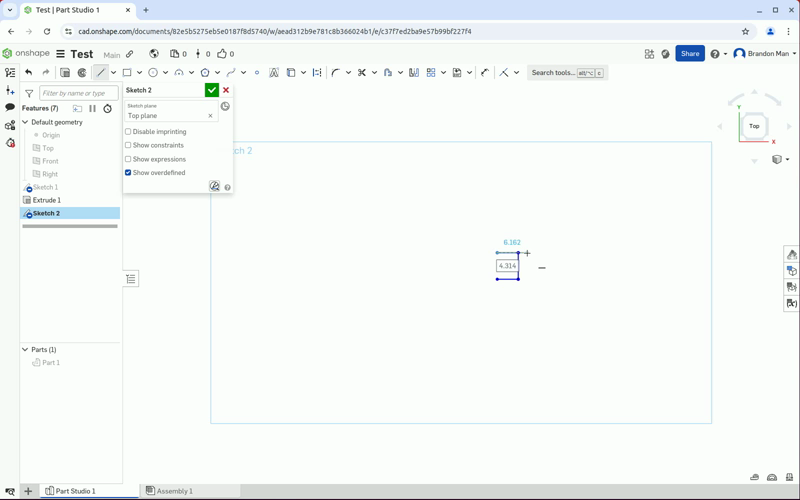
mouse_move(497, 279)
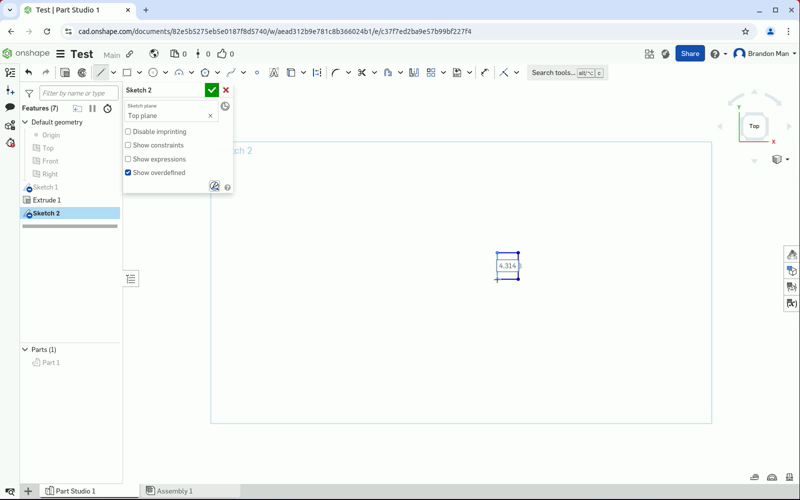
key_up(shift)
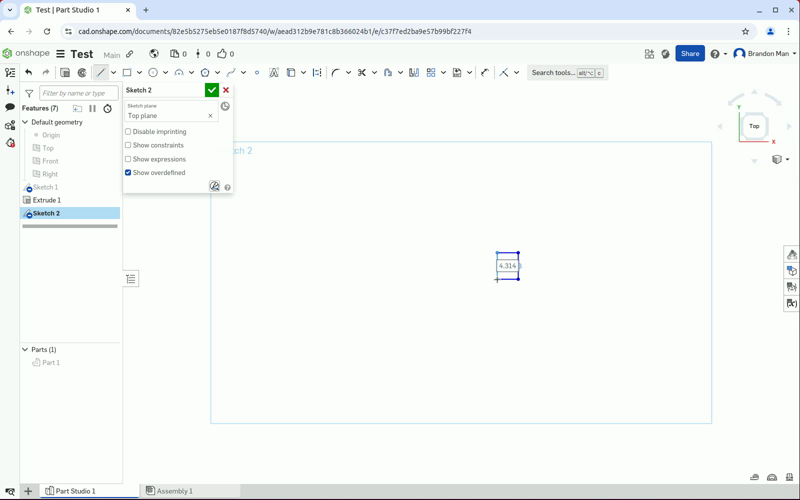
click(497, 279)
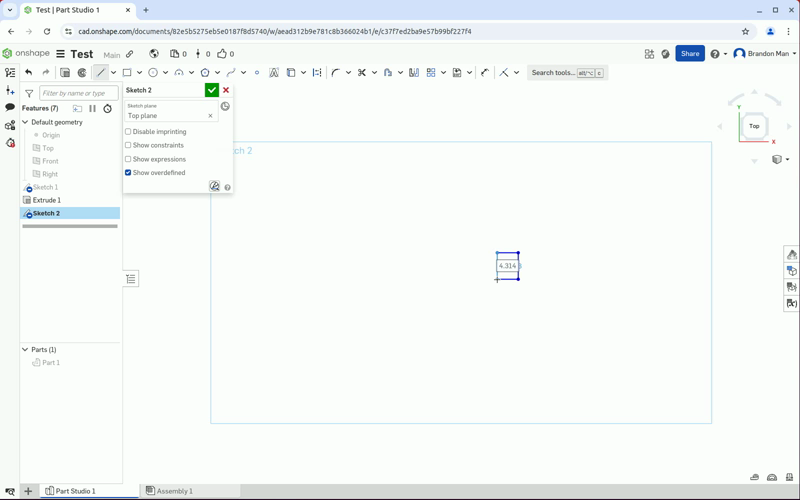
key(esc)
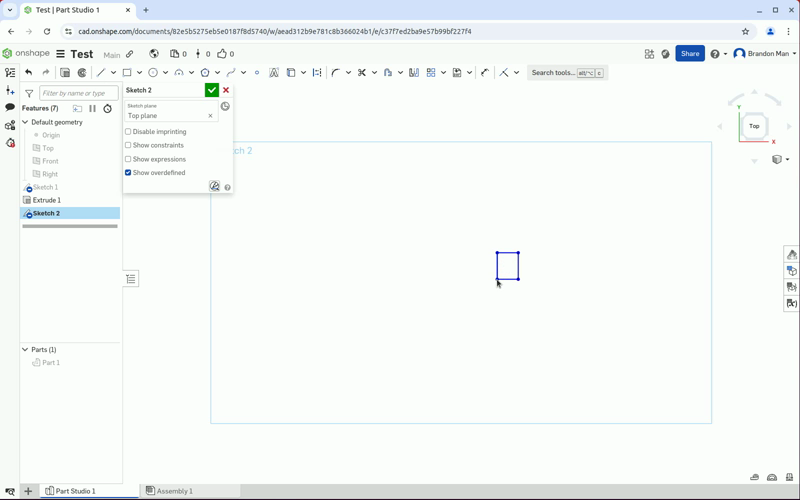
mouse_move(503, 267)
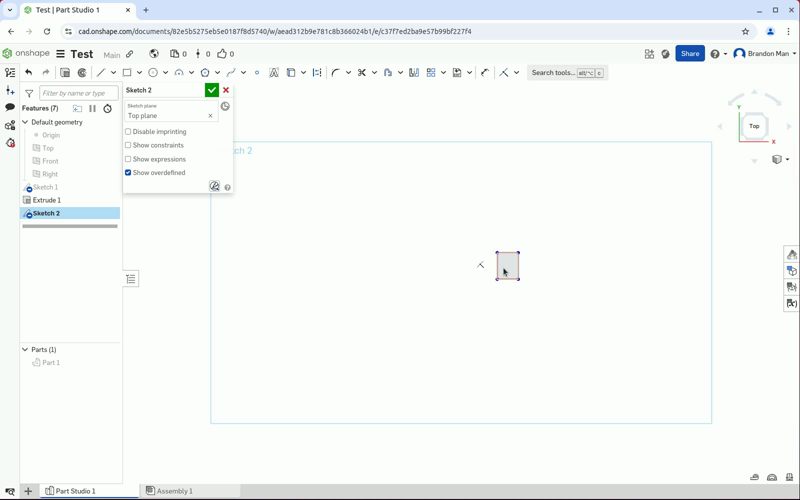
scroll(6)
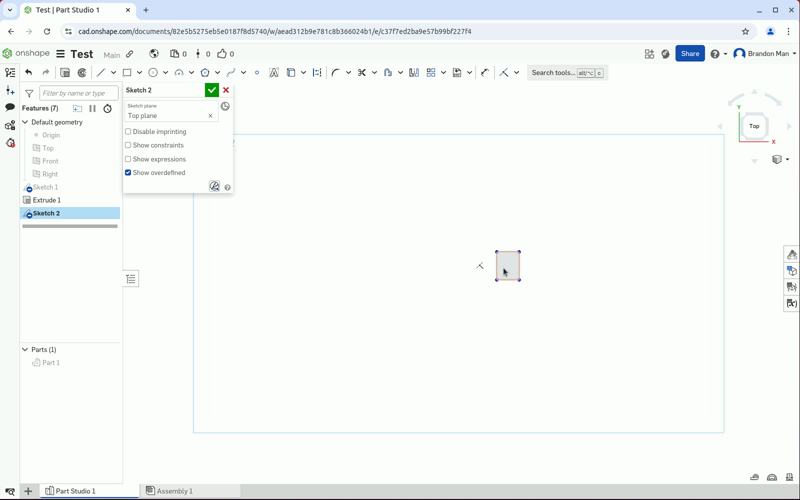
scroll(6)
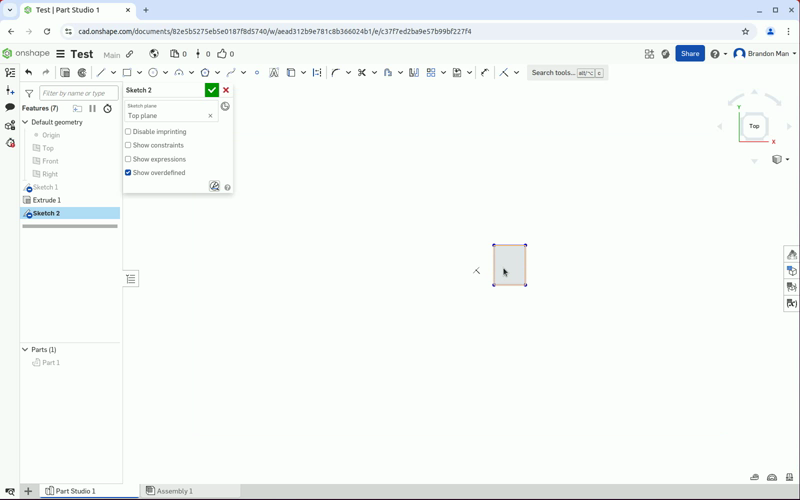
scroll(6)
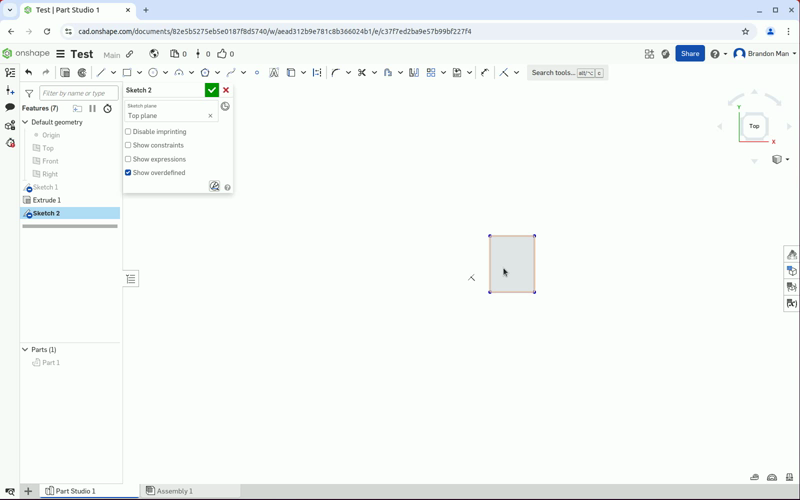
scroll(6)
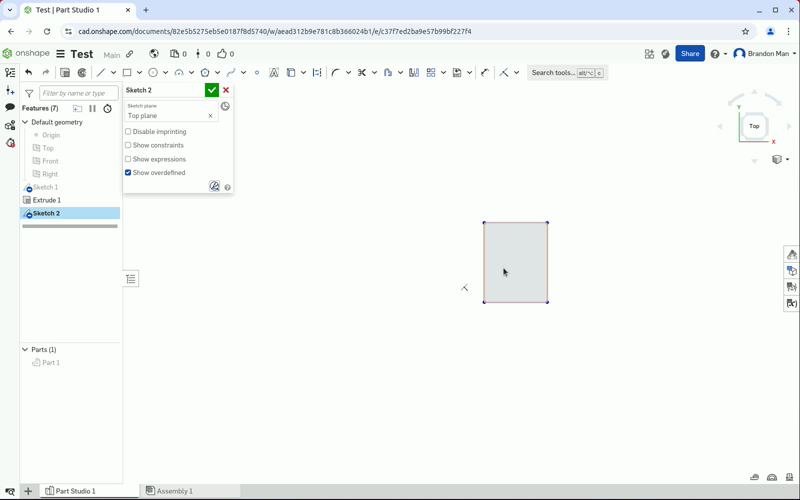
scroll(6)
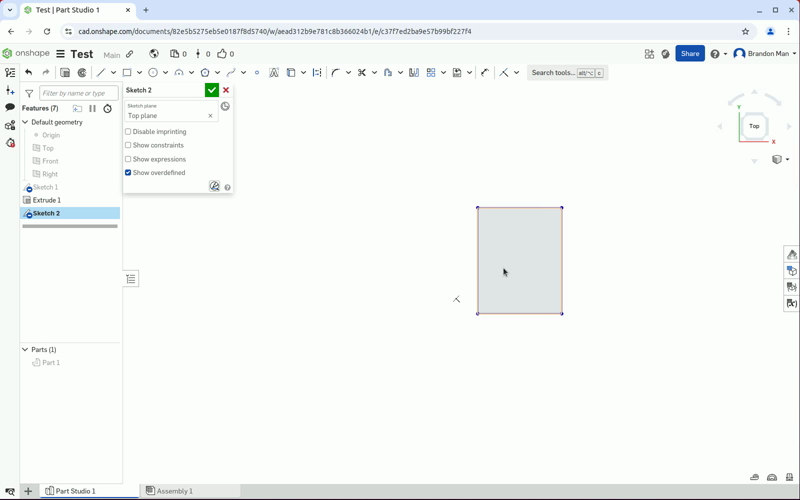
scroll(6)
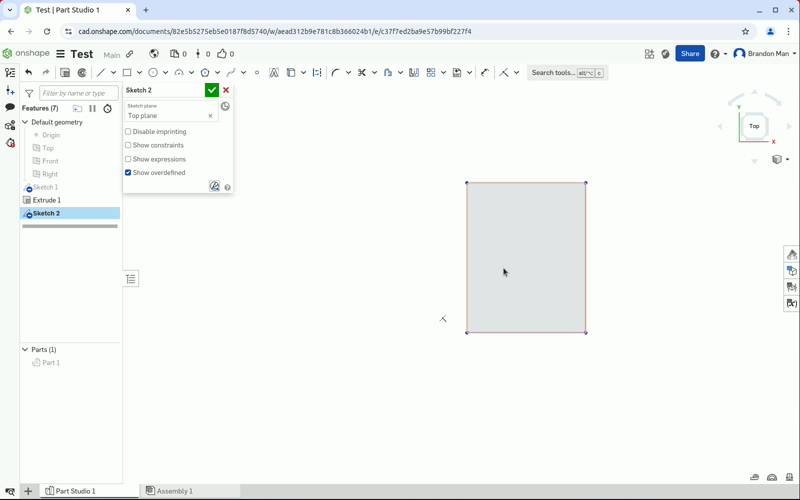
scroll(6)
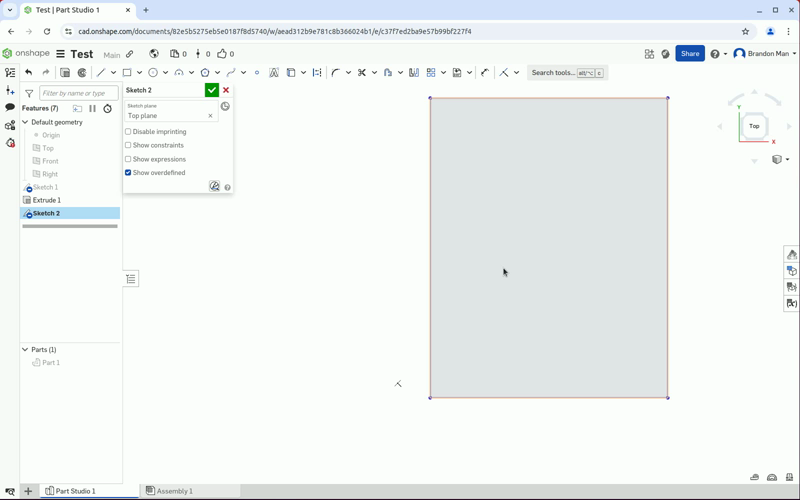
click(503, 267)
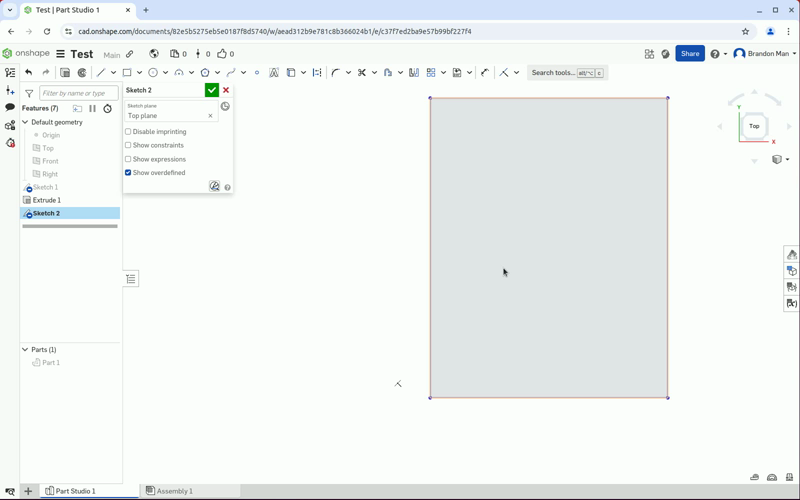
scroll(-6)
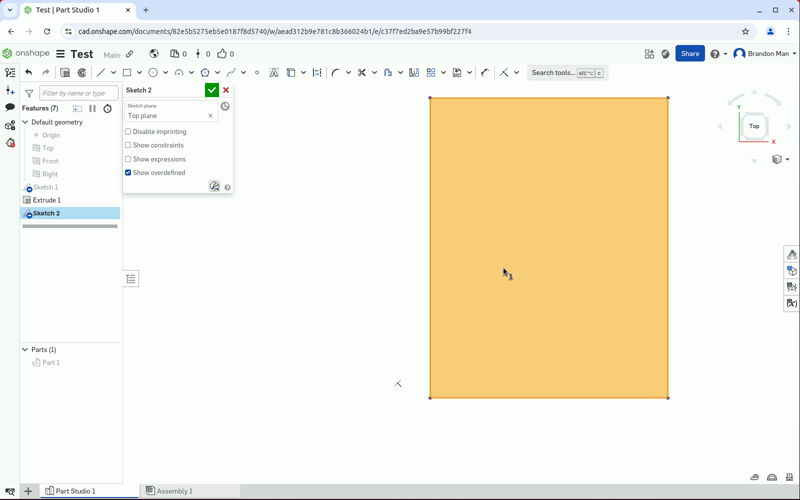
scroll(-6)
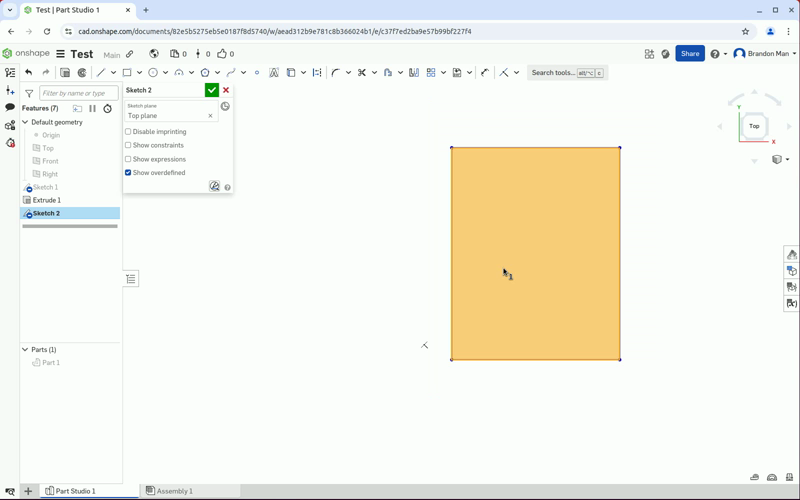
scroll(-6)
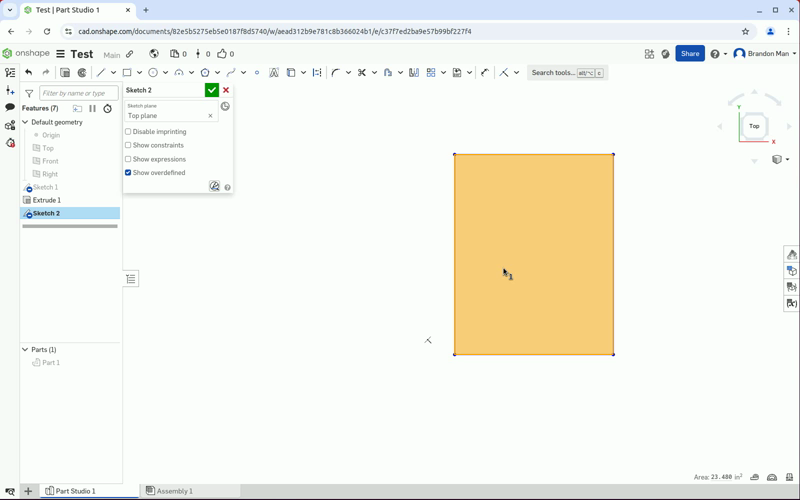
scroll(-6)
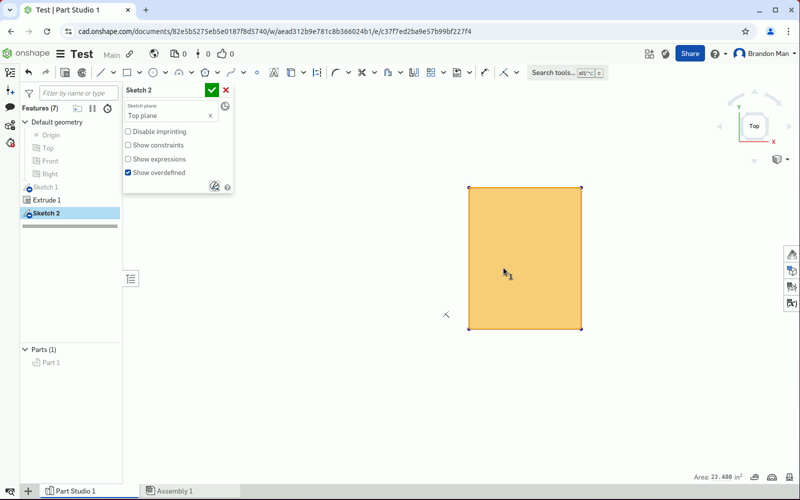
scroll(-6)
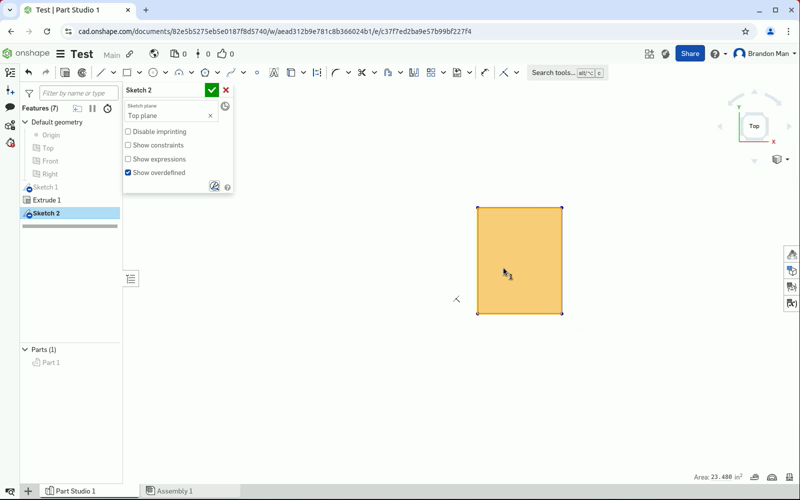
scroll(-6)
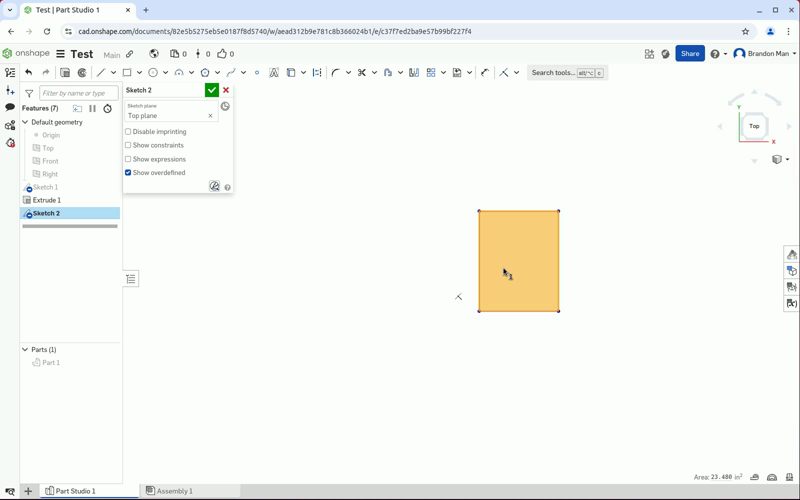
scroll(-6)
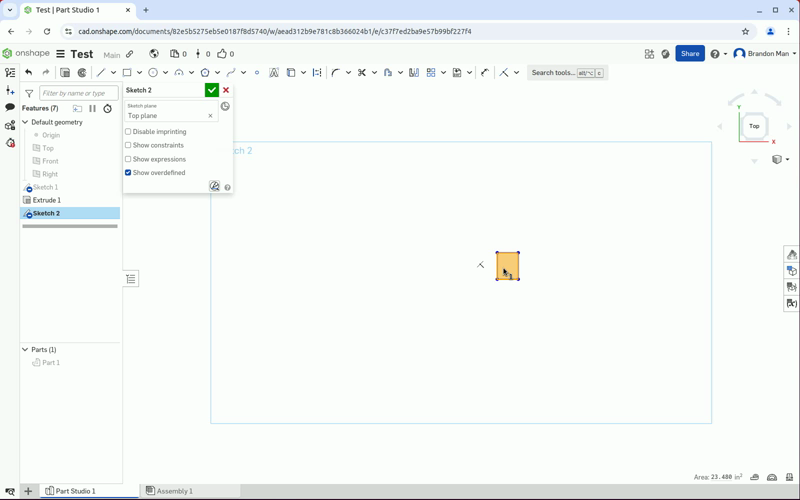
mouse_move(73, 352)
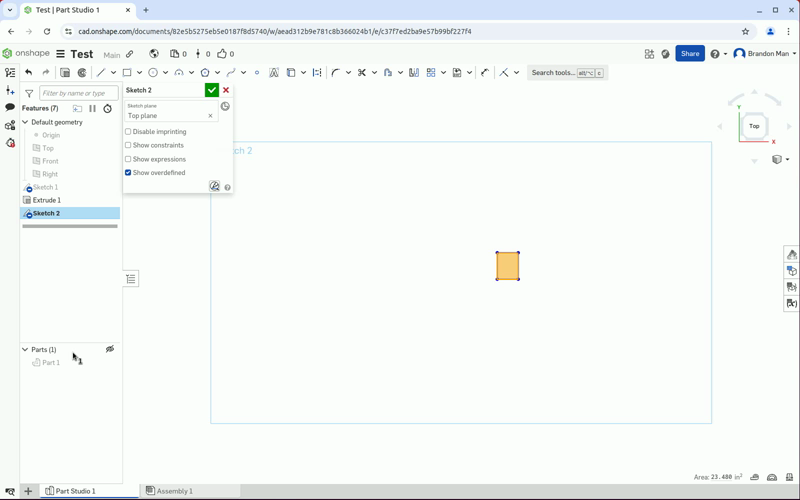
key(shift+y)
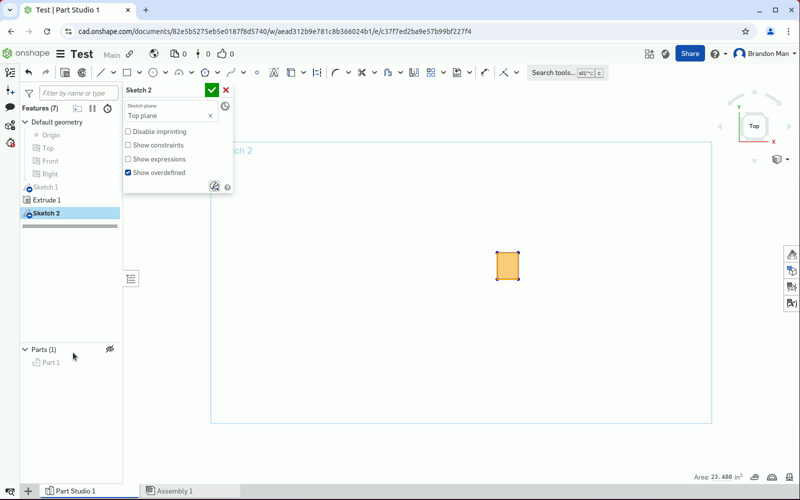
key(shift+e)
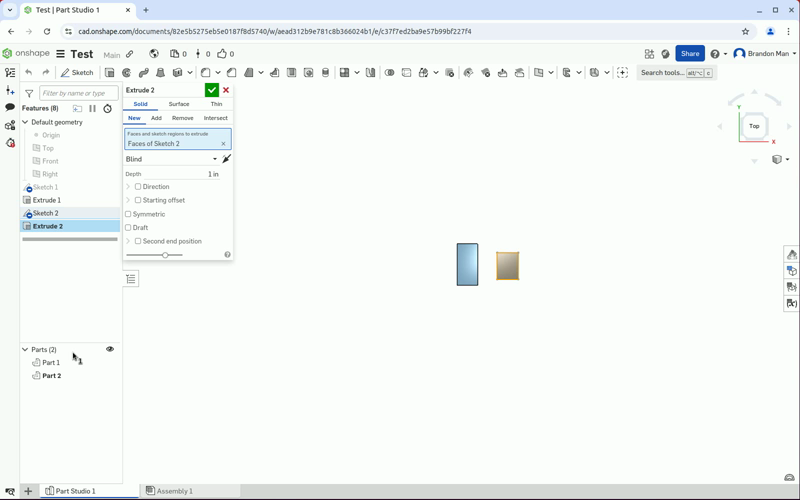
mouse_move(143, 106)
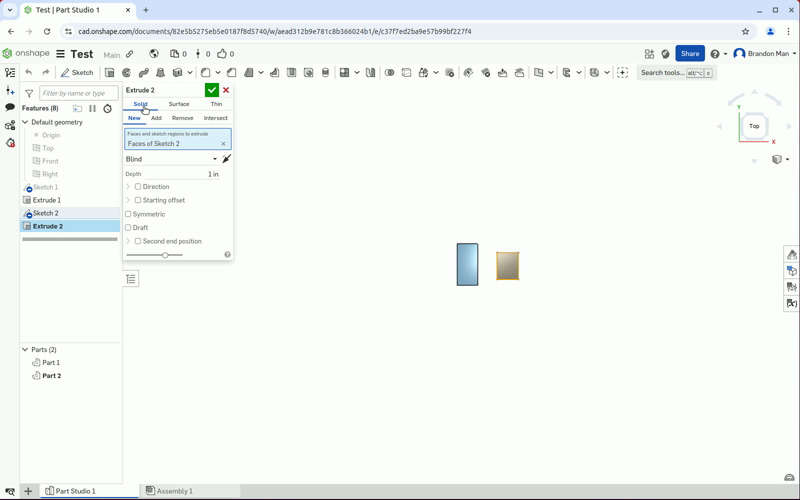
click(143, 106)
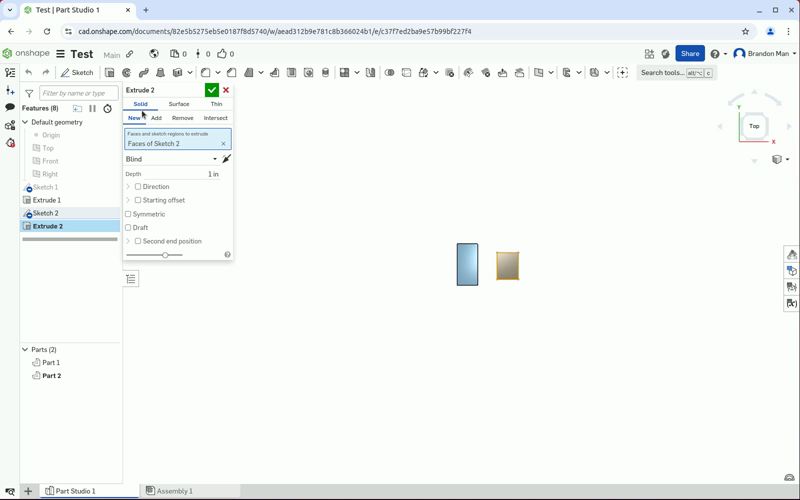
mouse_move(137, 120)
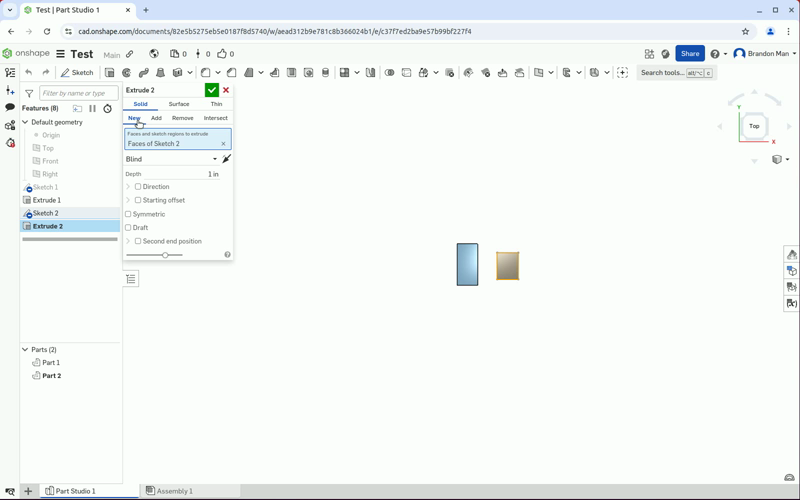
click(137, 120)
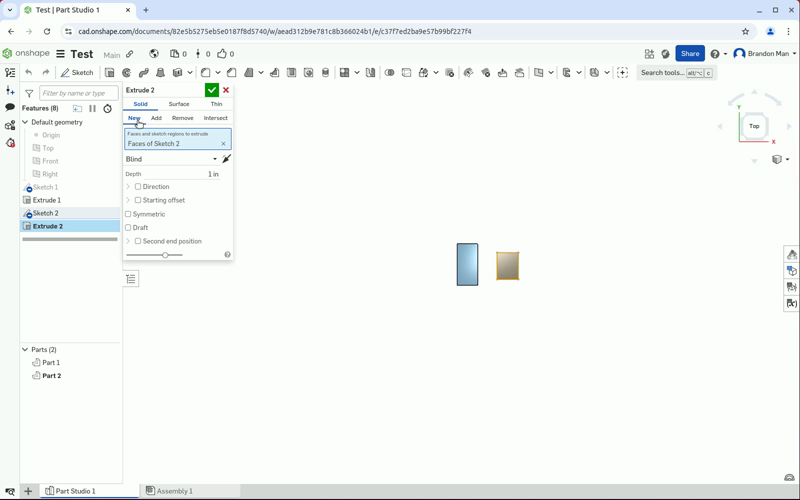
key(tab, 4)
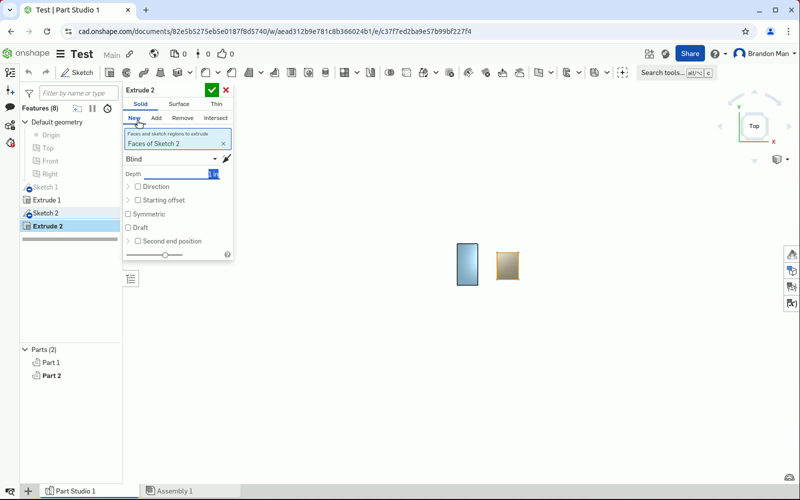
text(1.926)
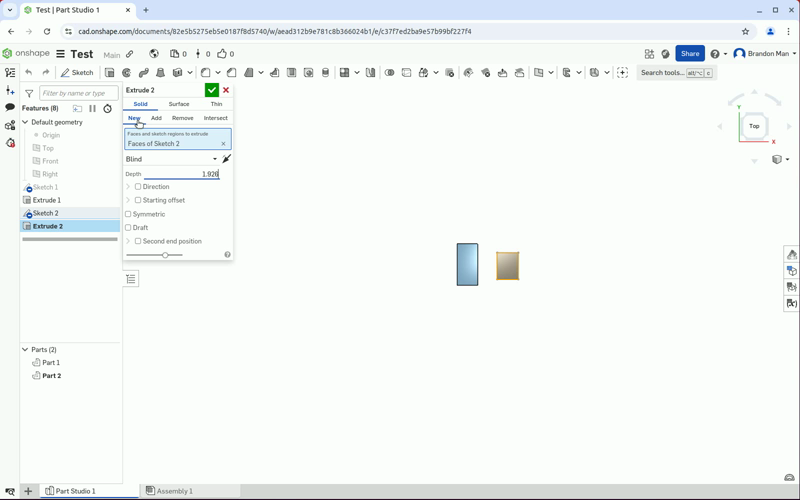
key(enter)
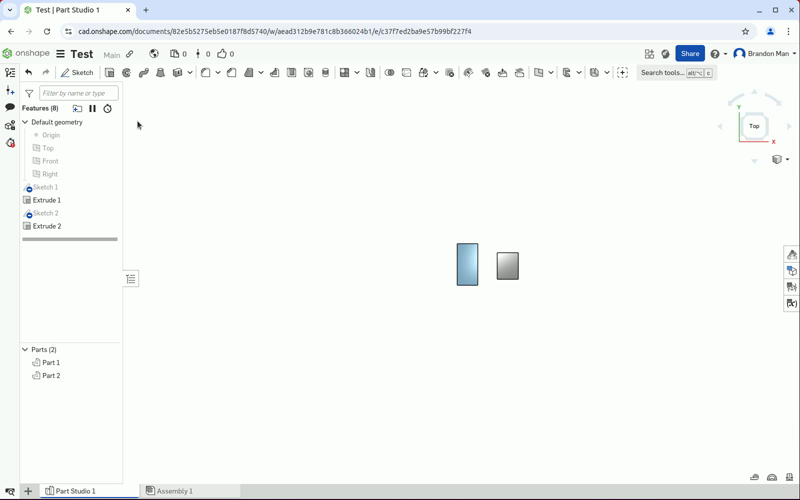
key(shift+h)
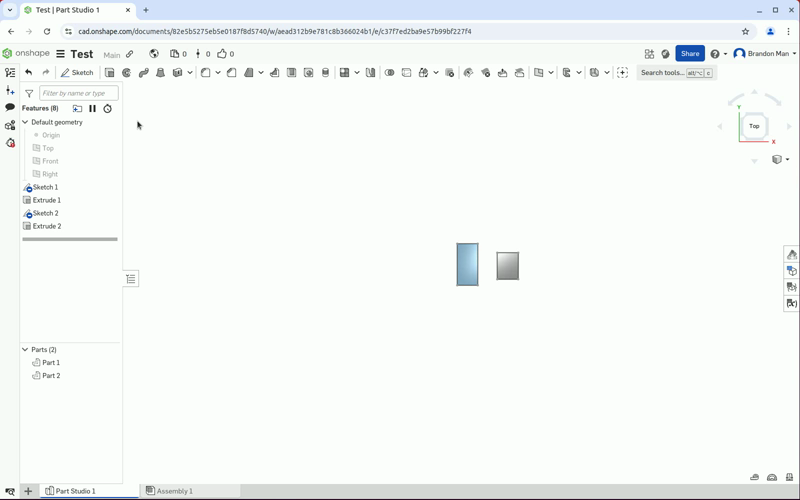
key(shift+h)
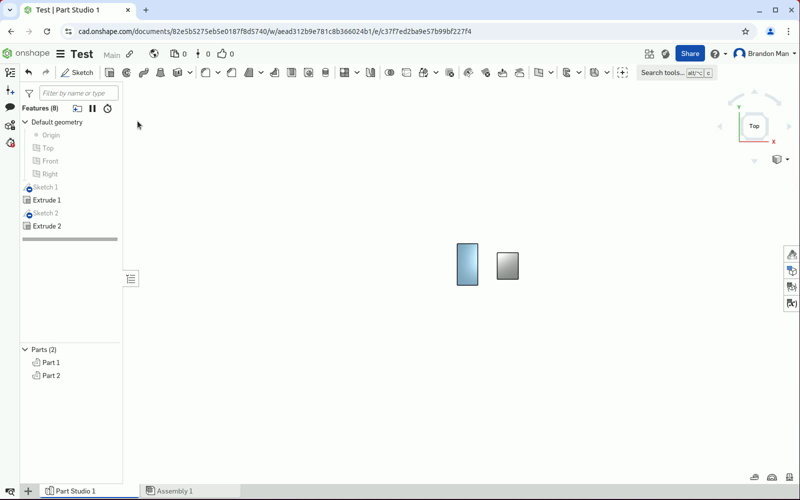
mouse_move(73, 189)
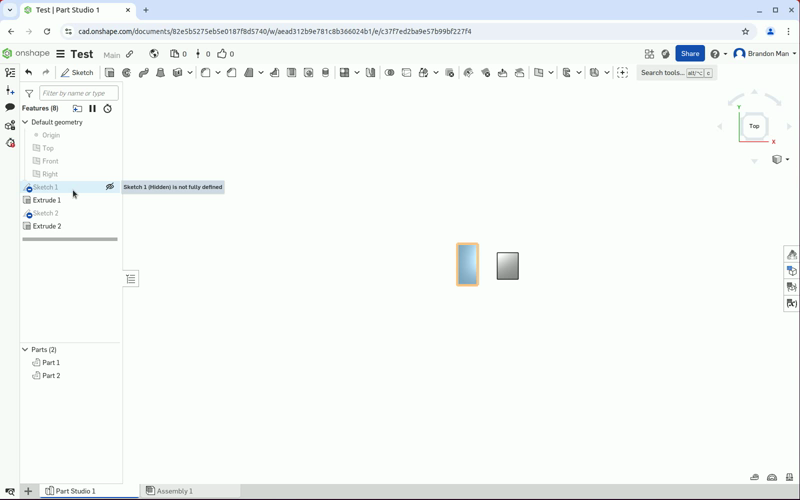
click(73, 189)
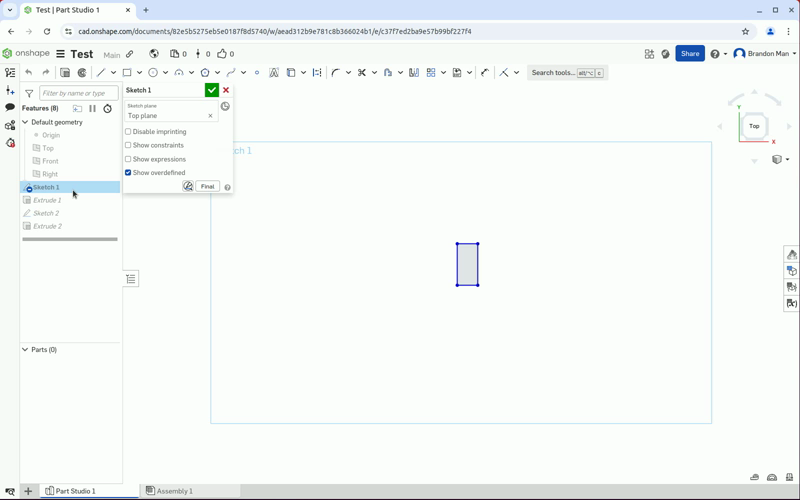
mouse_move(229, 92)
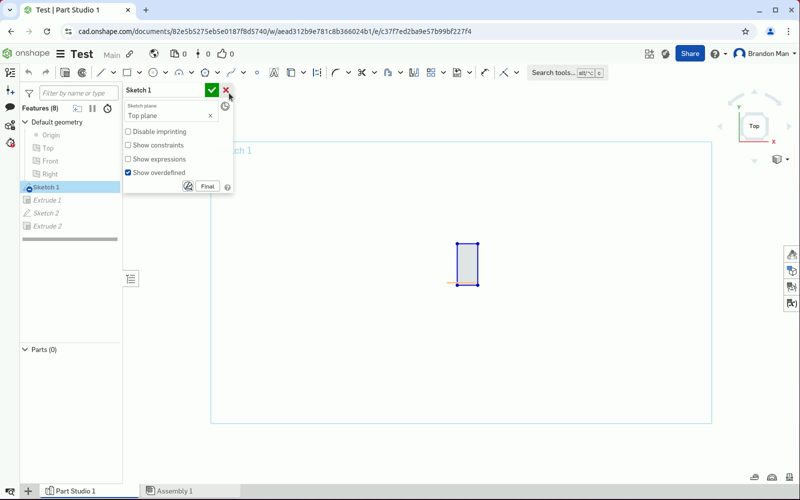
click(229, 92)
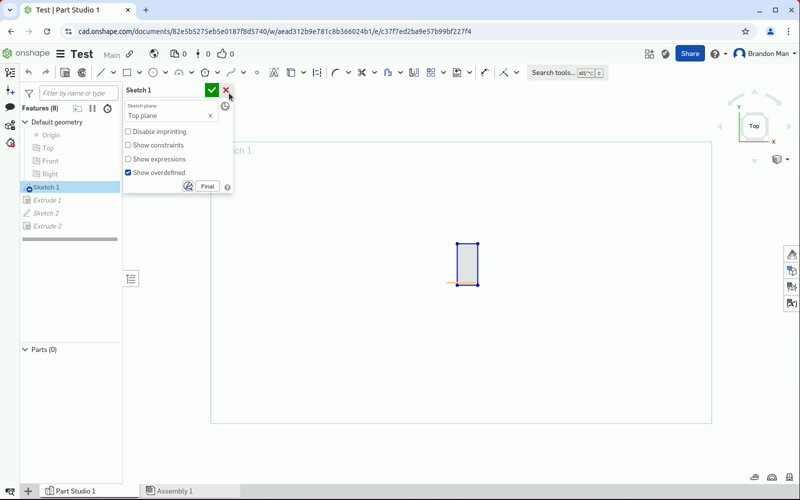
key(shift+s)
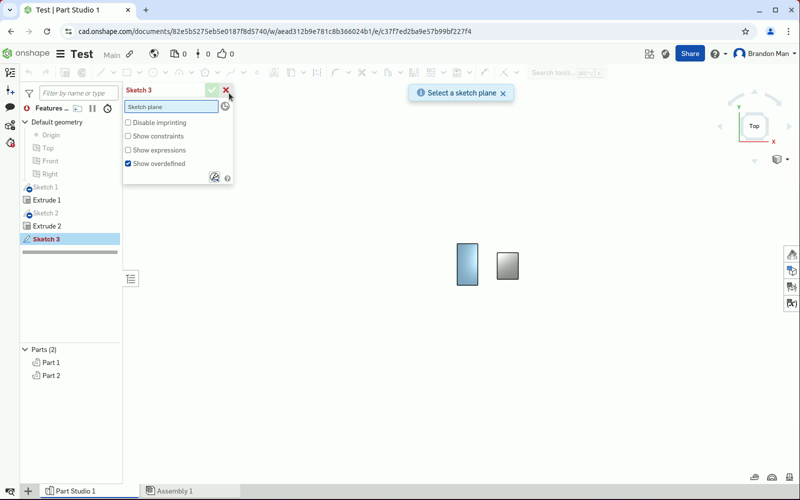
mouse_move(73, 150)
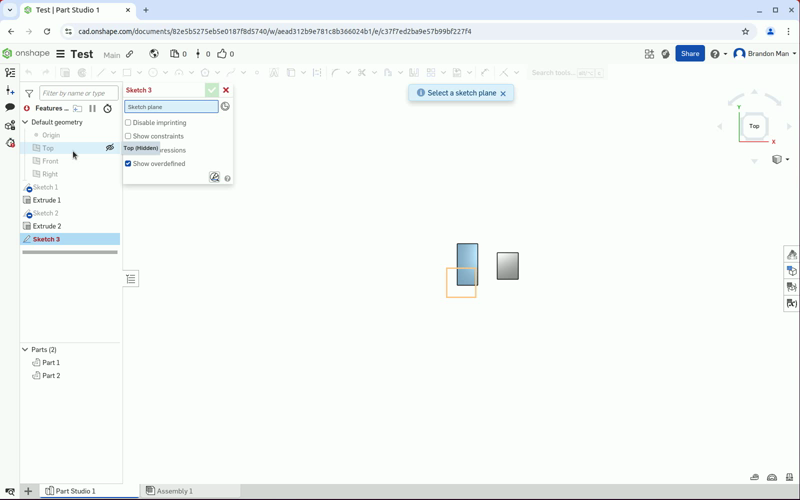
click(73, 150)
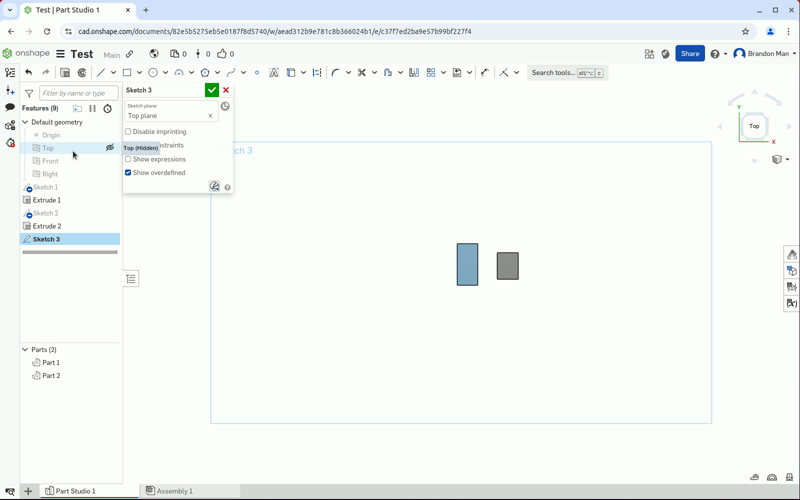
mouse_move(73, 352)
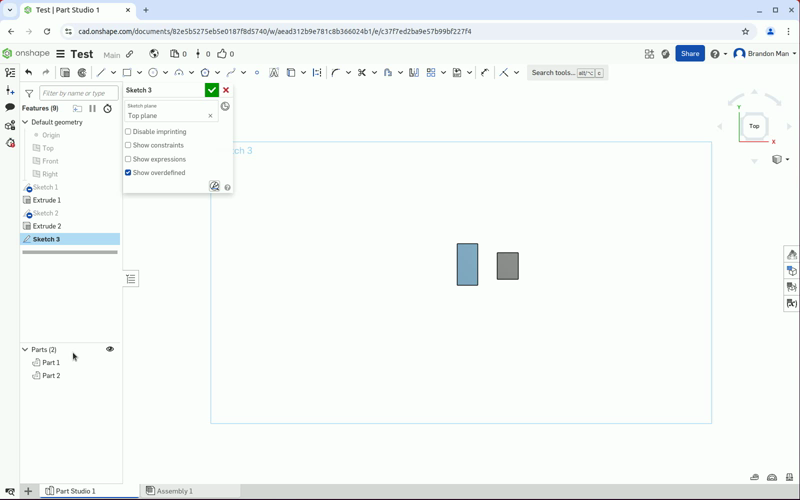
key(y)
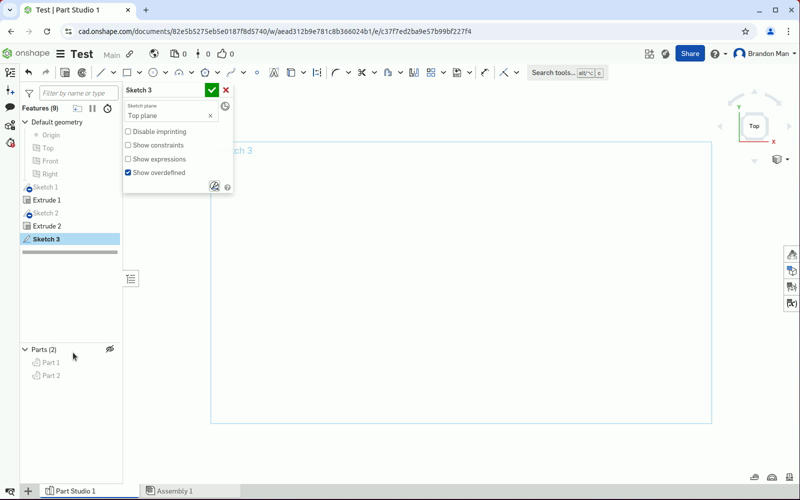
key(l)
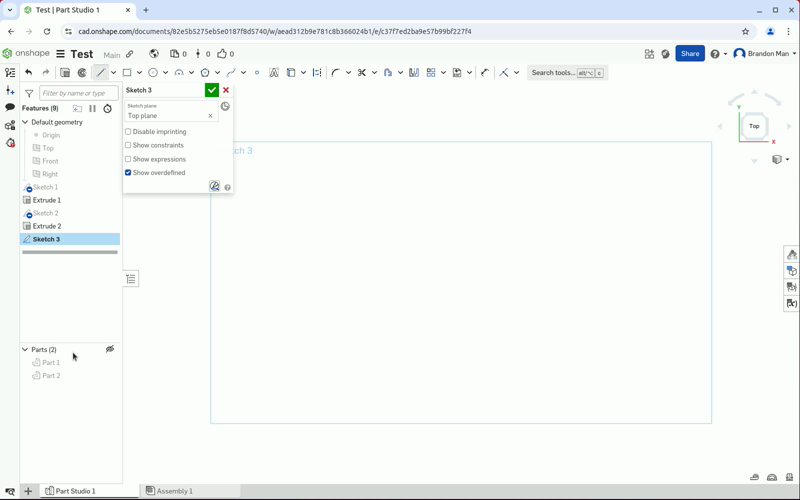
key_down(shift)
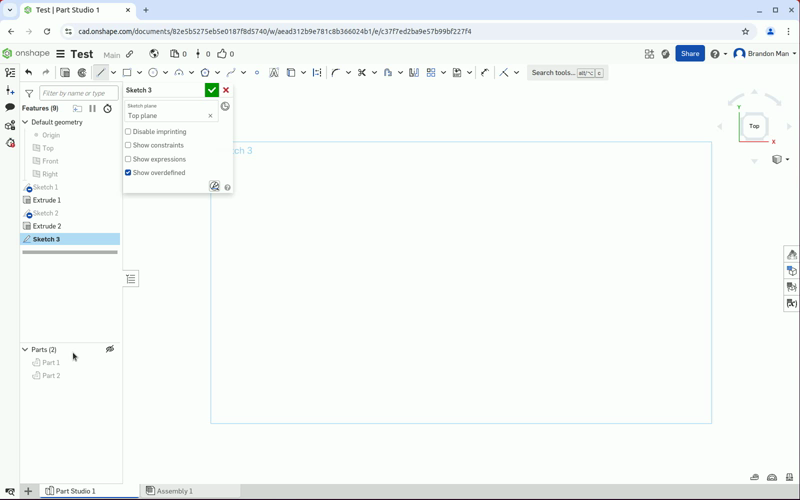
mouse_move(401, 262)
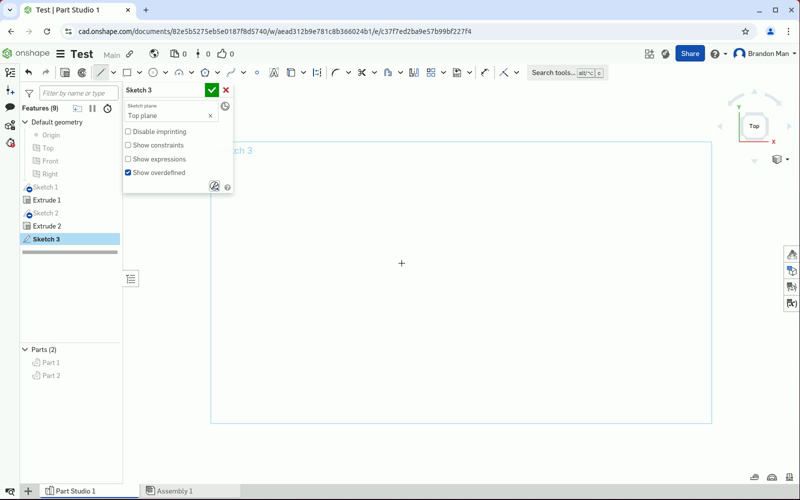
click(401, 262)
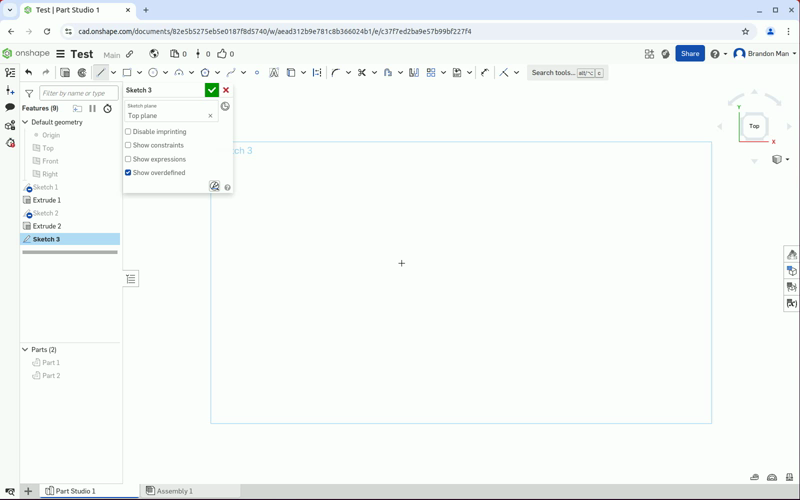
key_up(shift)
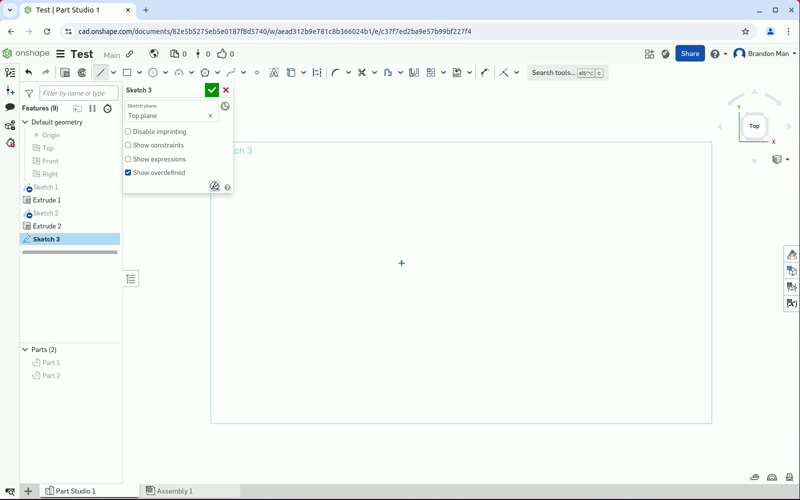
key_down(shift)
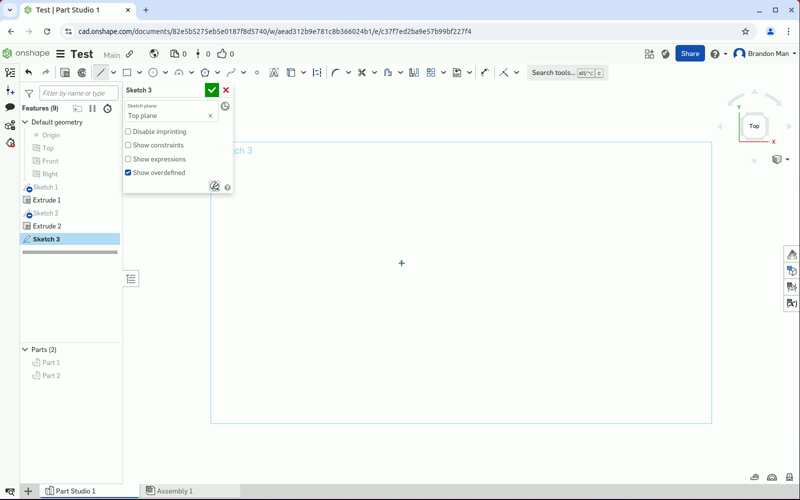
mouse_move(431, 262)
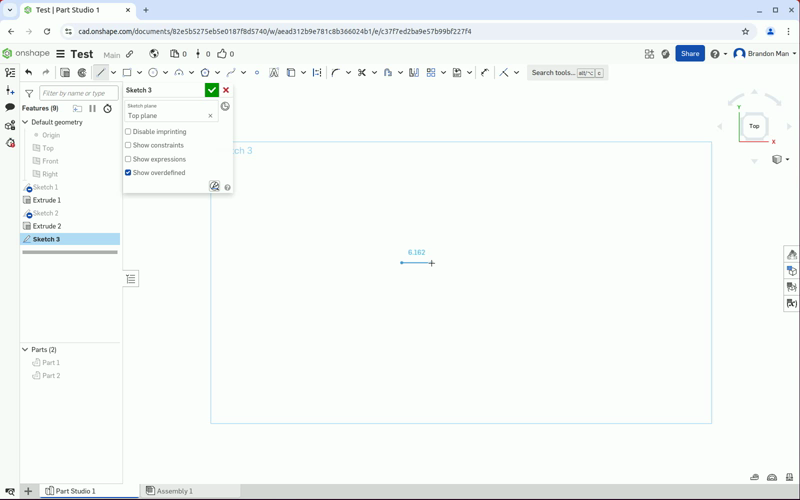
mouse_move(444, 262)
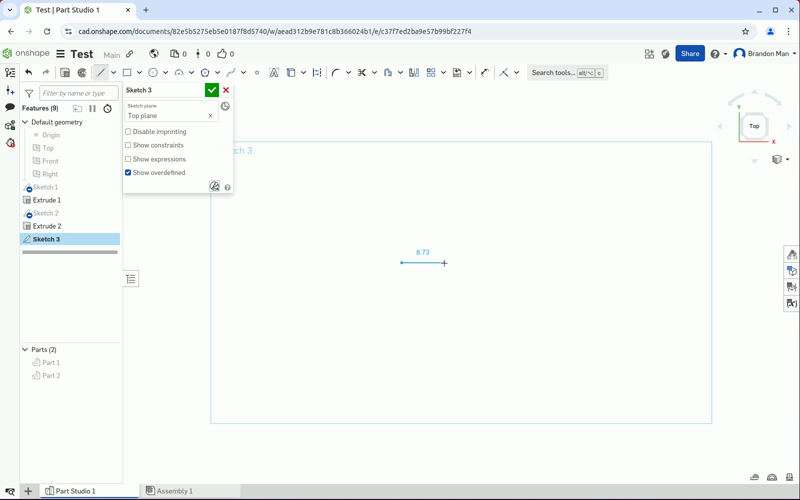
click(444, 262)
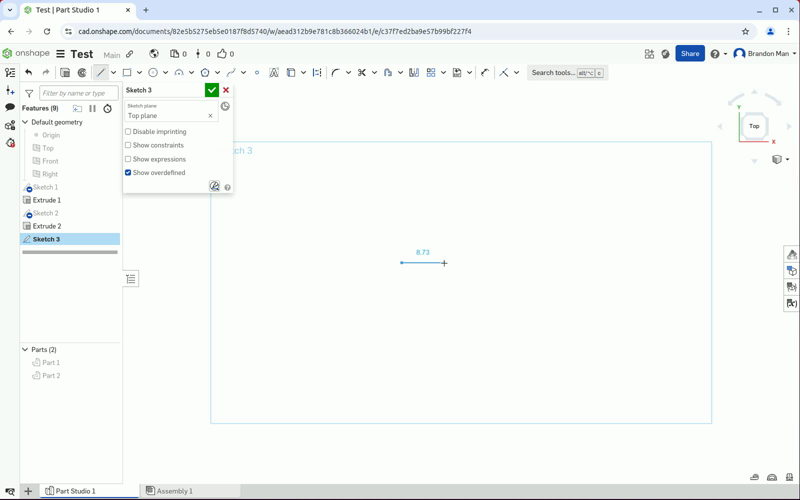
key_up(shift)
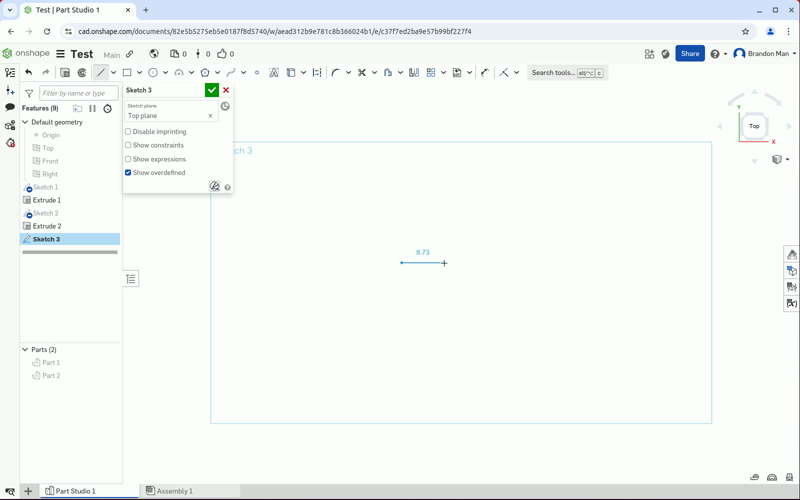
key_down(shift)
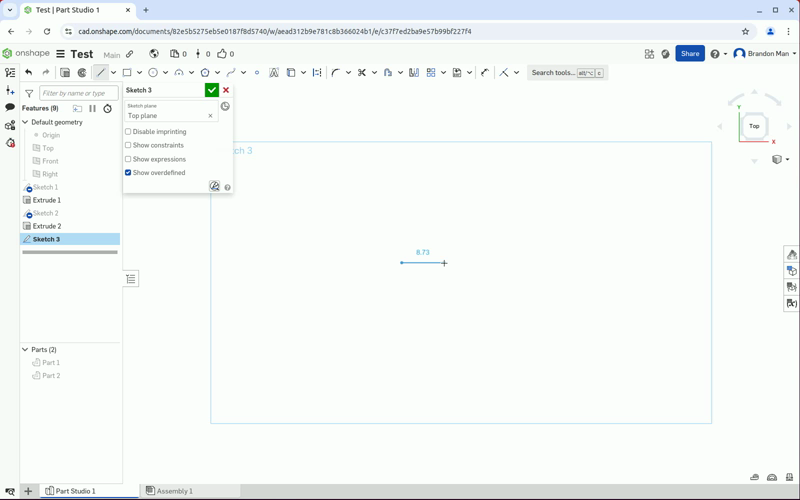
mouse_move(474, 262)
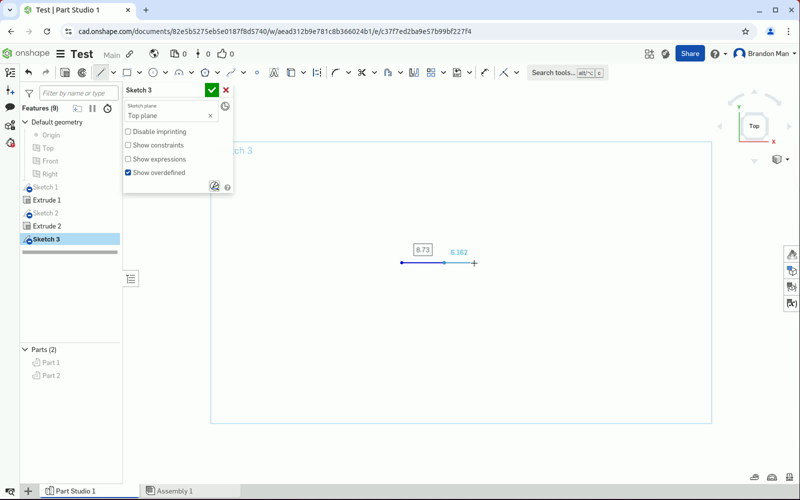
mouse_move(444, 243)
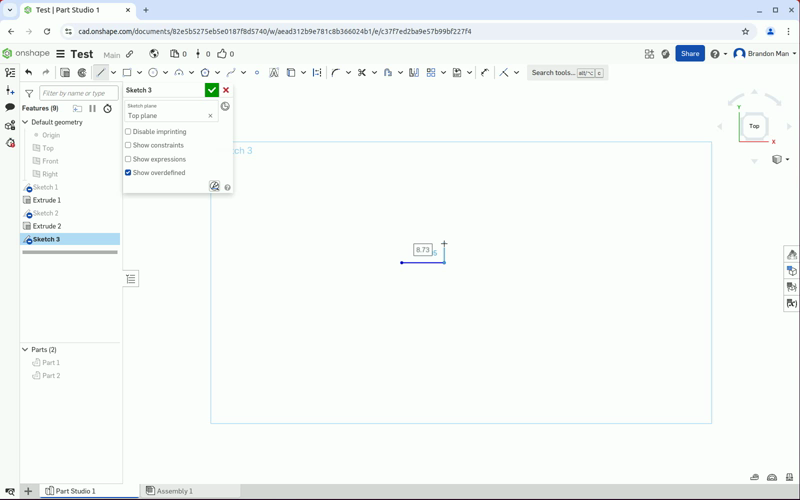
click(444, 243)
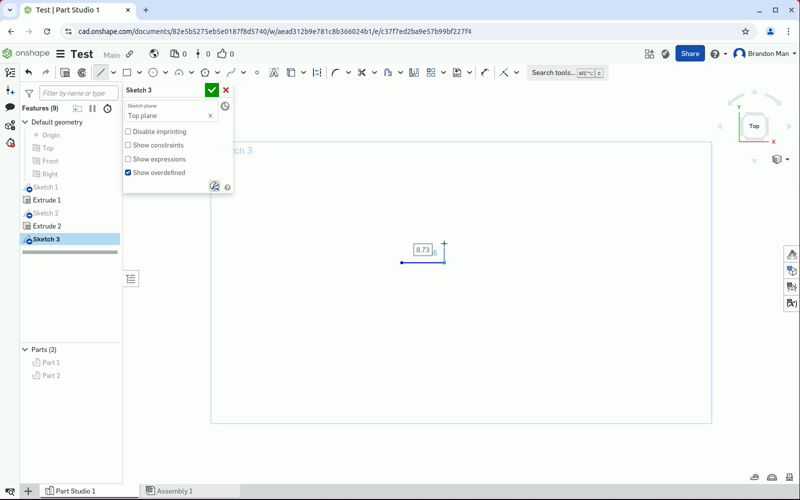
key_up(shift)
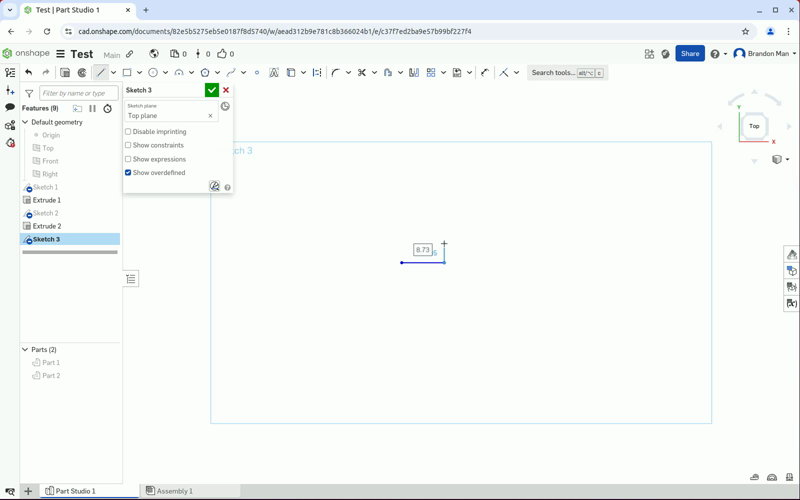
key_down(shift)
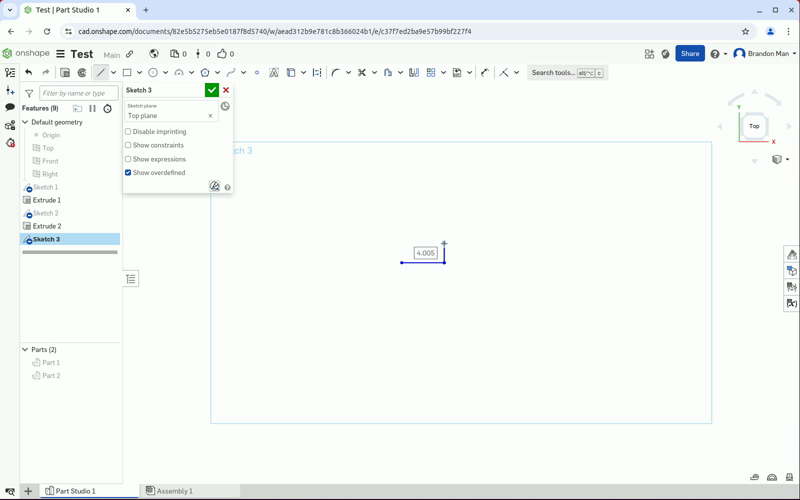
mouse_move(474, 243)
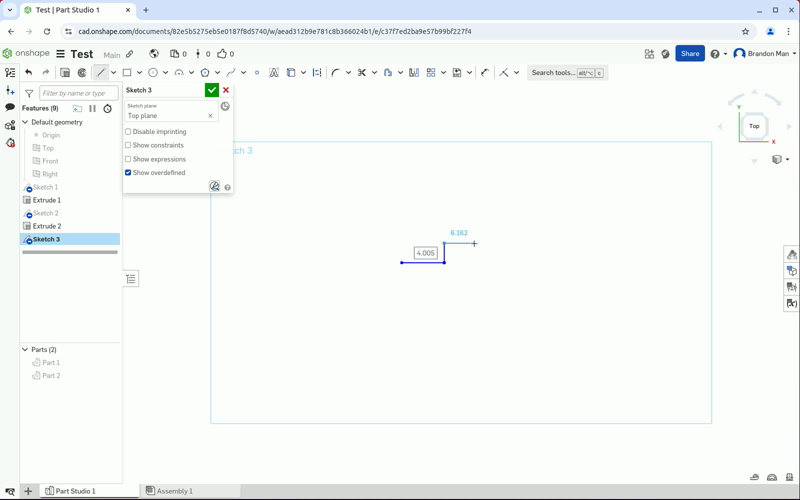
mouse_move(401, 243)
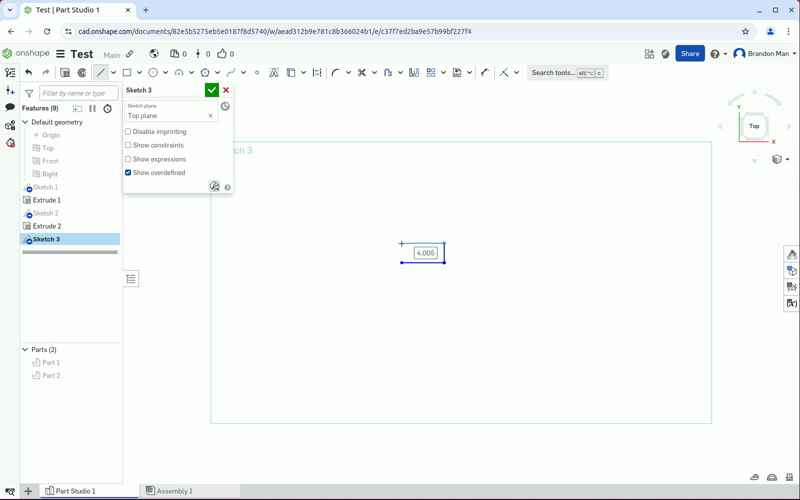
click(401, 243)
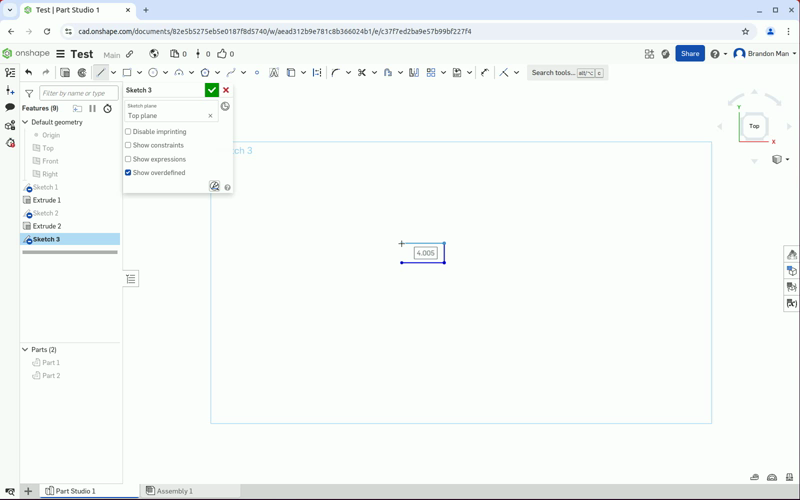
key_up(shift)
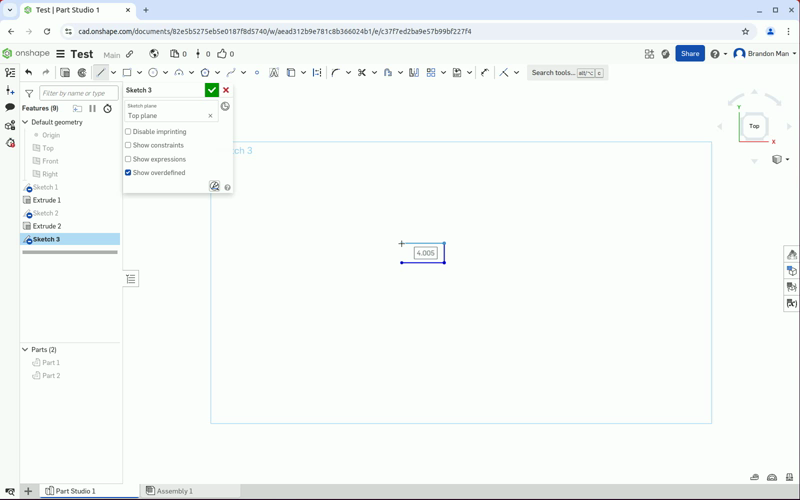
mouse_move(431, 243)
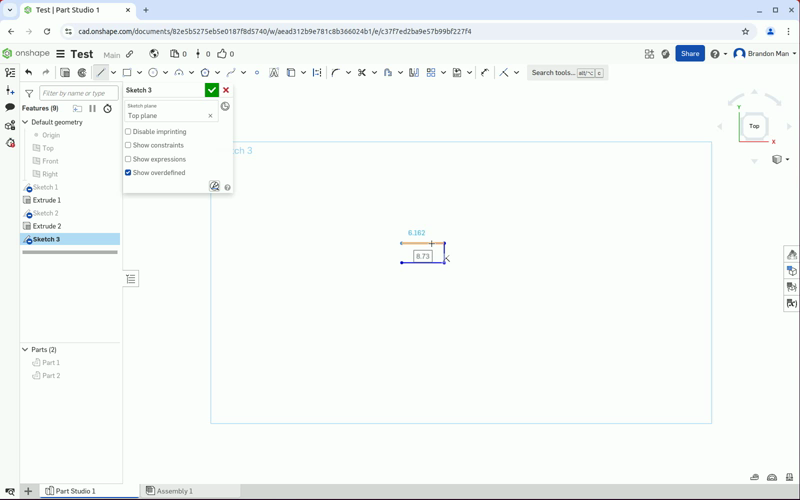
key_down(shift)
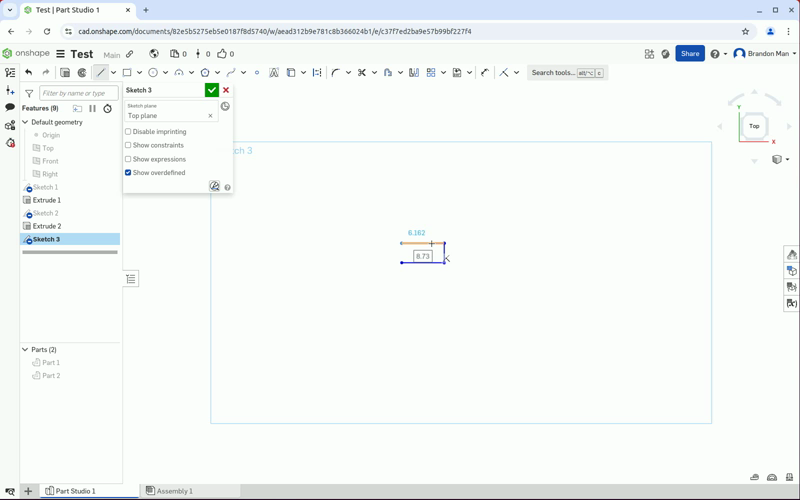
mouse_move(401, 262)
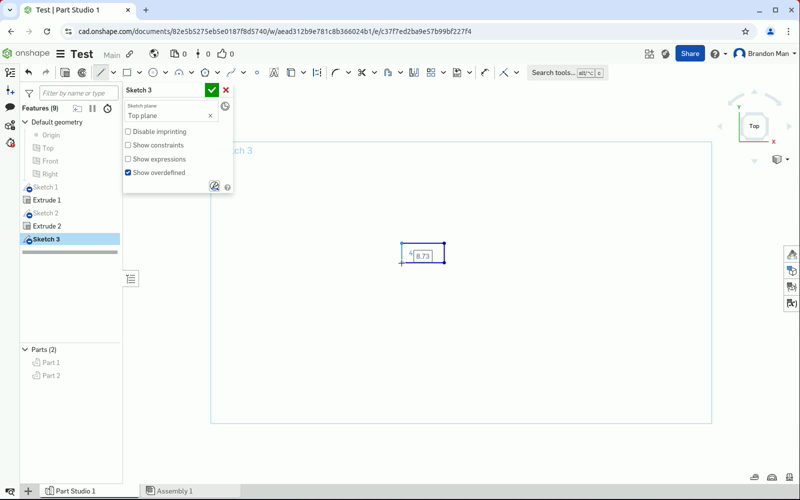
key_up(shift)
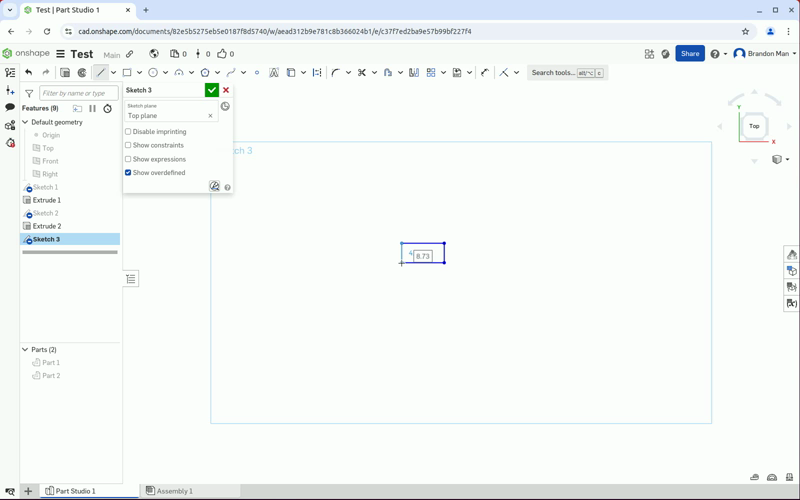
click(401, 262)
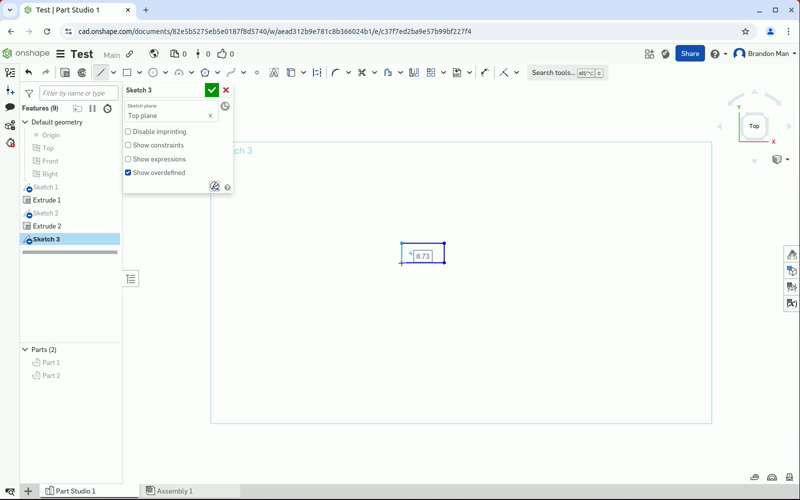
key(esc)
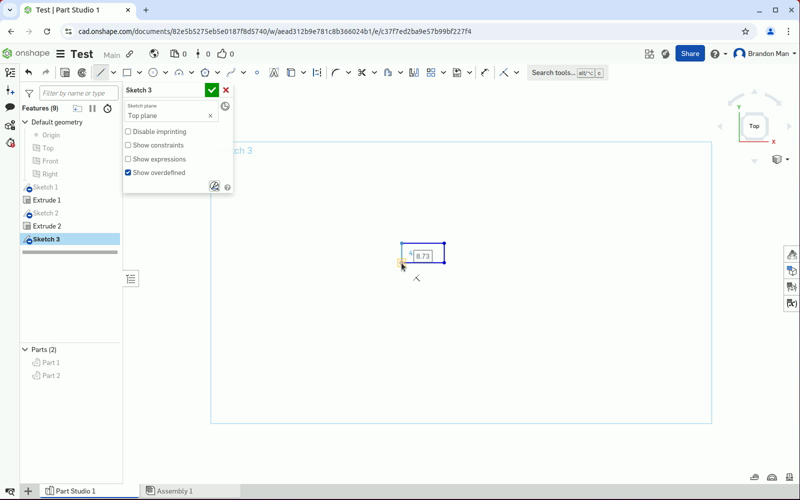
mouse_move(410, 250)
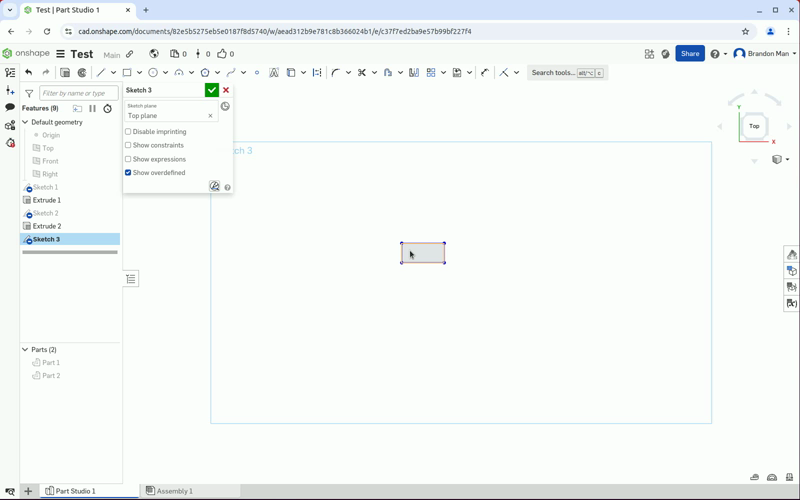
scroll(6)
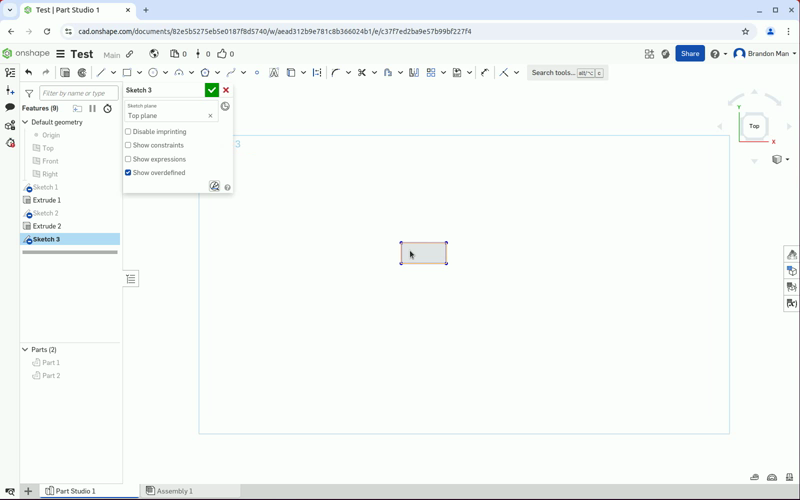
scroll(6)
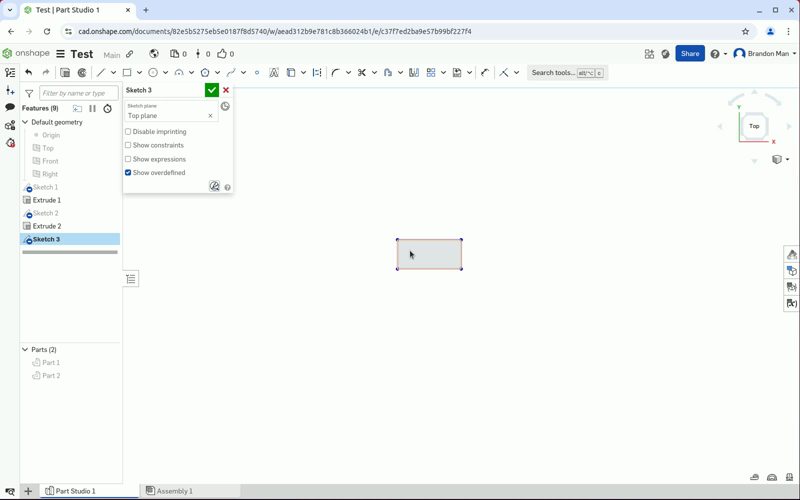
scroll(6)
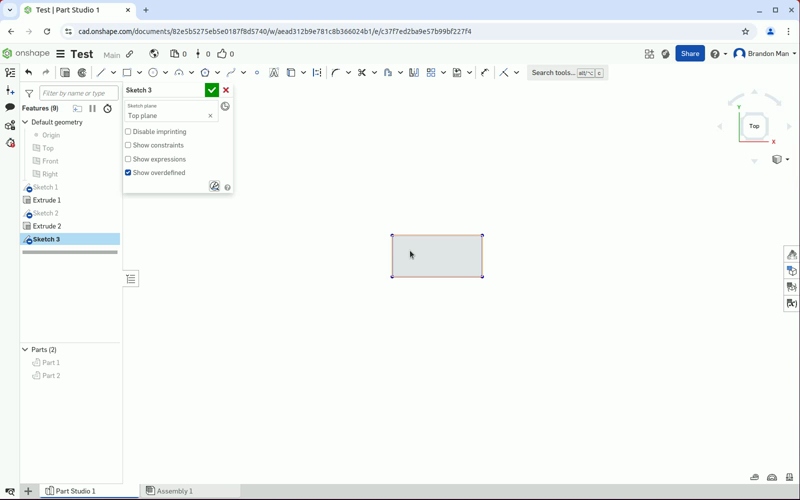
scroll(6)
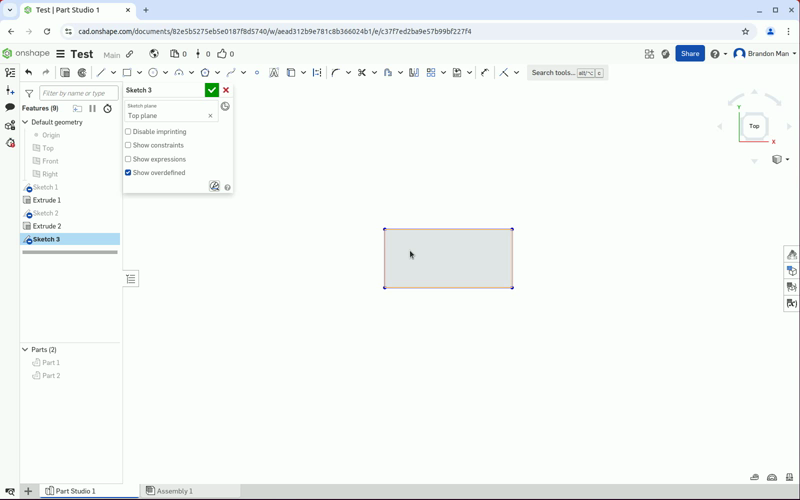
scroll(6)
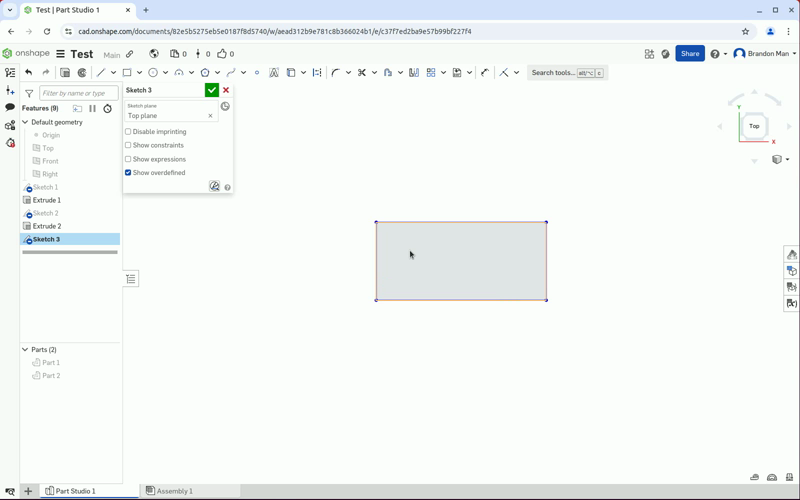
scroll(6)
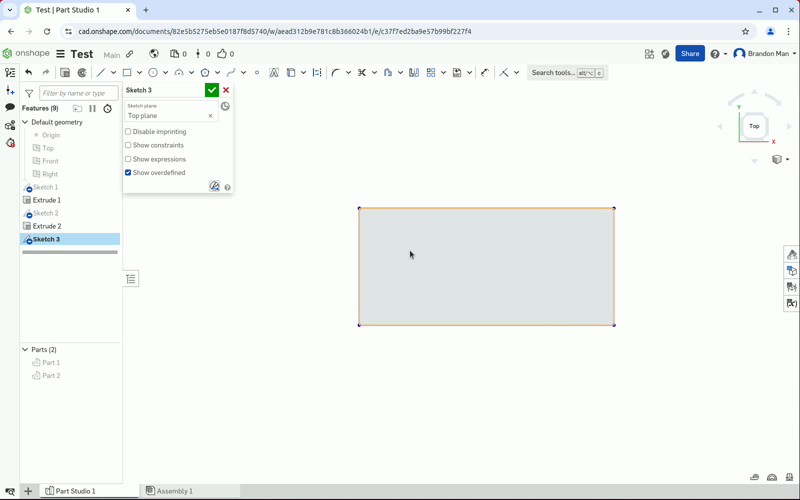
scroll(6)
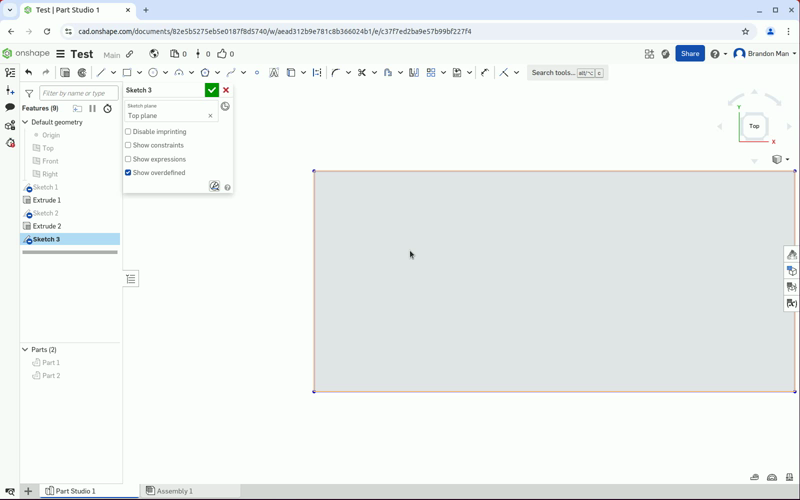
click(410, 250)
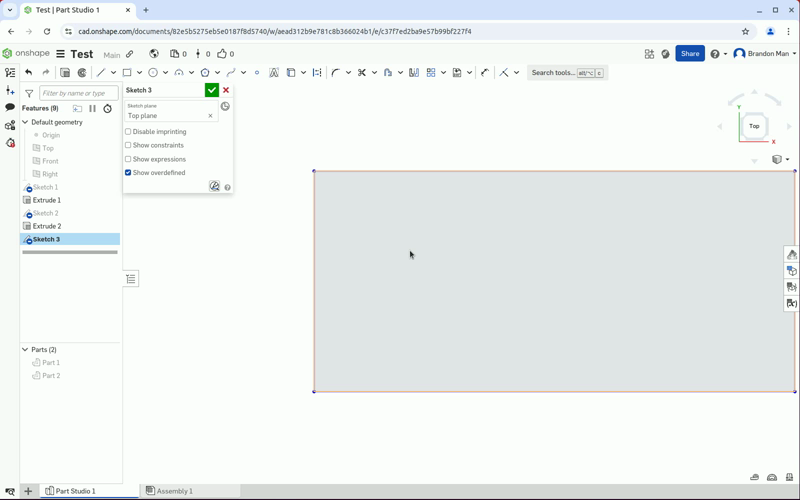
scroll(-6)
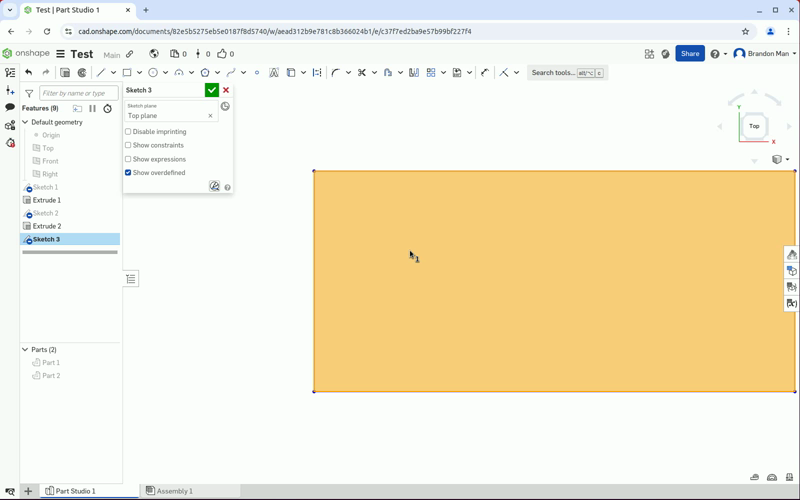
scroll(-6)
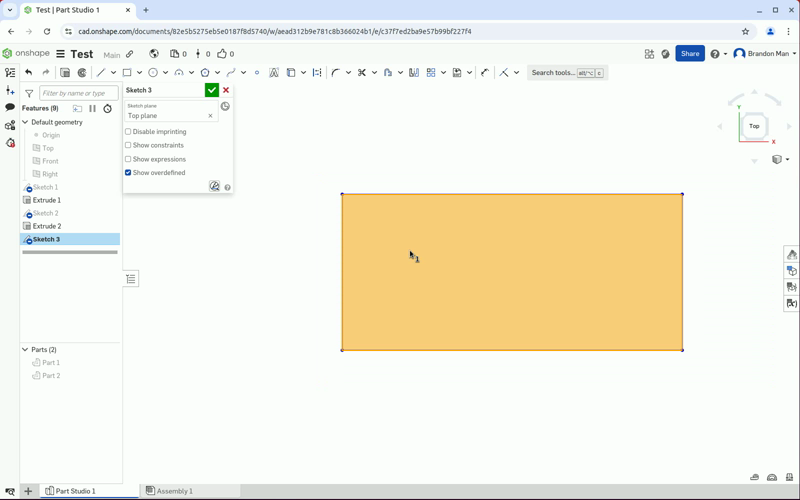
scroll(-6)
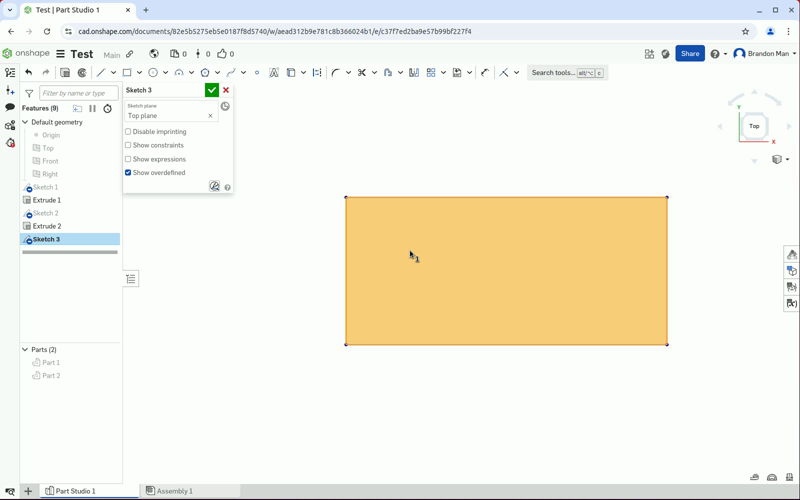
scroll(-6)
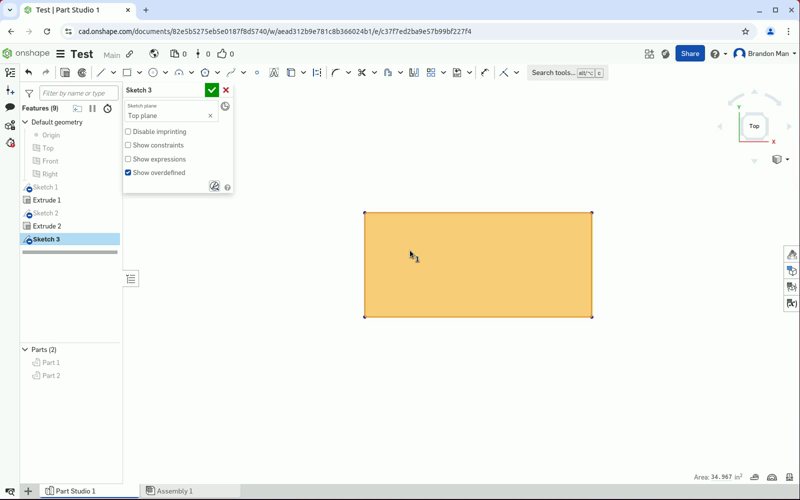
scroll(-6)
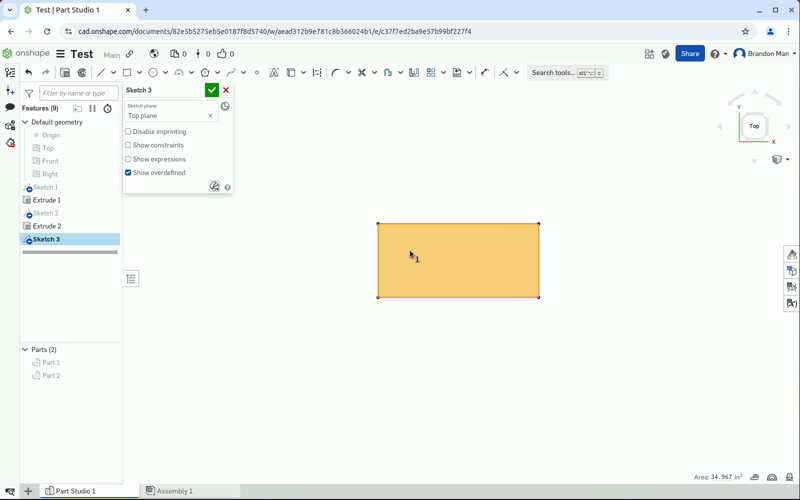
scroll(-6)
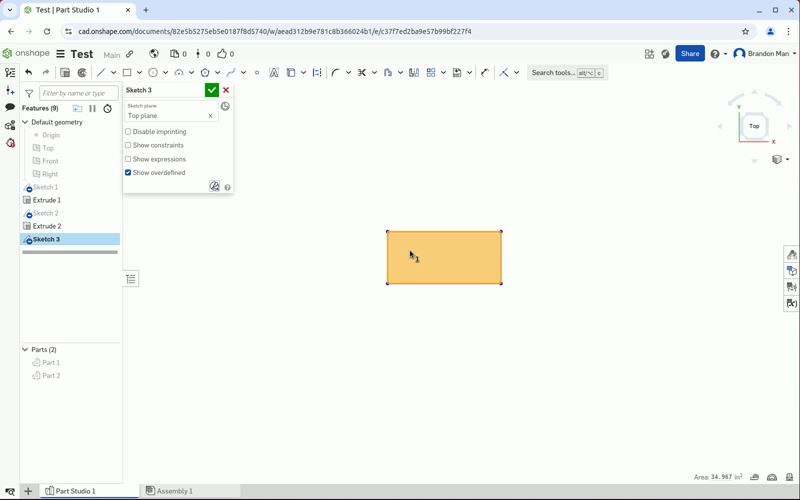
scroll(-6)
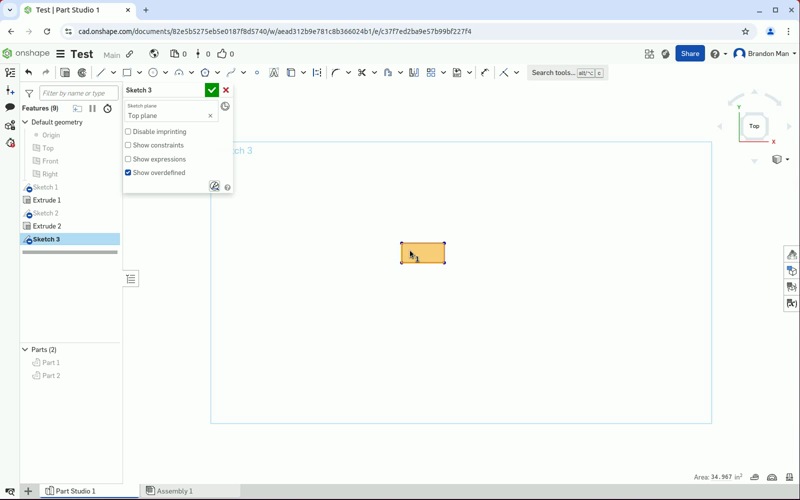
mouse_move(73, 352)
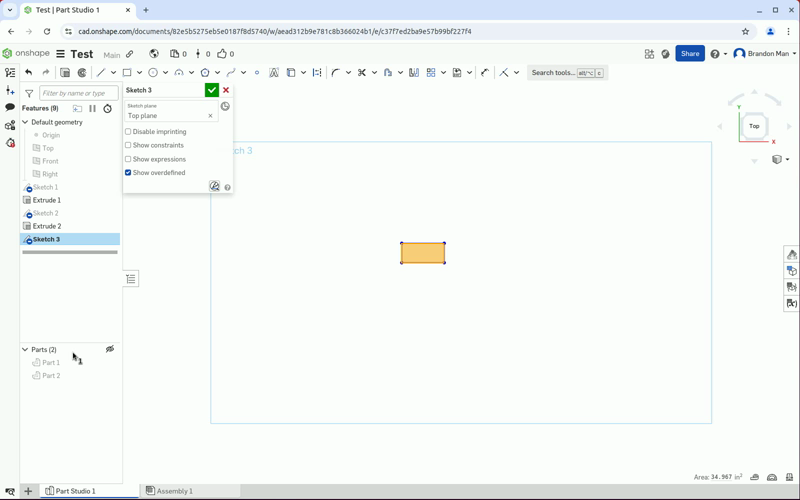
key(shift+y)
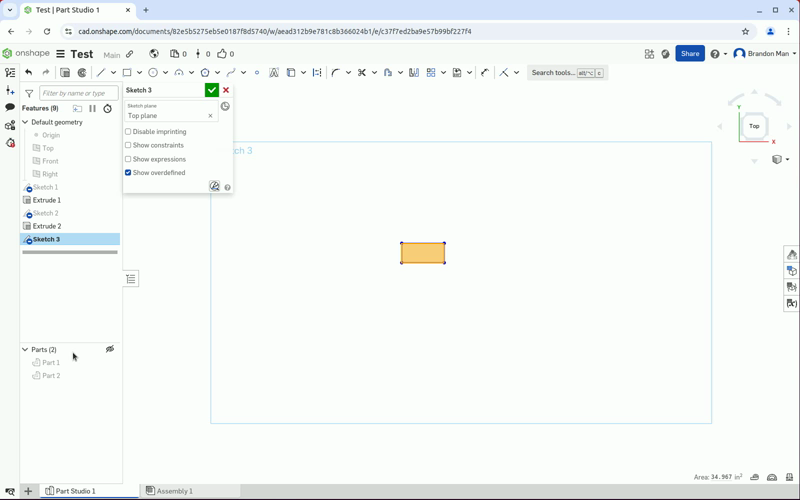
key(shift+e)
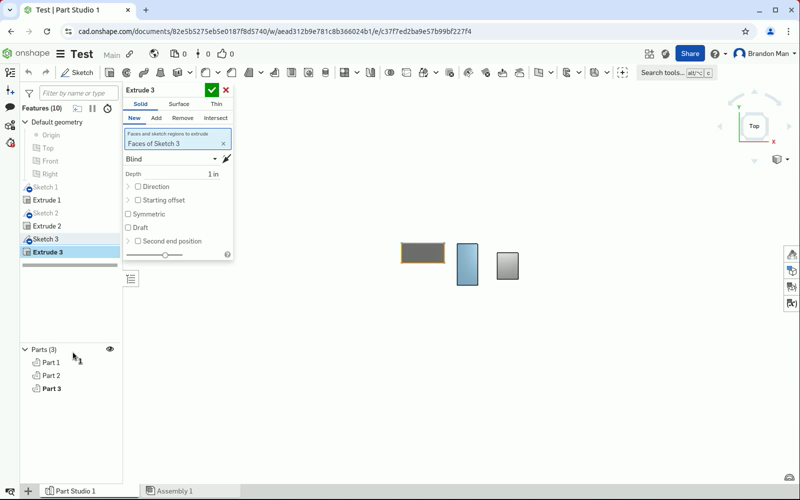
mouse_move(143, 106)
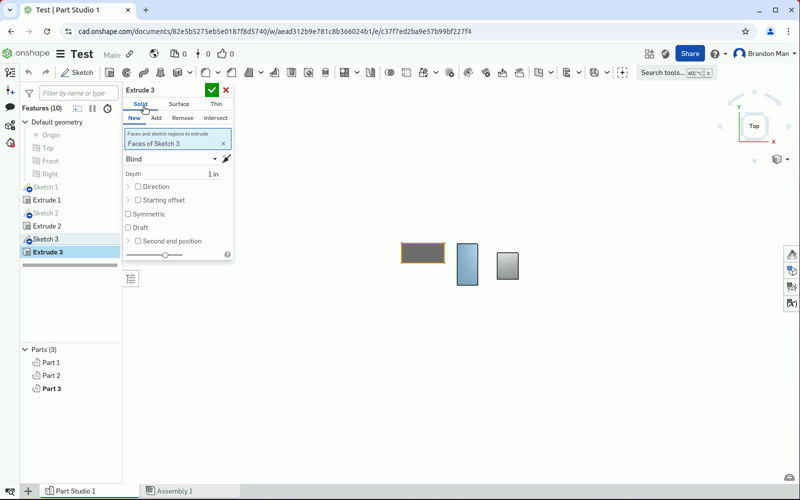
click(143, 106)
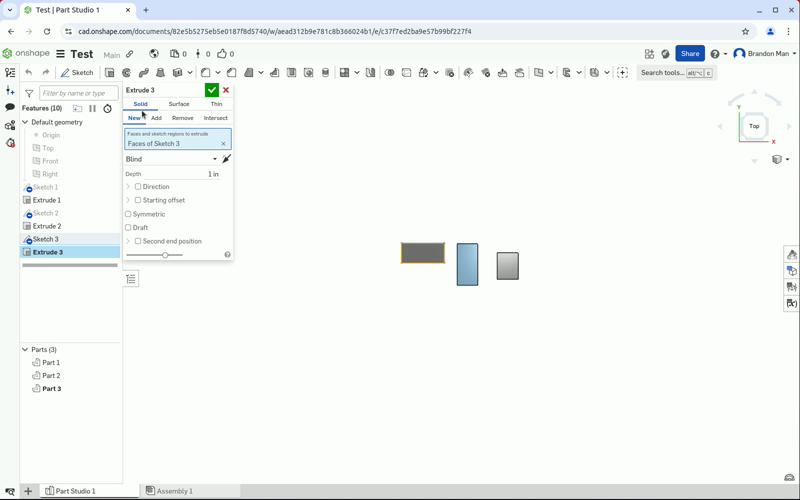
mouse_move(137, 120)
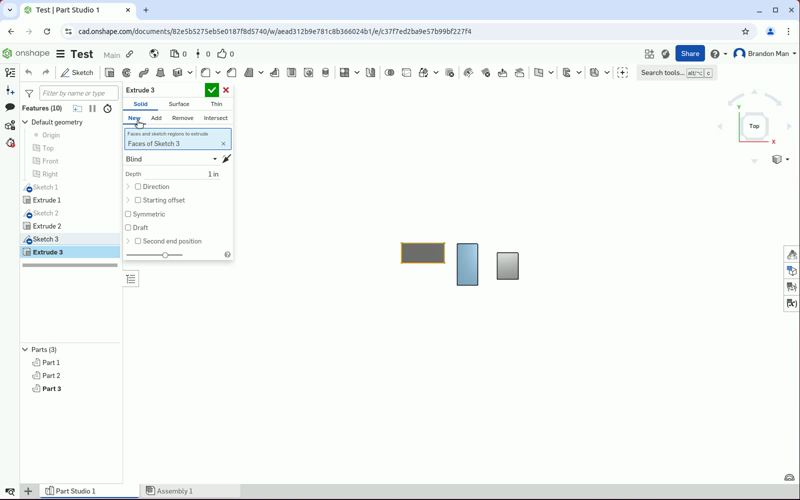
click(137, 120)
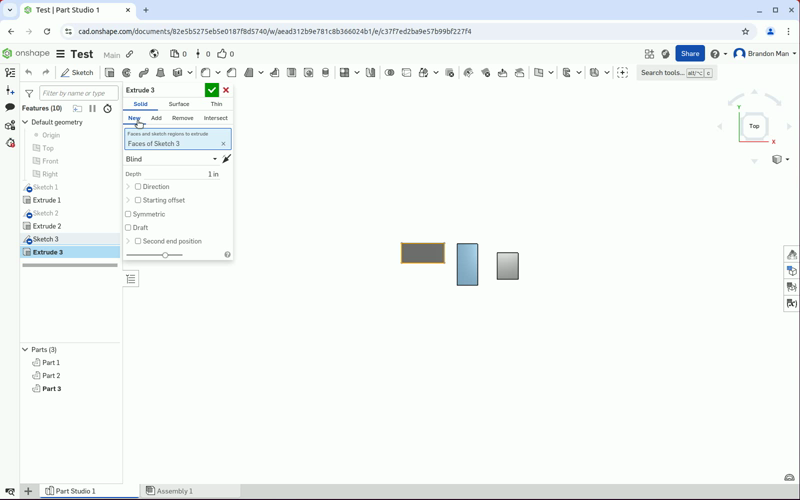
key(tab, 4)
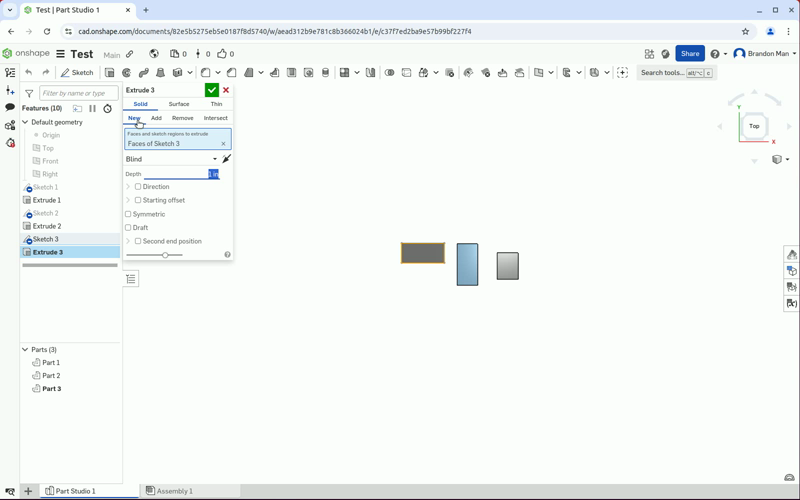
text(1.926)
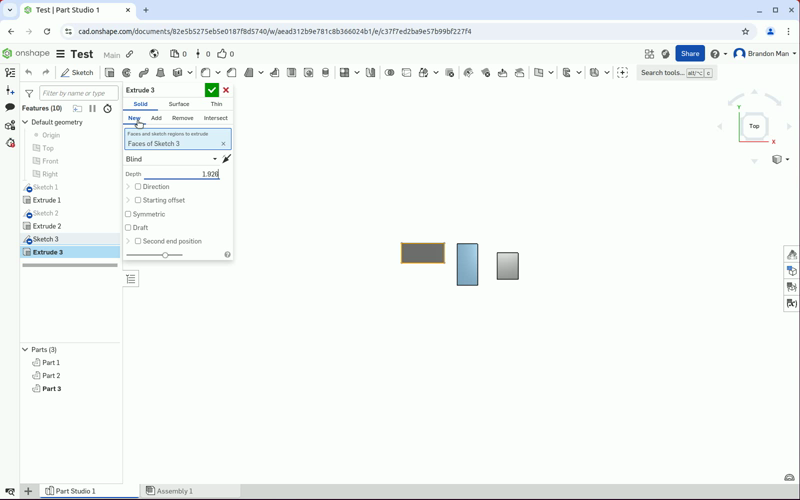
key(enter)
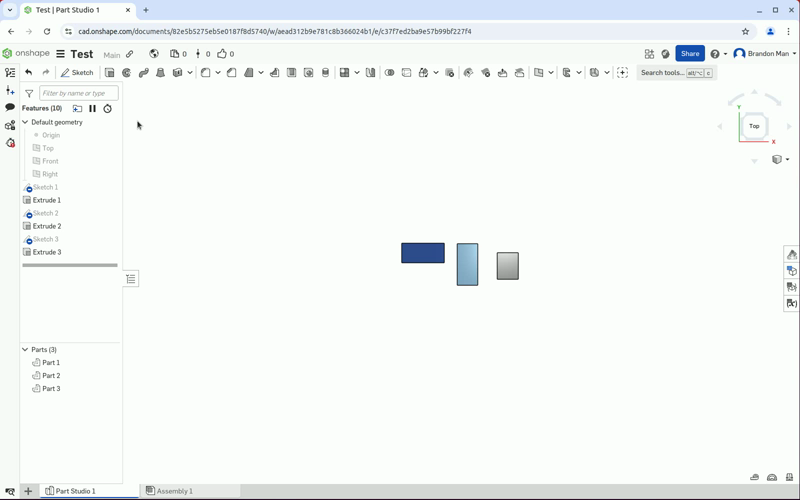
key(shift+h)
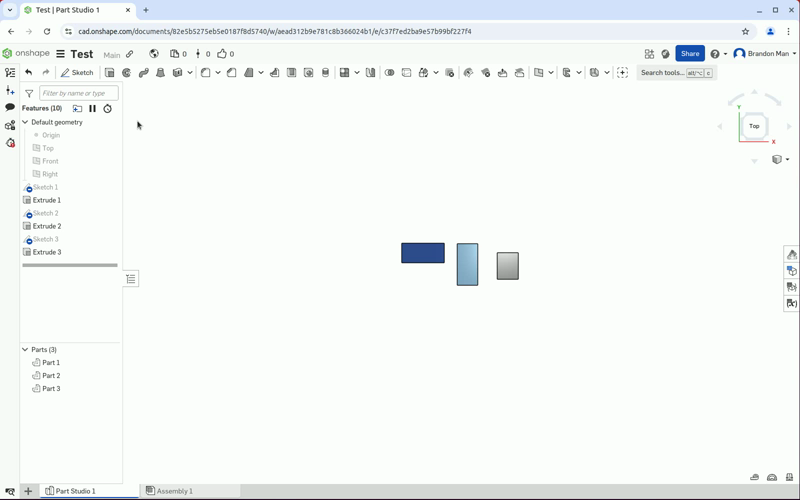
key(shift+h)
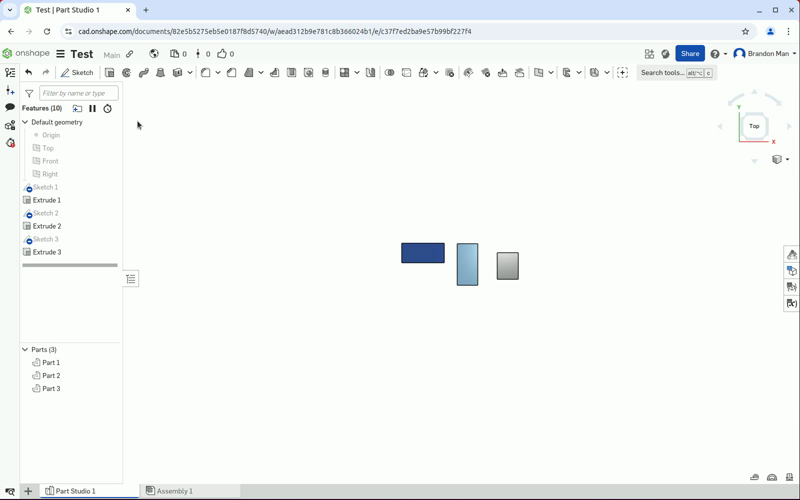
mouse_move(73, 189)
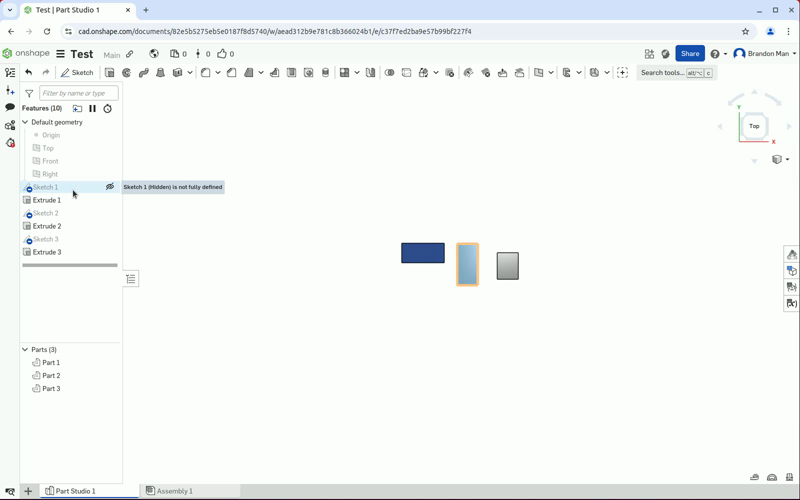
click(73, 189)
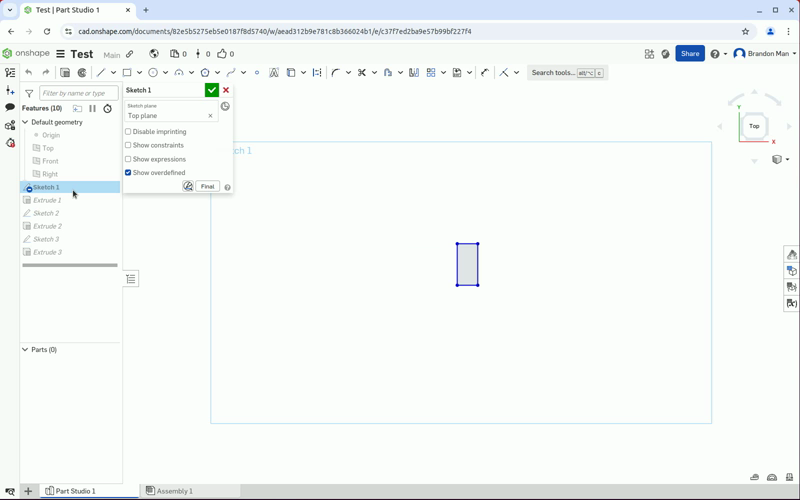
mouse_move(229, 92)
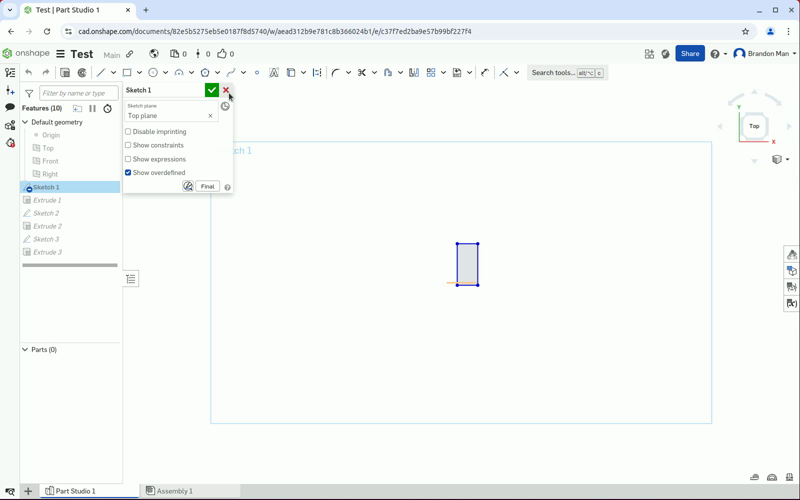
click(229, 92)
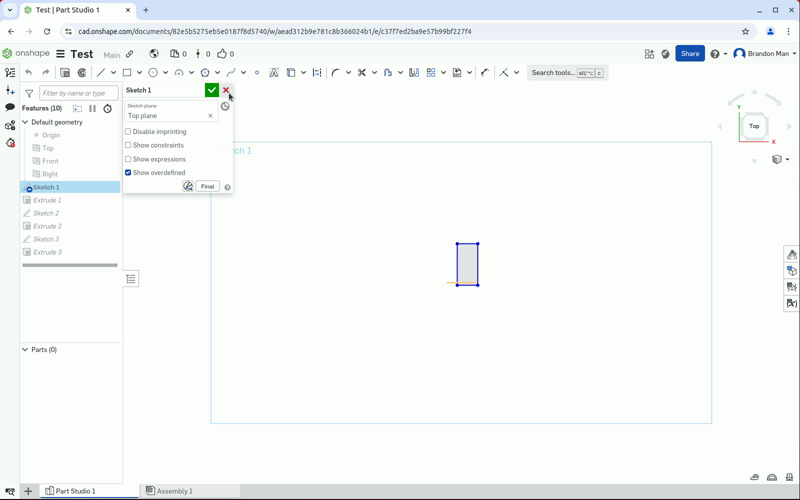
key(shift+s)
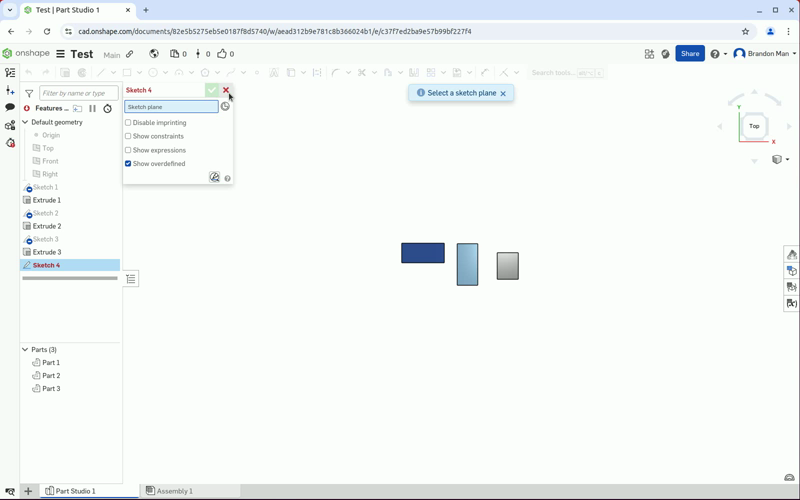
mouse_move(73, 150)
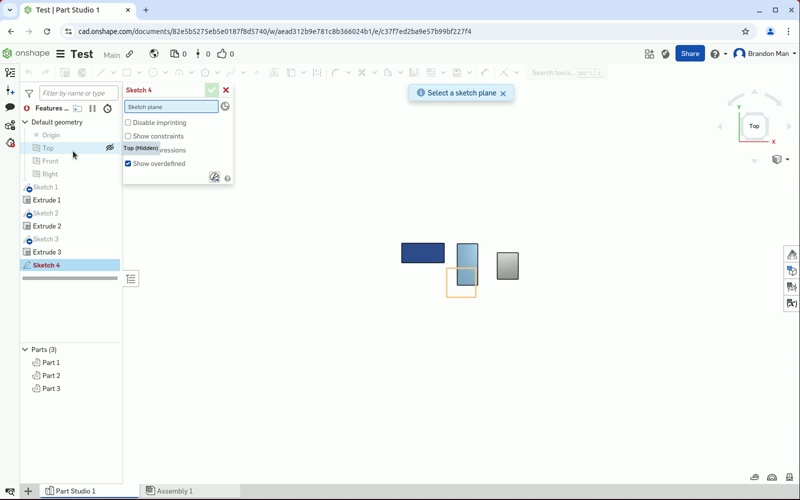
click(73, 150)
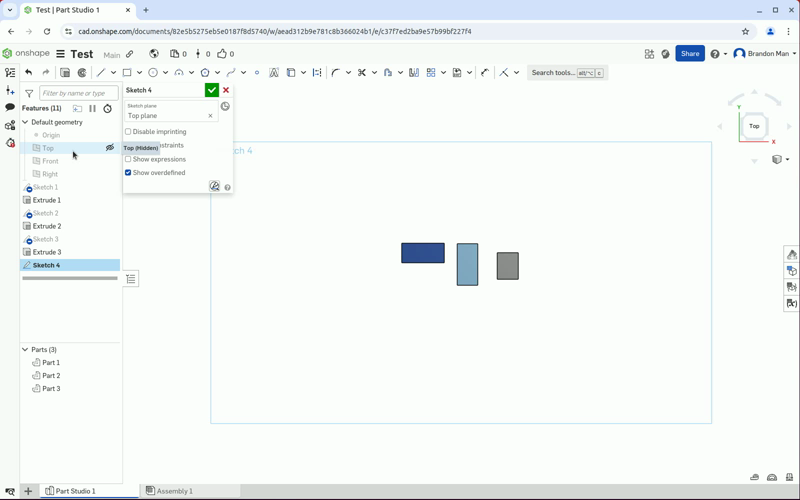
mouse_move(73, 352)
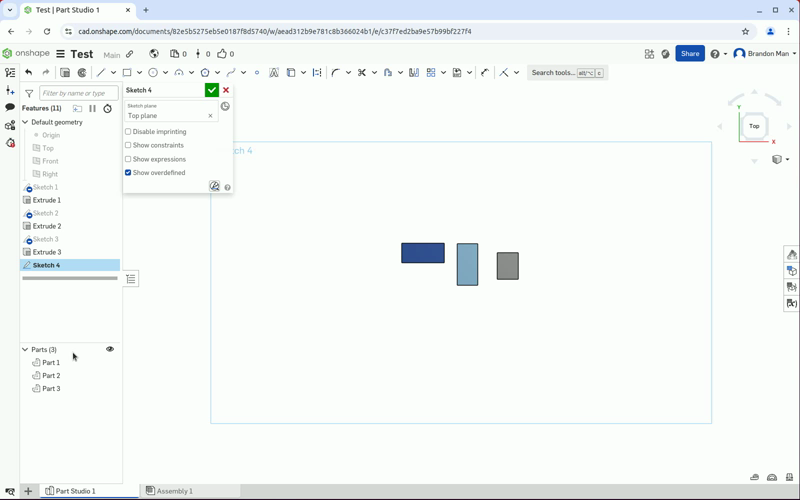
key(y)
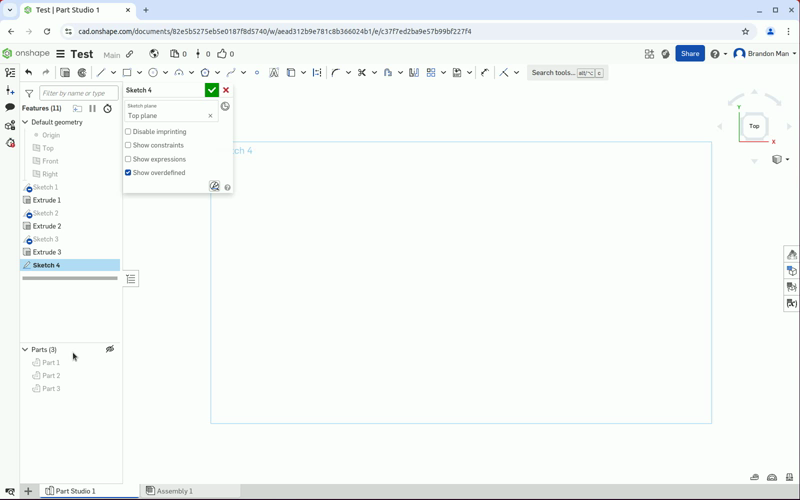
key(l)
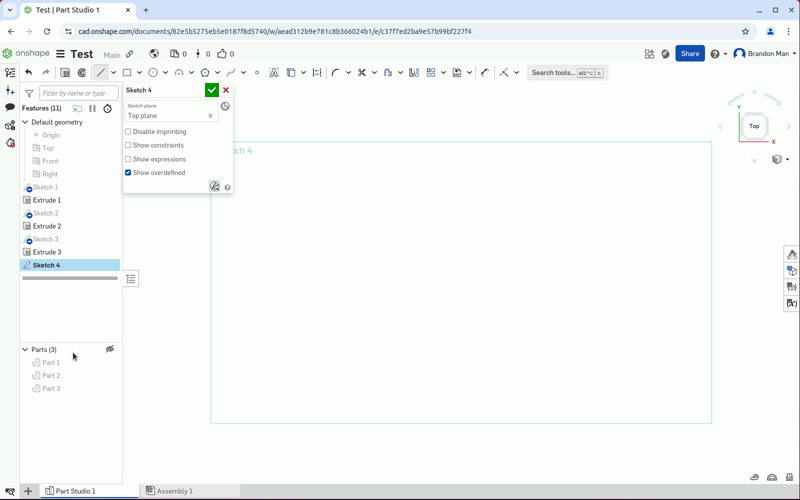
key_down(shift)
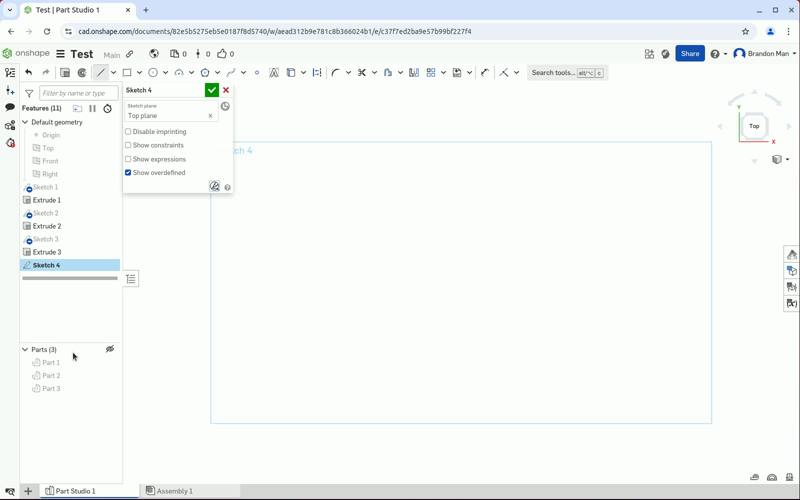
mouse_move(471, 206)
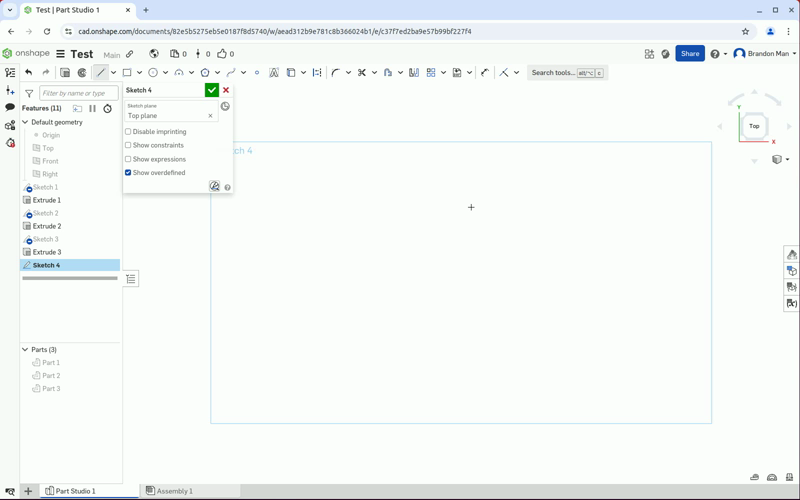
click(471, 206)
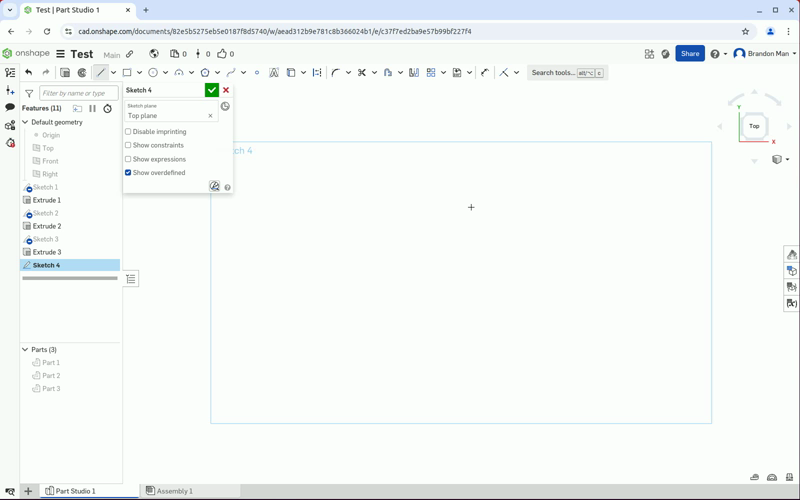
key_up(shift)
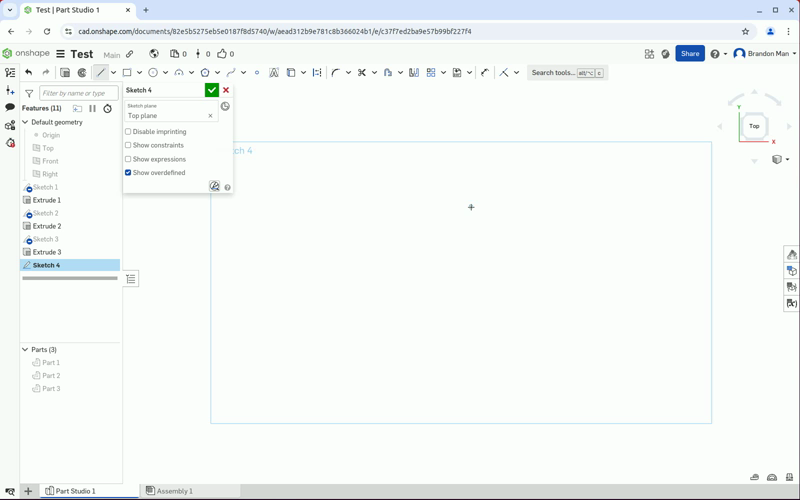
key_down(shift)
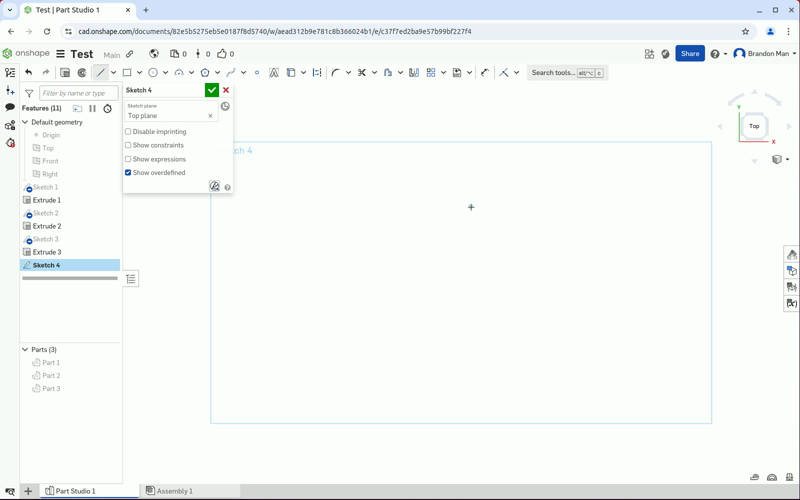
mouse_move(501, 206)
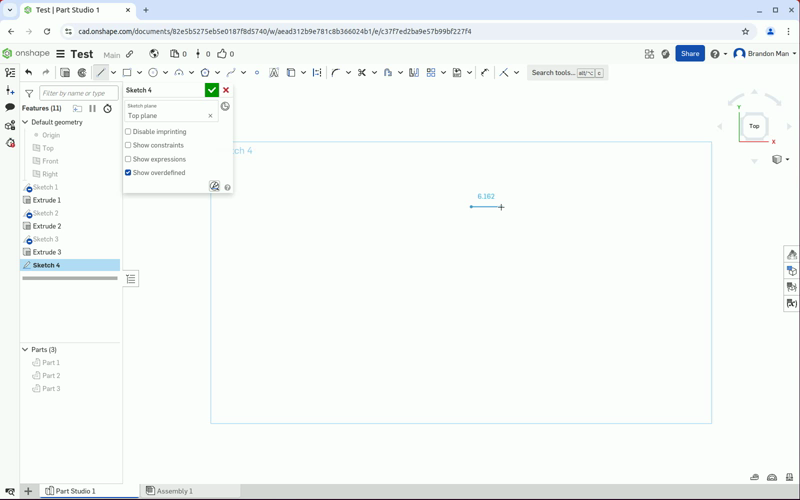
mouse_move(480, 206)
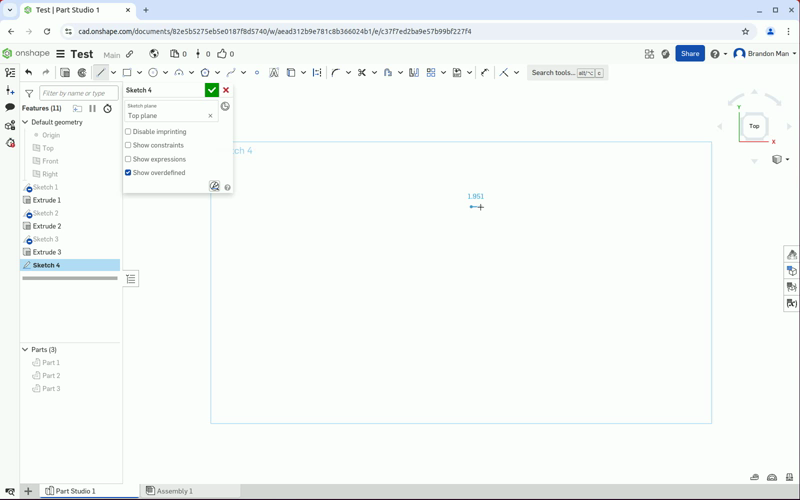
click(480, 206)
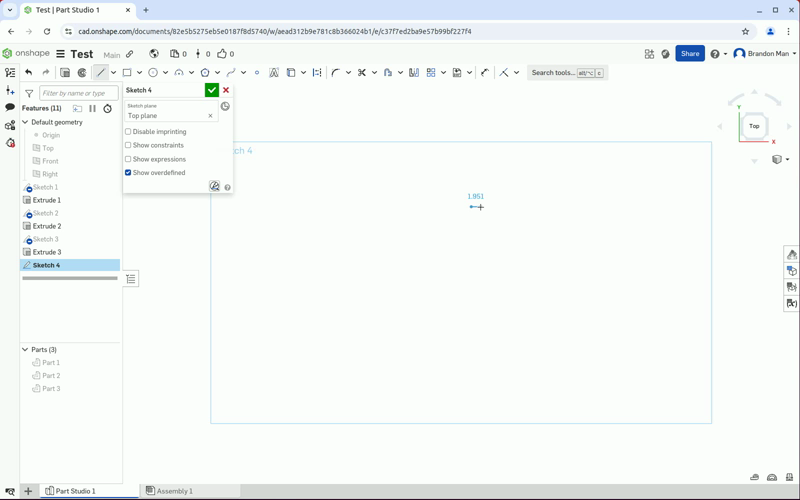
key_up(shift)
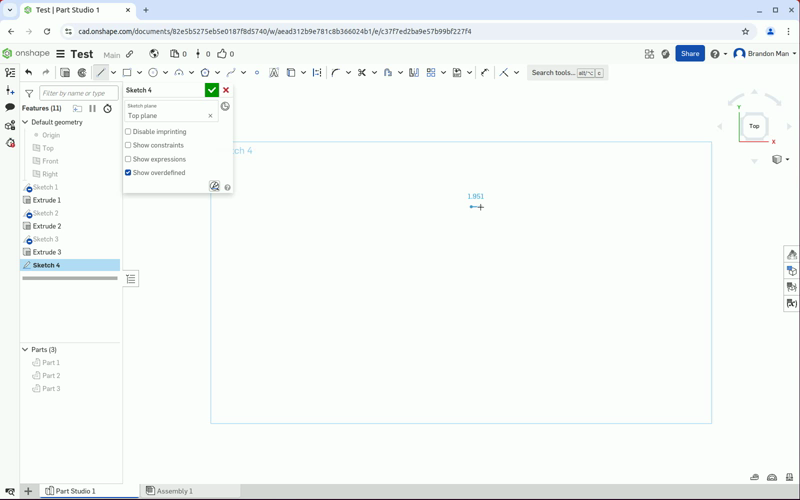
key_down(shift)
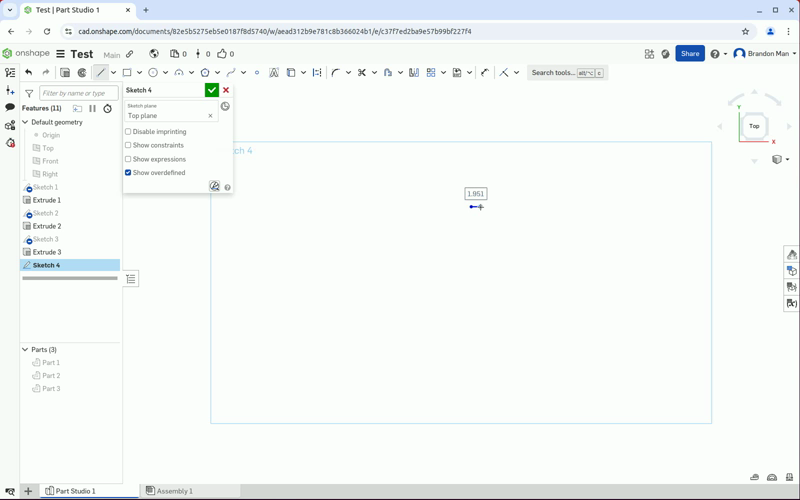
mouse_move(510, 206)
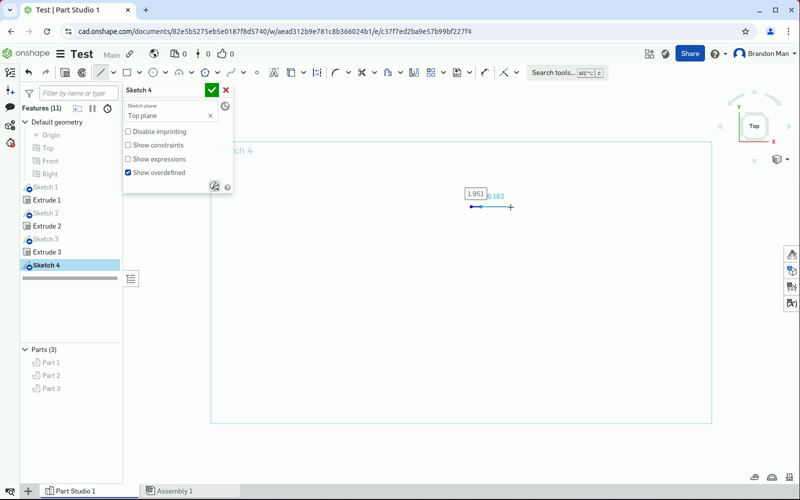
mouse_move(480, 169)
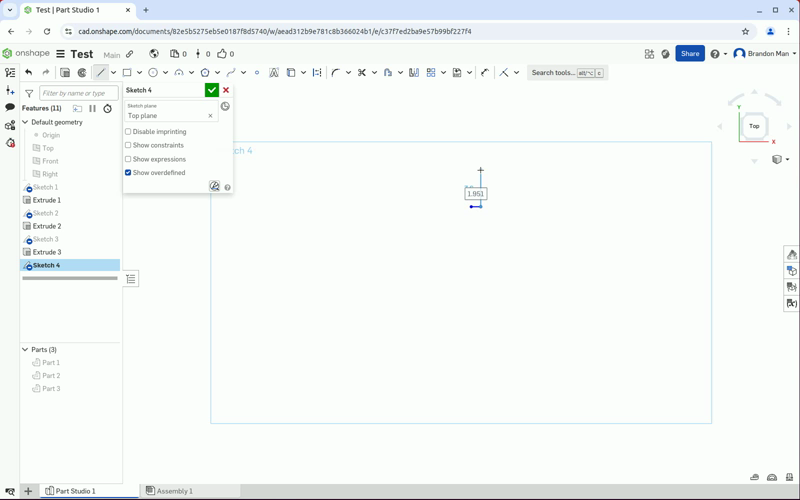
click(480, 169)
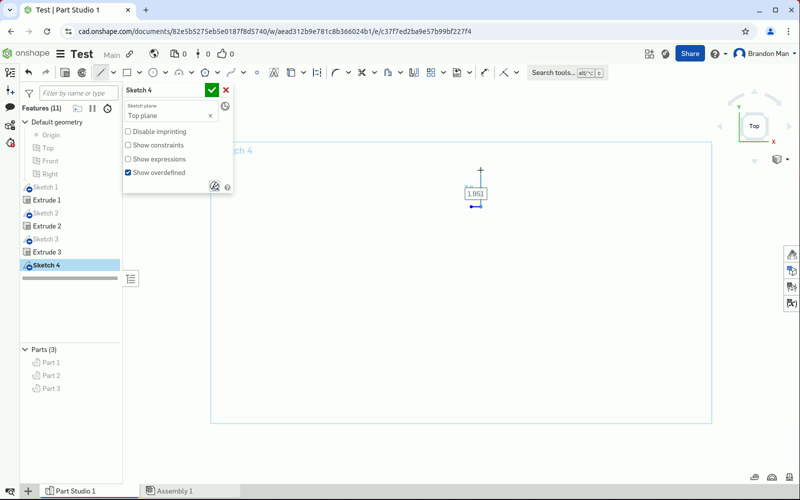
key_up(shift)
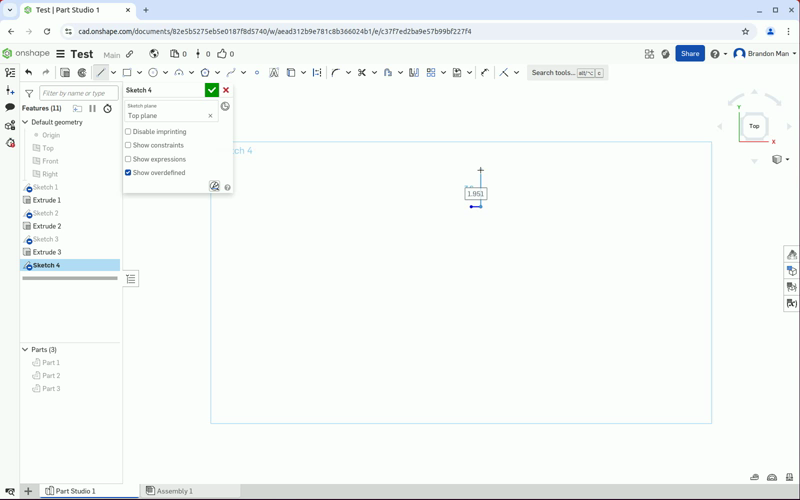
key_down(shift)
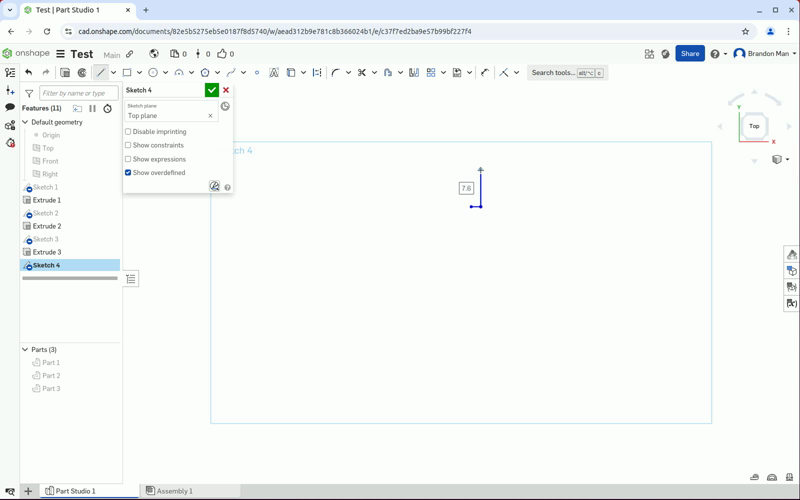
mouse_move(510, 169)
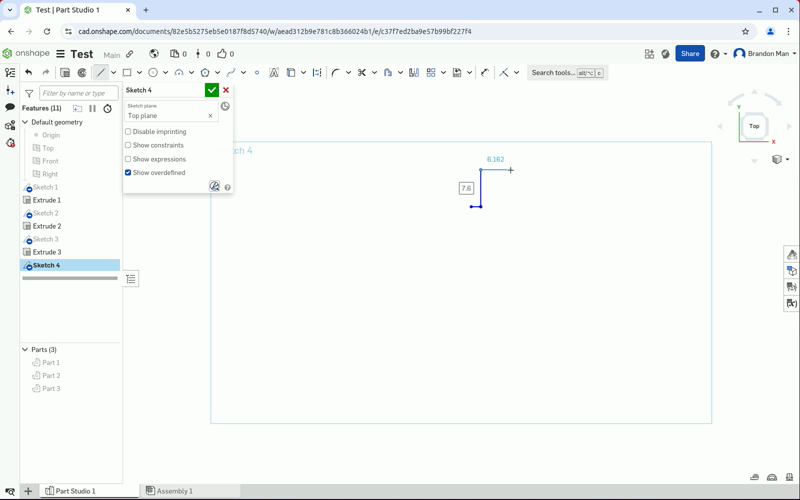
mouse_move(471, 169)
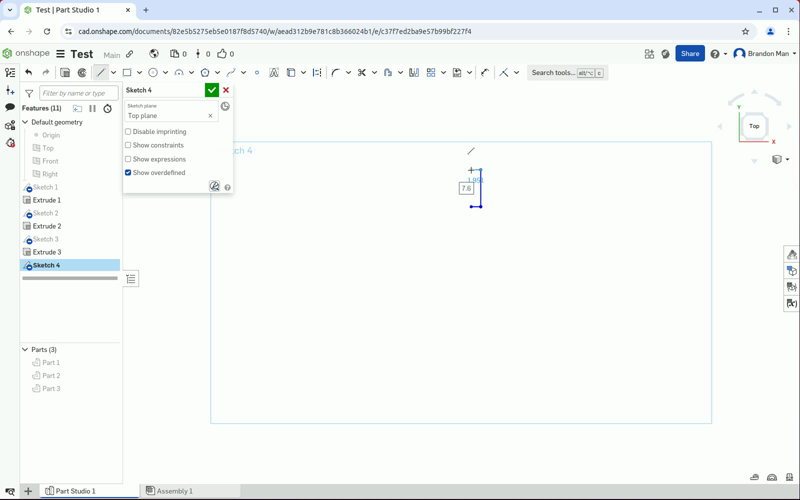
click(471, 169)
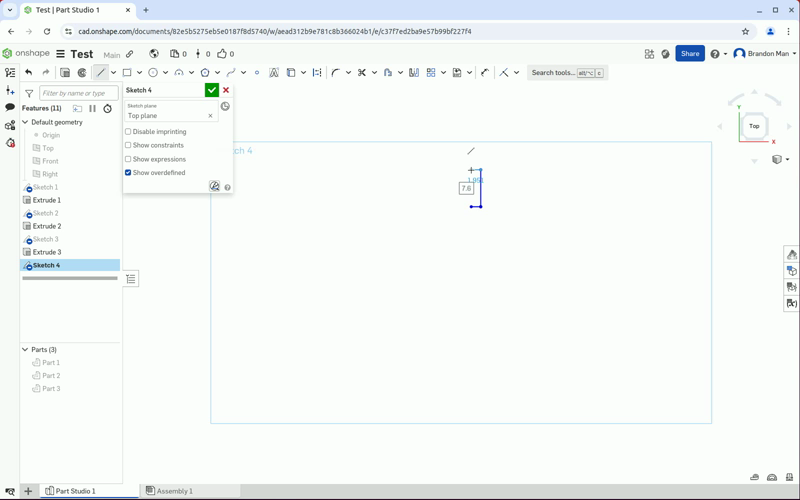
key_up(shift)
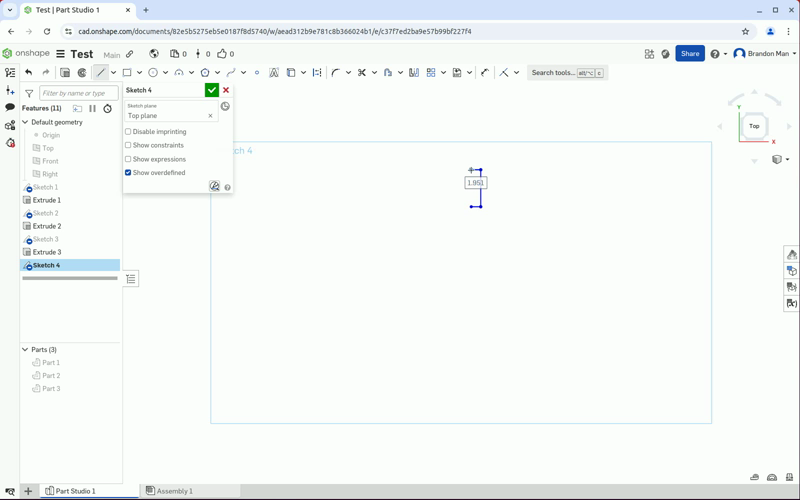
mouse_move(501, 169)
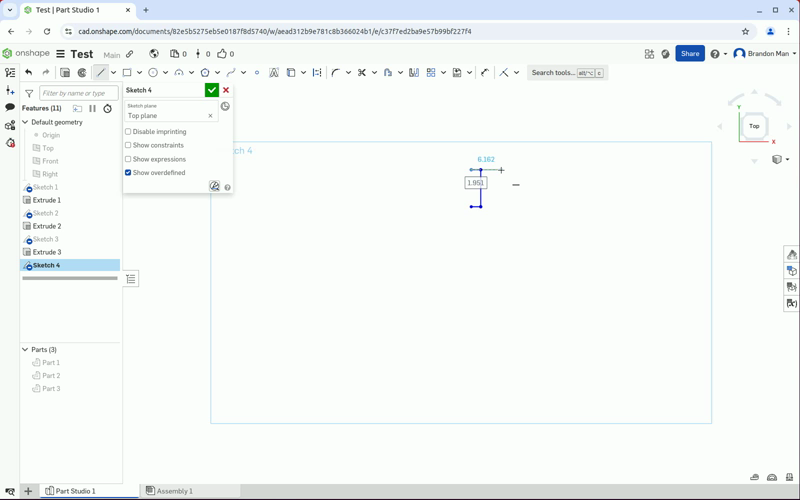
key_down(shift)
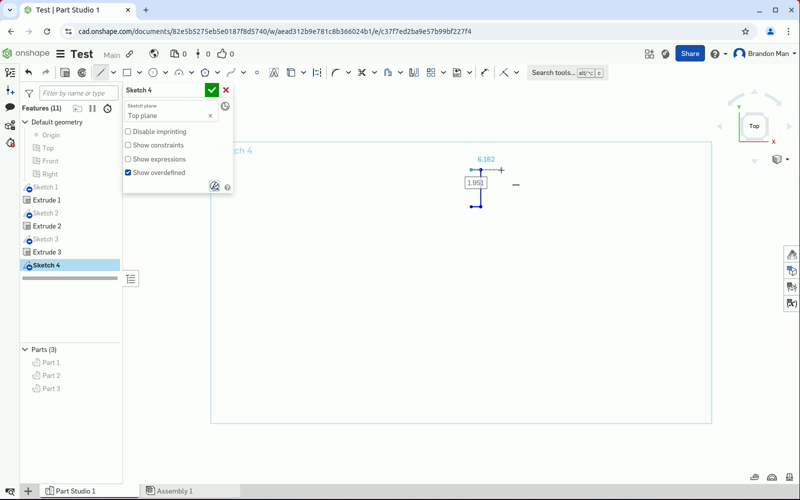
mouse_move(471, 206)
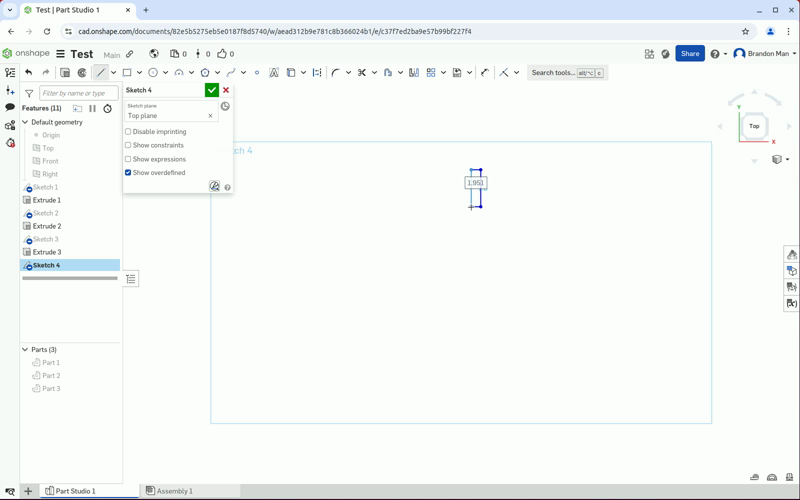
key_up(shift)
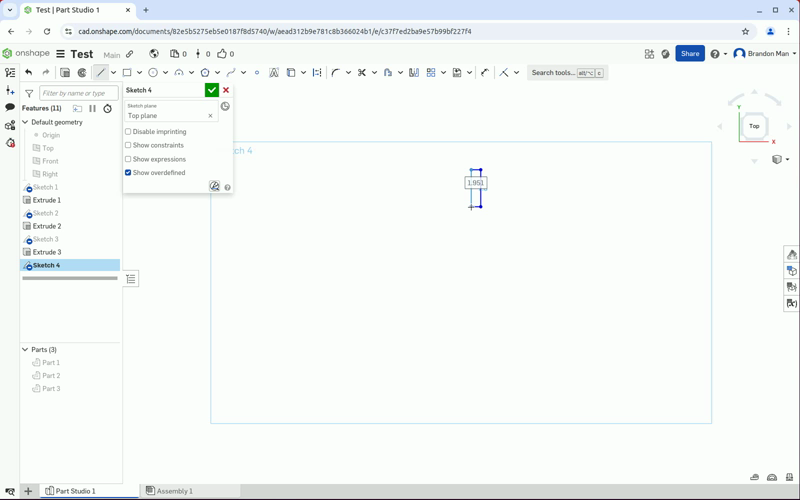
click(471, 206)
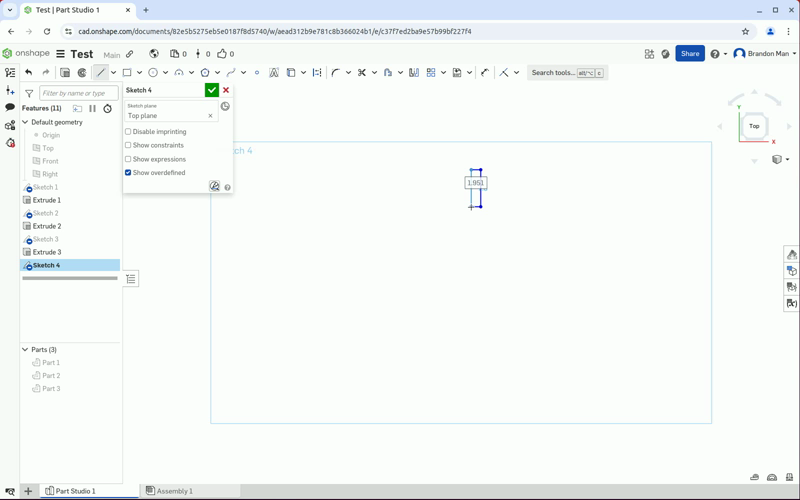
key(esc)
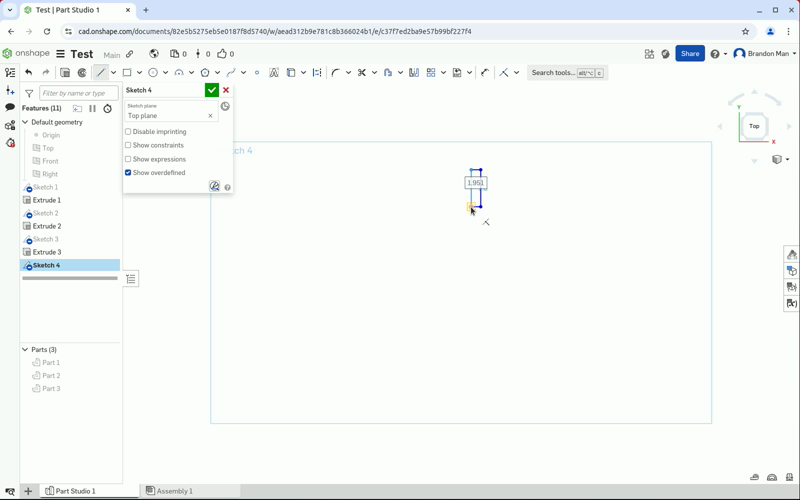
mouse_move(479, 197)
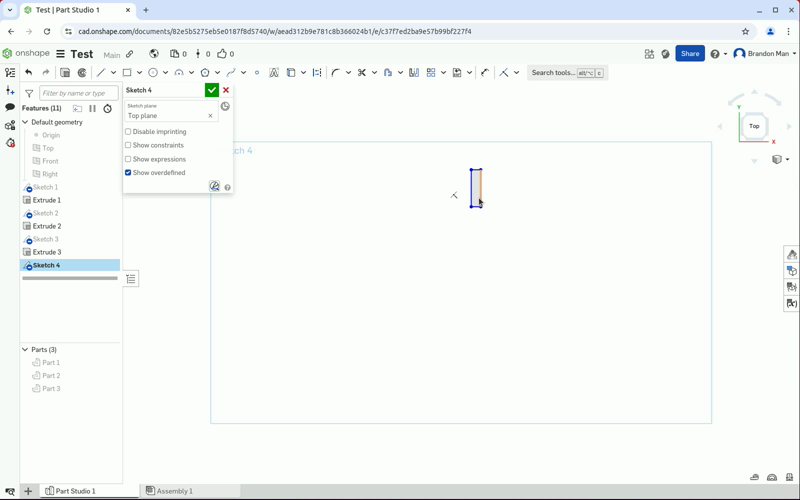
scroll(6)
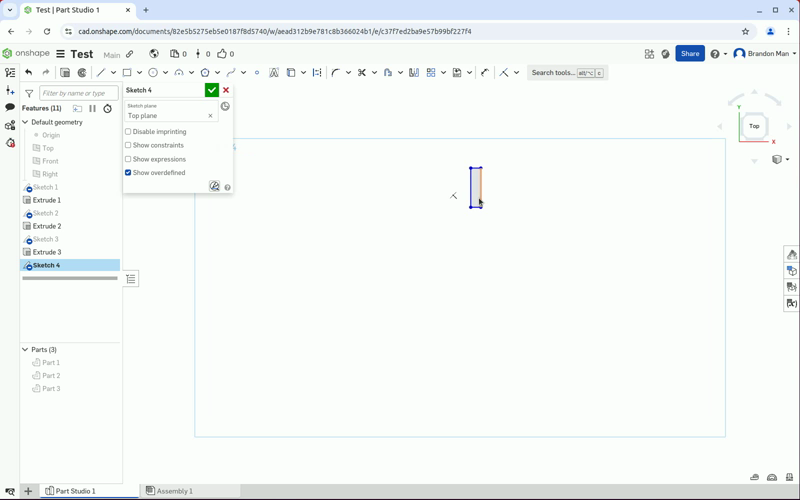
scroll(6)
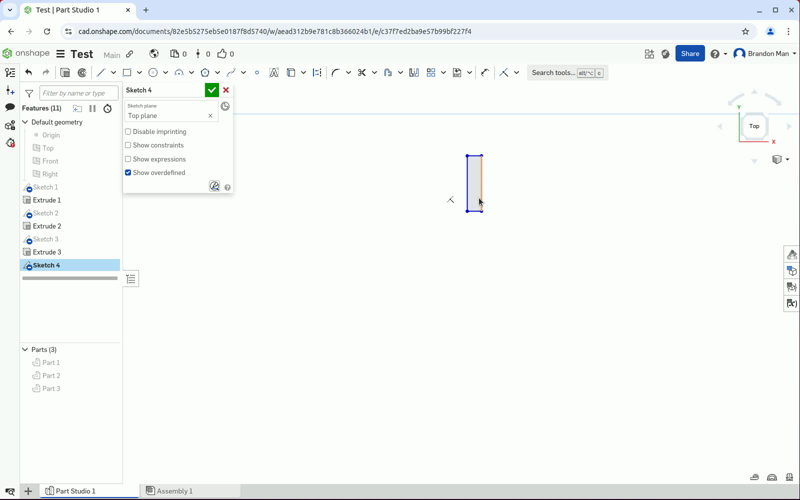
scroll(6)
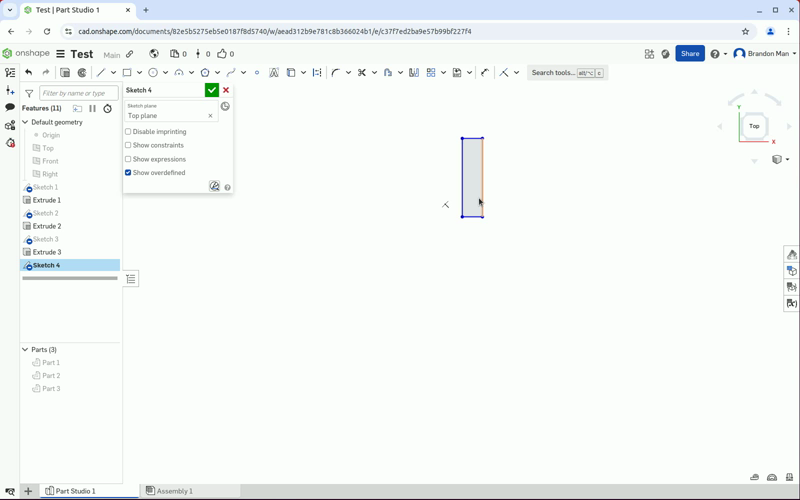
scroll(6)
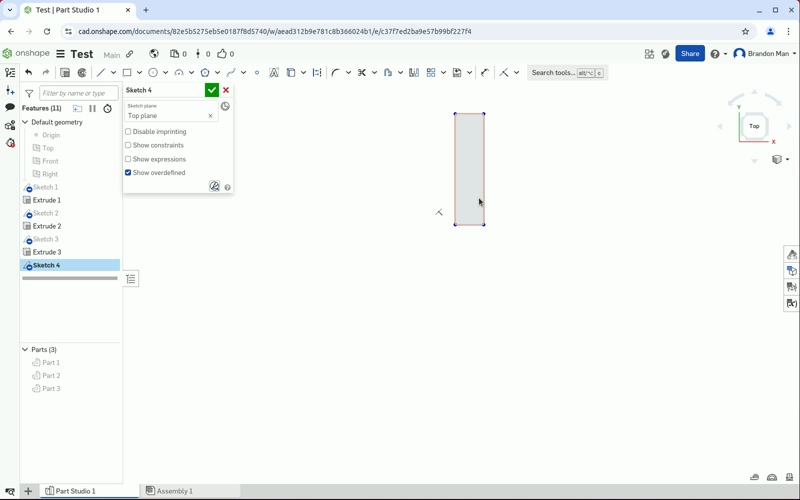
scroll(6)
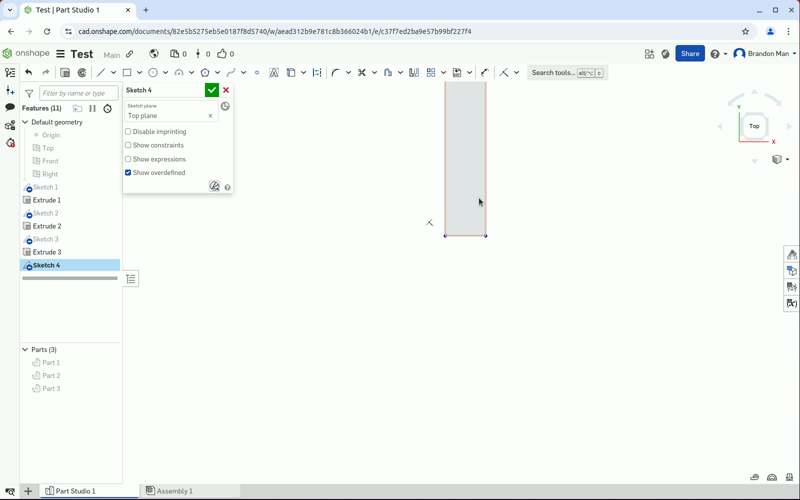
scroll(6)
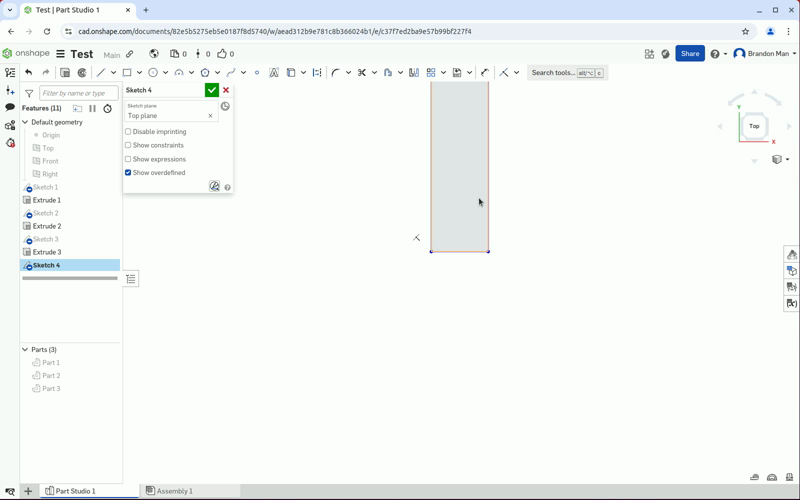
scroll(6)
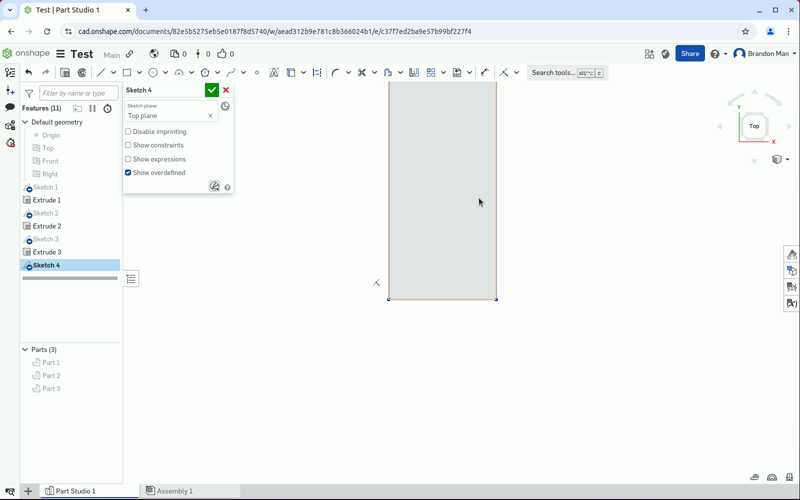
click(479, 197)
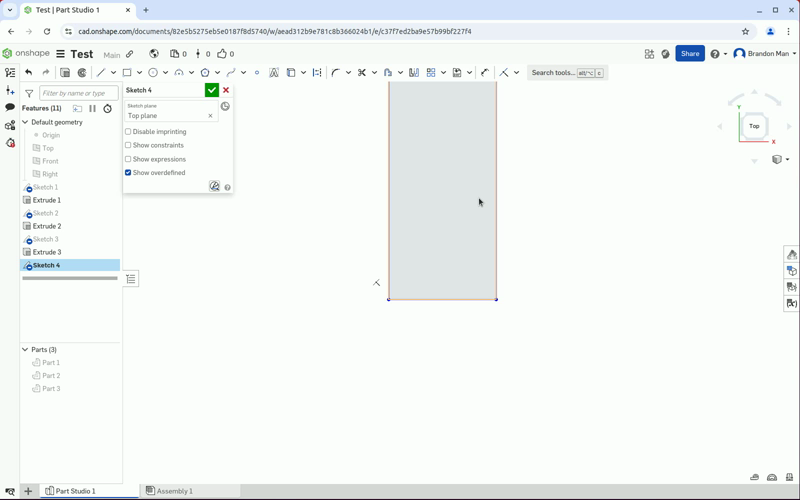
scroll(-6)
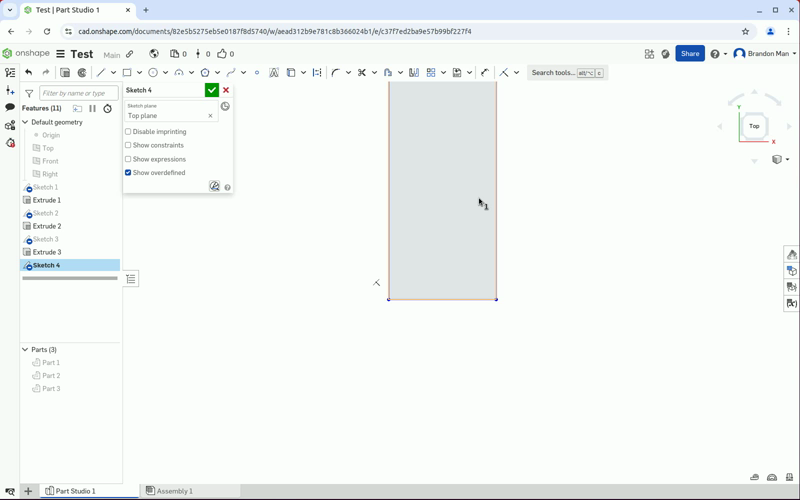
scroll(-6)
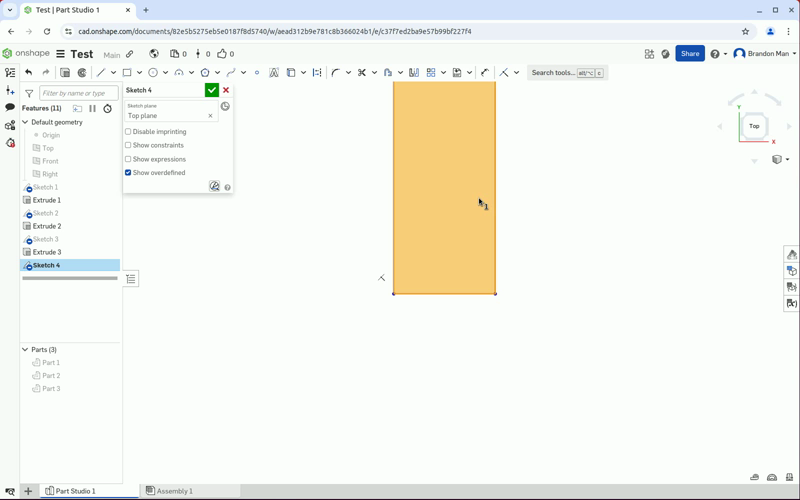
scroll(-6)
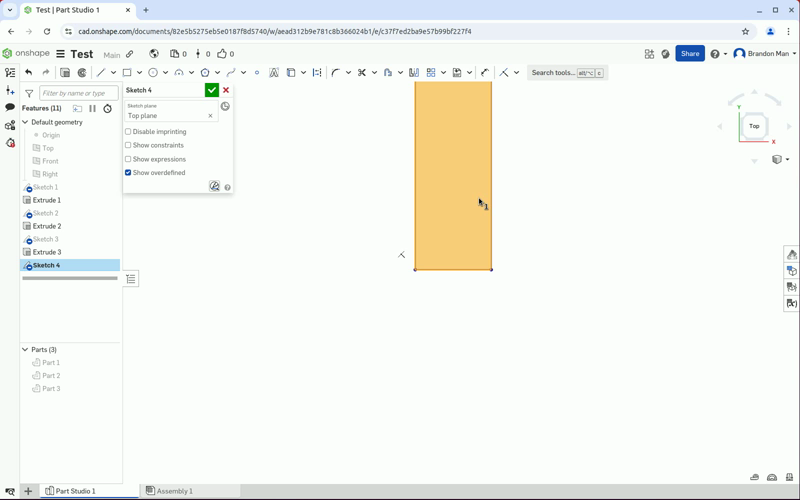
scroll(-6)
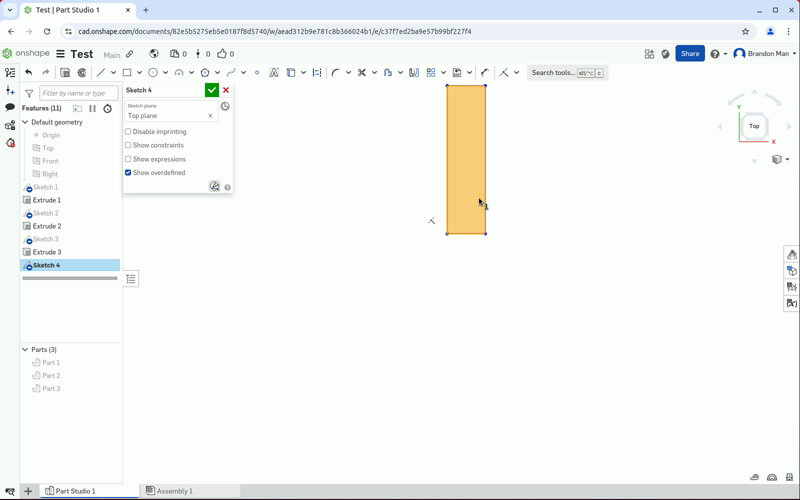
scroll(-6)
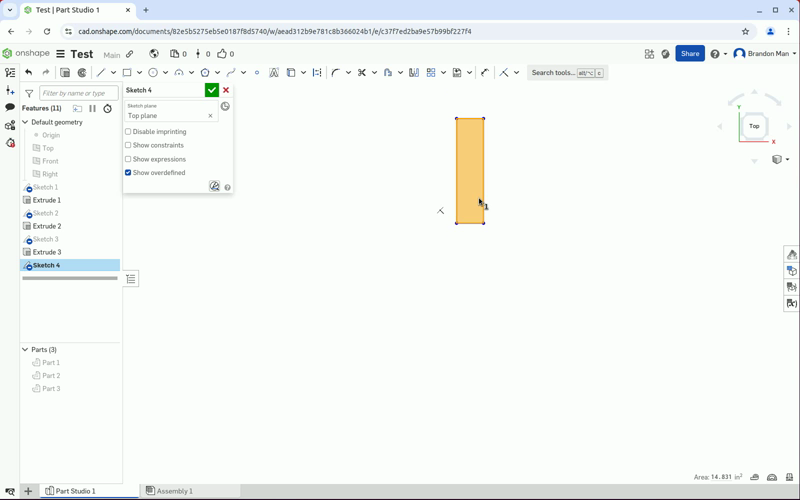
scroll(-6)
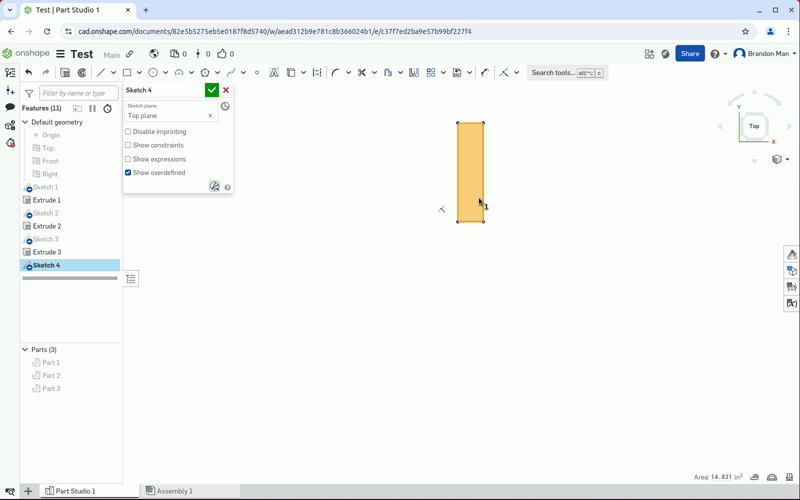
scroll(-6)
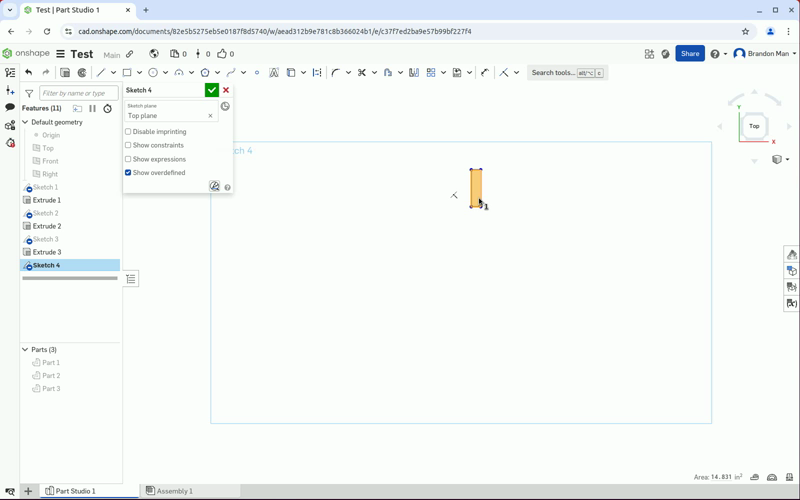
mouse_move(73, 352)
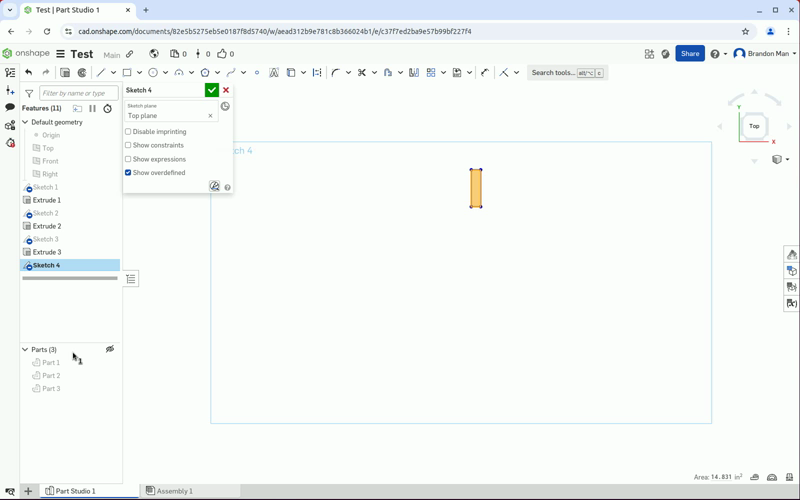
key(shift+y)
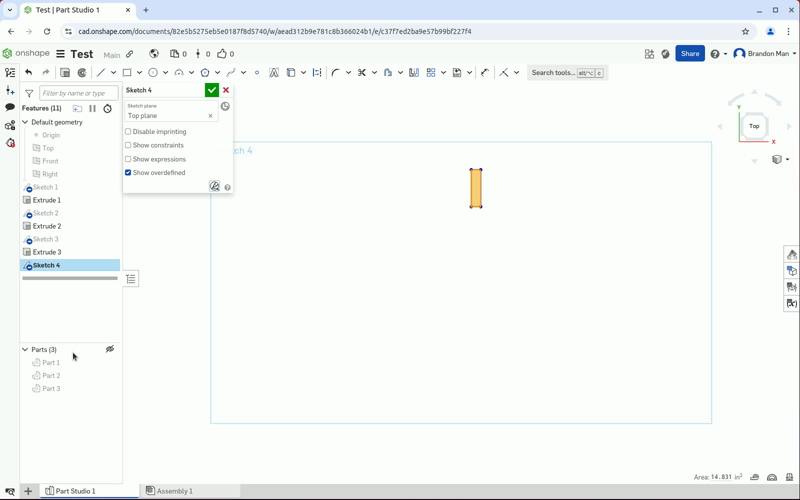
key(shift+e)
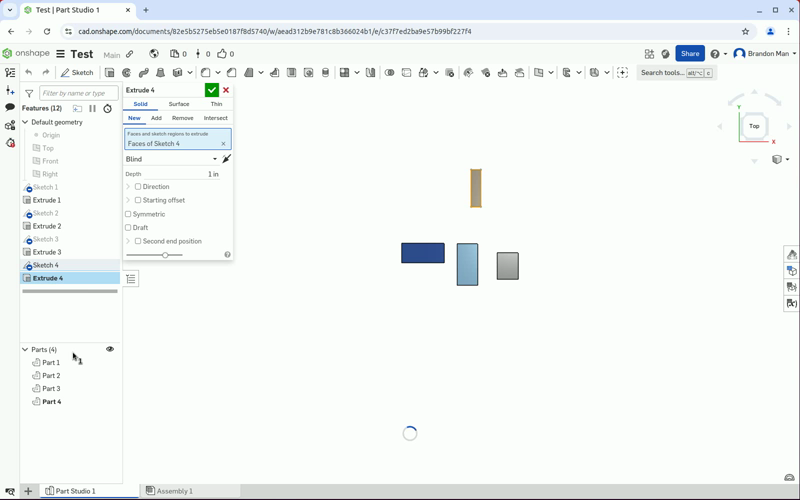
mouse_move(143, 106)
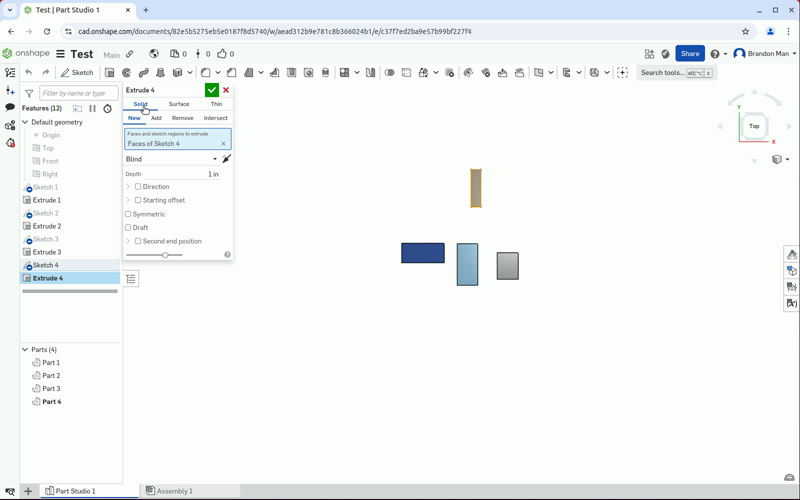
click(143, 106)
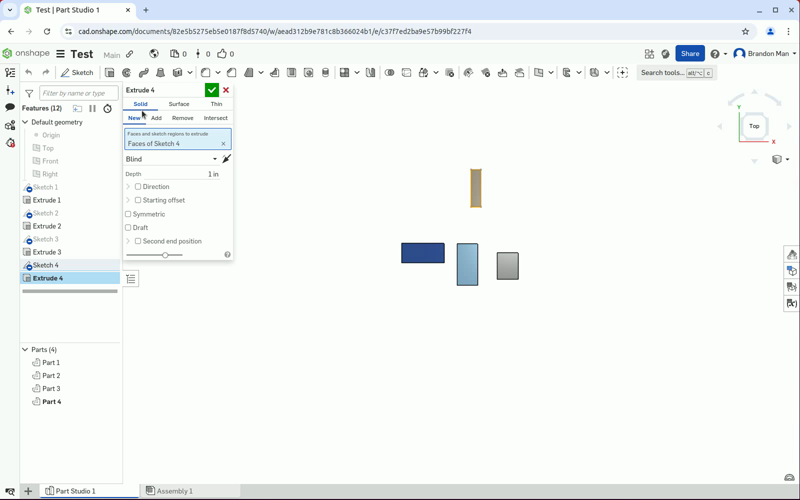
mouse_move(137, 120)
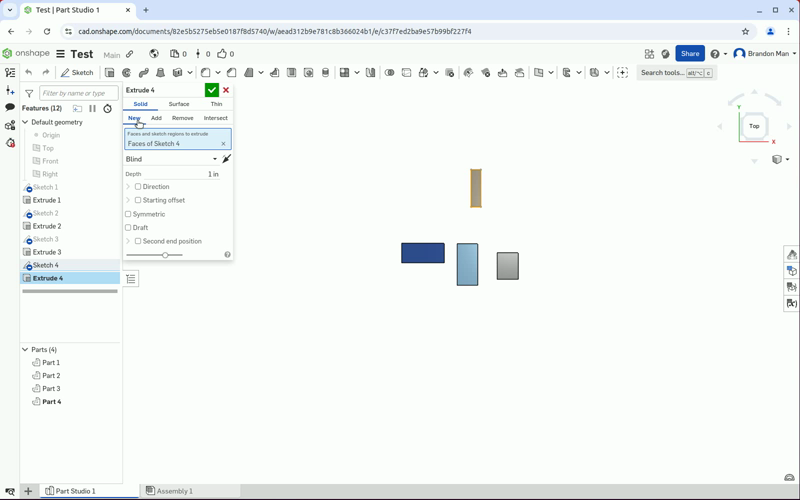
click(137, 120)
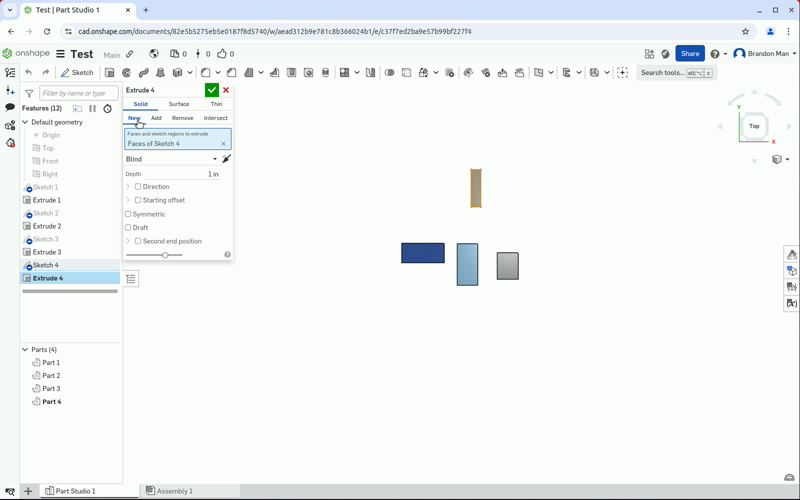
key(tab, 4)
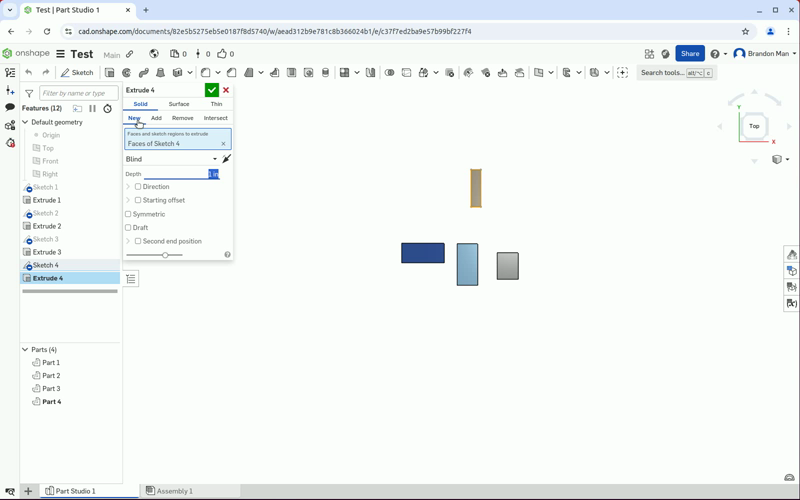
text(4.092)
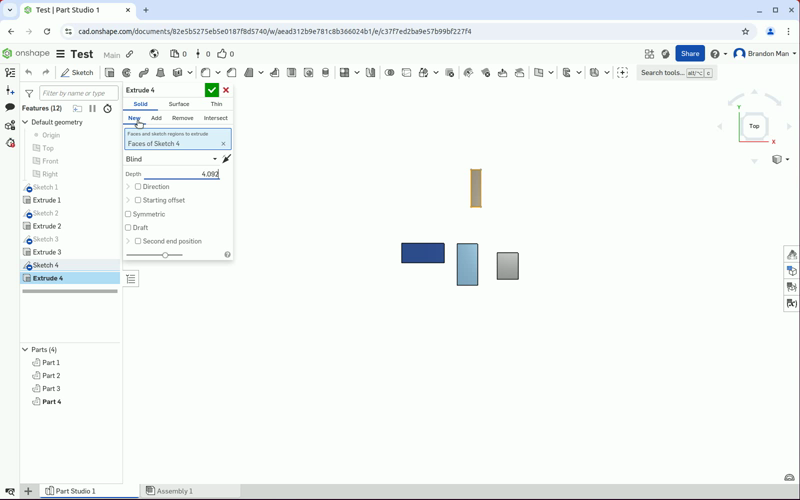
key(enter)
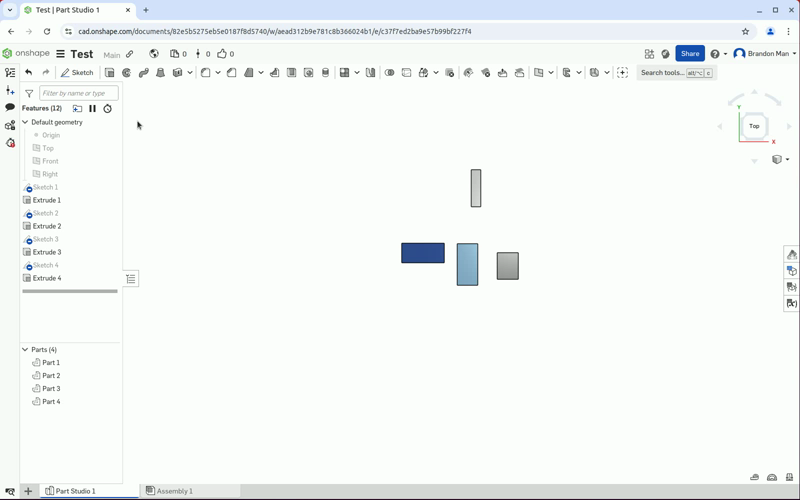
key(shift+h)
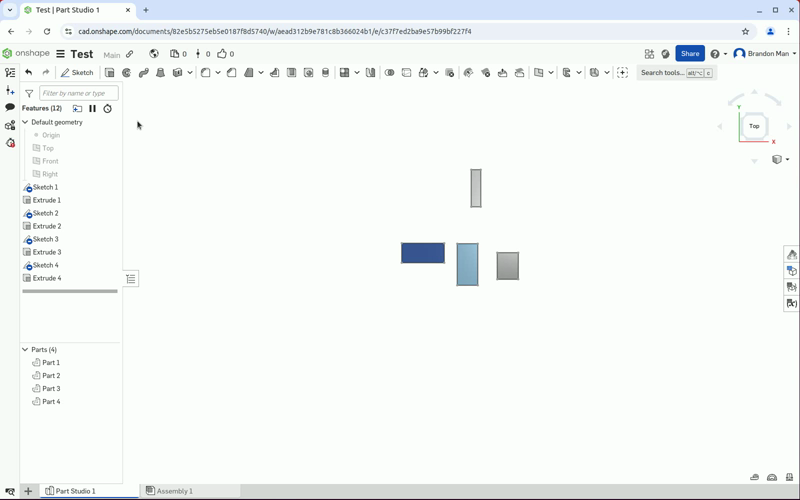
key(shift+h)
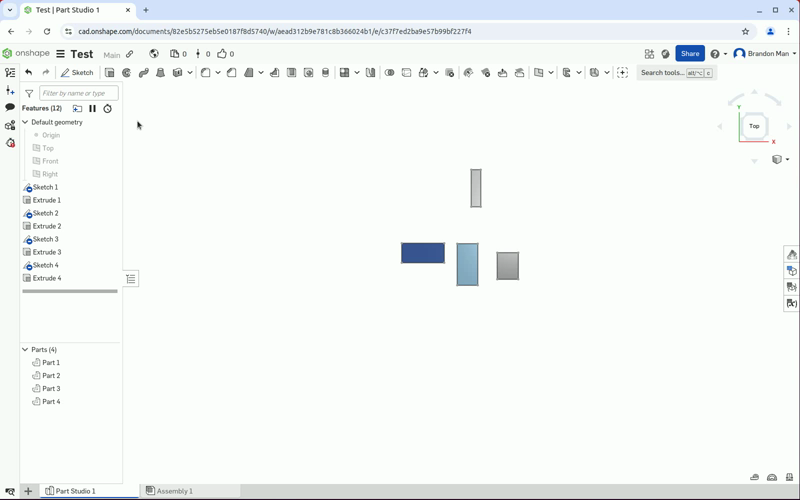
key(shift+7)
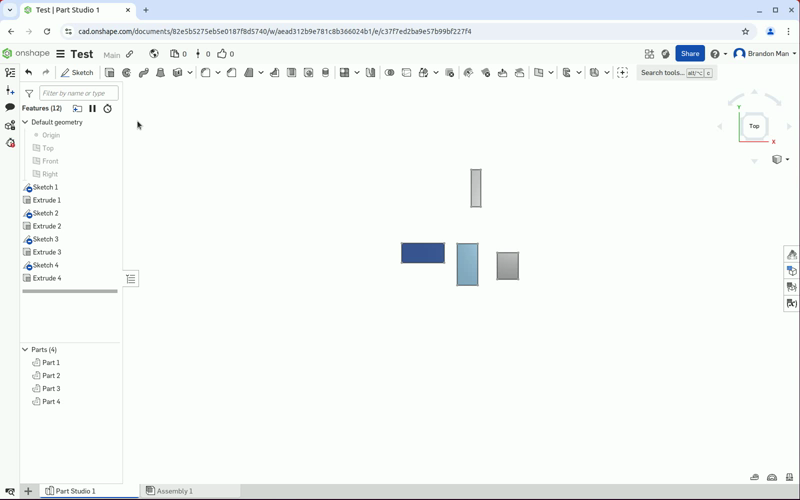
key(up, 3)
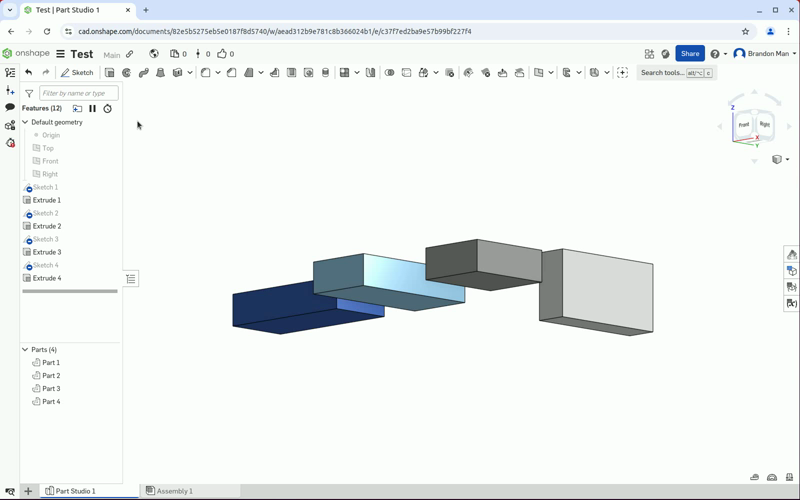
key(left, 3)
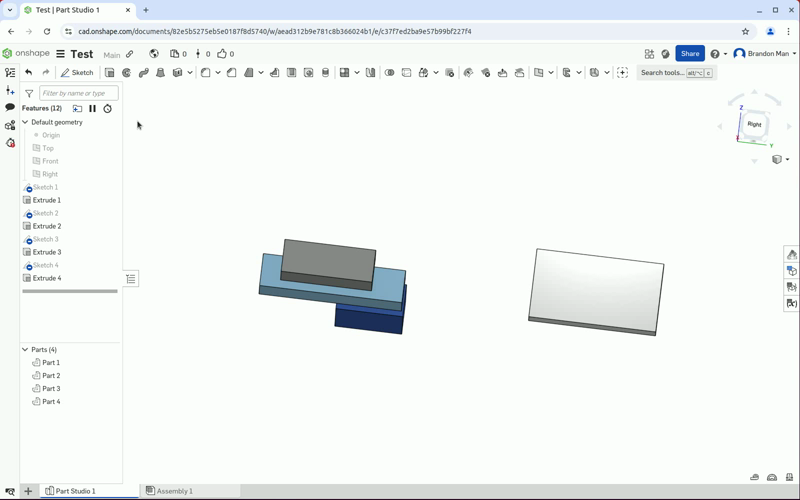
key(right, 3)
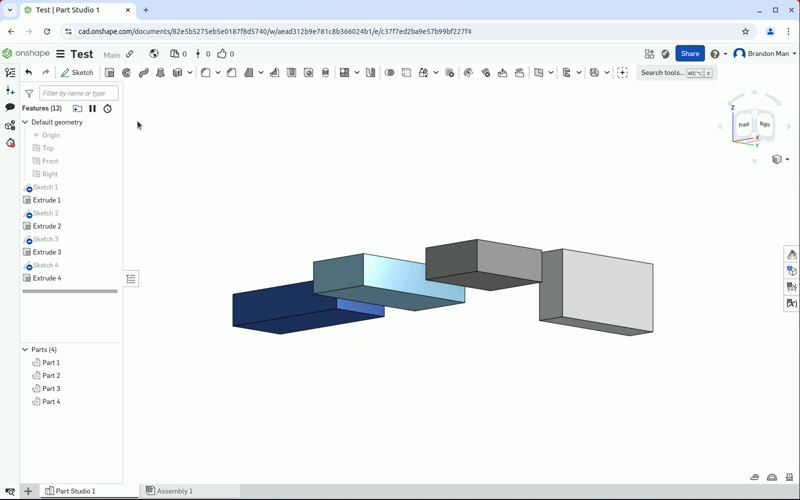
key(down, 3)
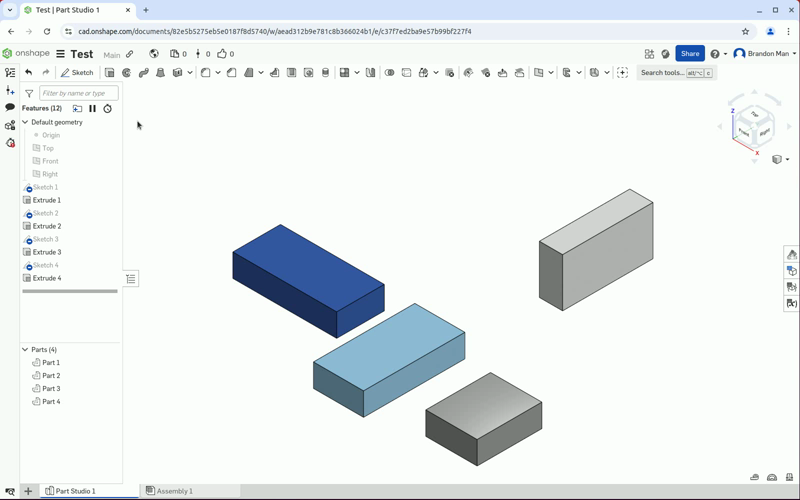
mouse_move(73, 189)
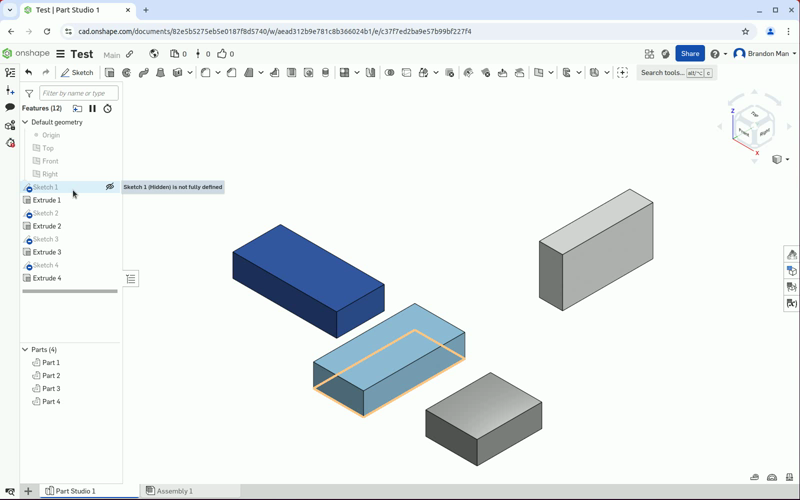
click(73, 189)